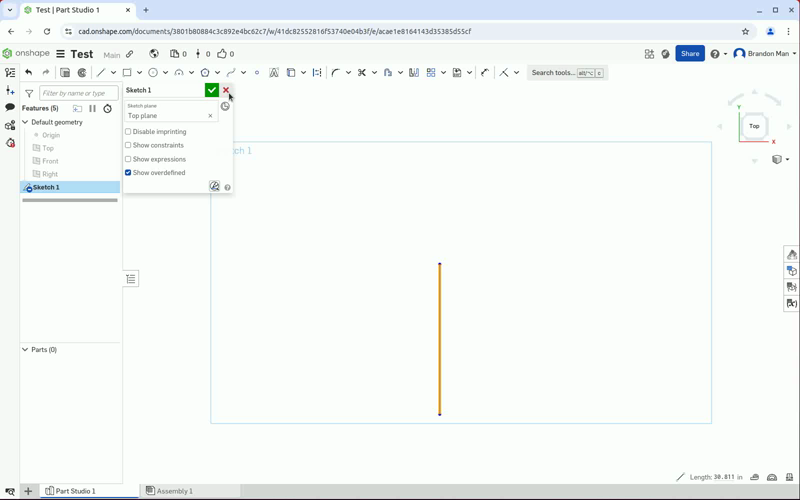
key(shift+h)
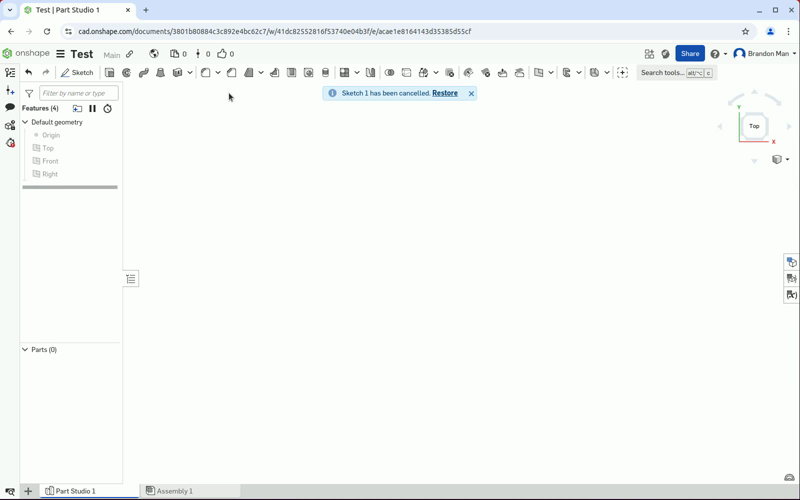
mouse_move(73, 352)
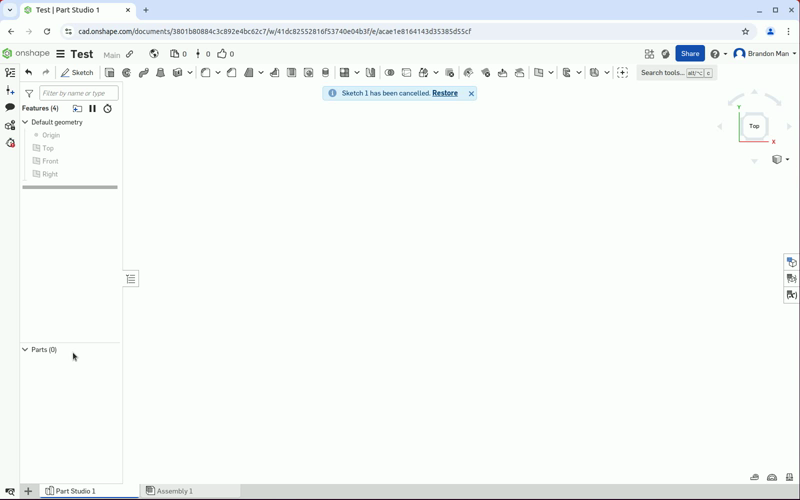
key(y)
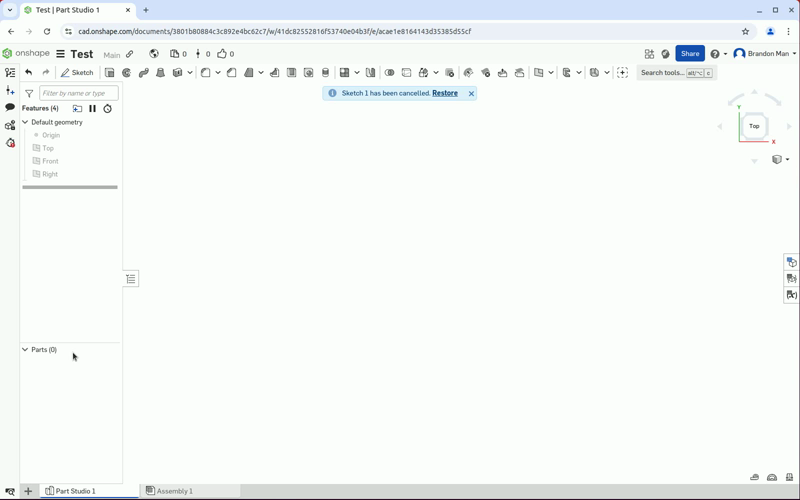
key(shift+p)
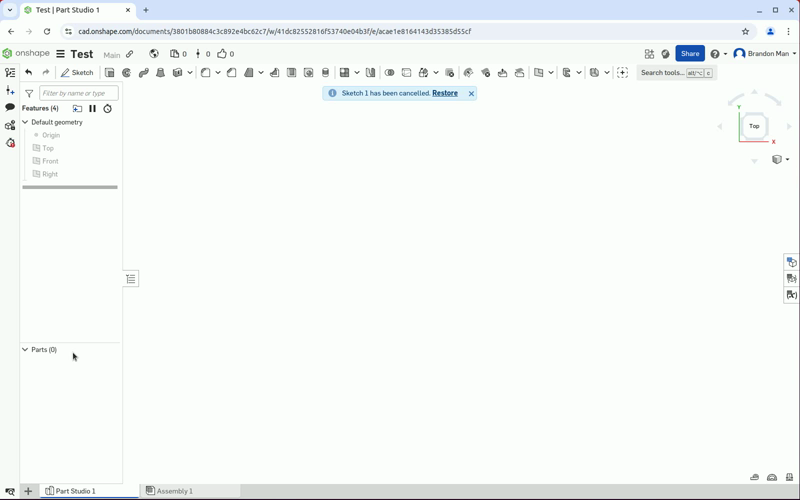
key(space)
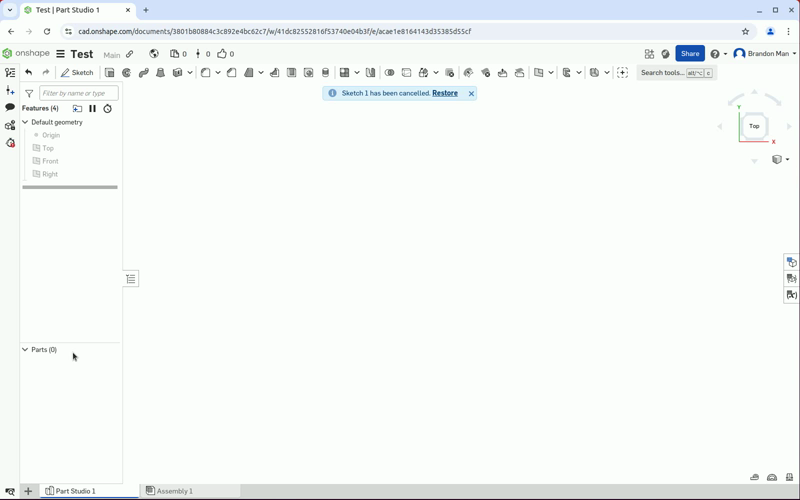
key_down(shift)
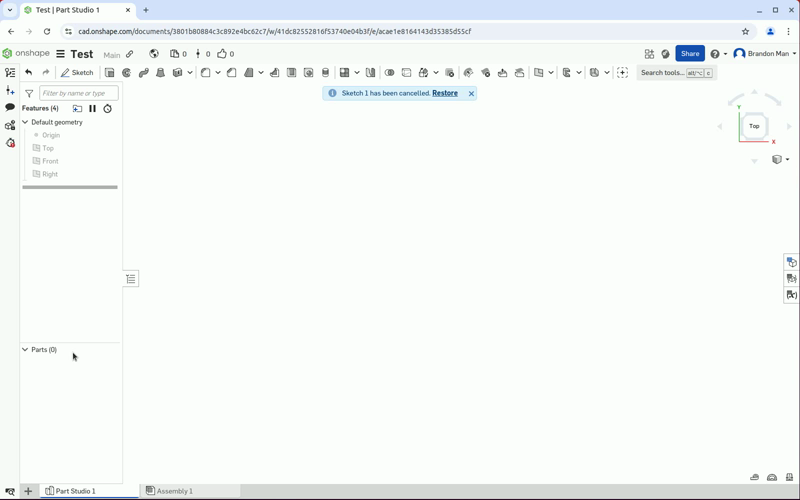
key(up)
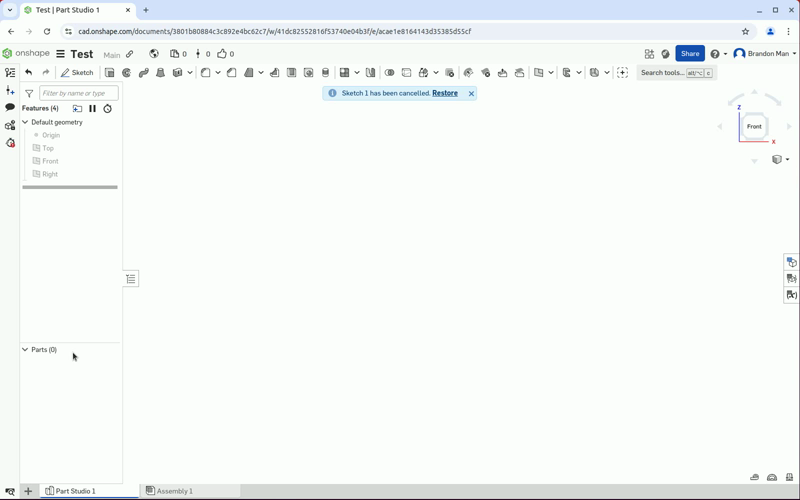
key_up(shift)
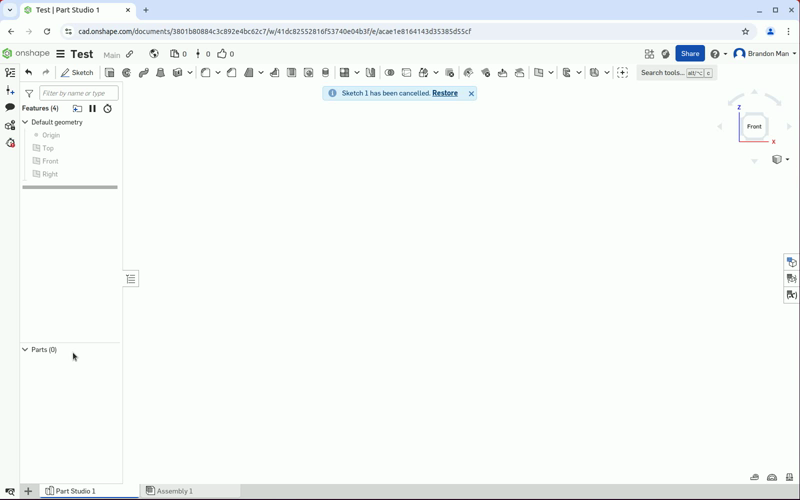
mouse_move(73, 352)
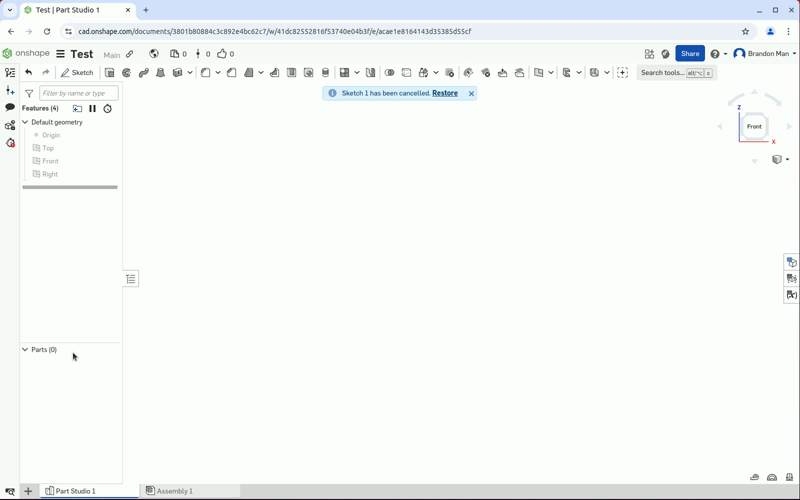
key(shift+y)
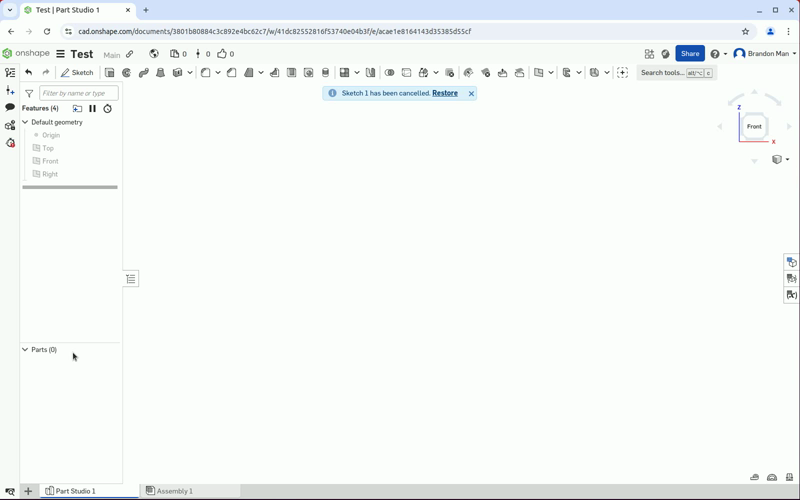
key(shift+s)
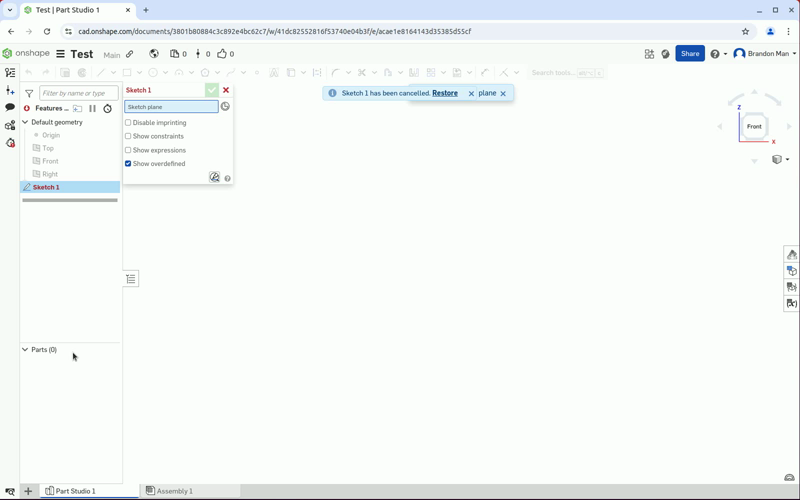
mouse_move(73, 163)
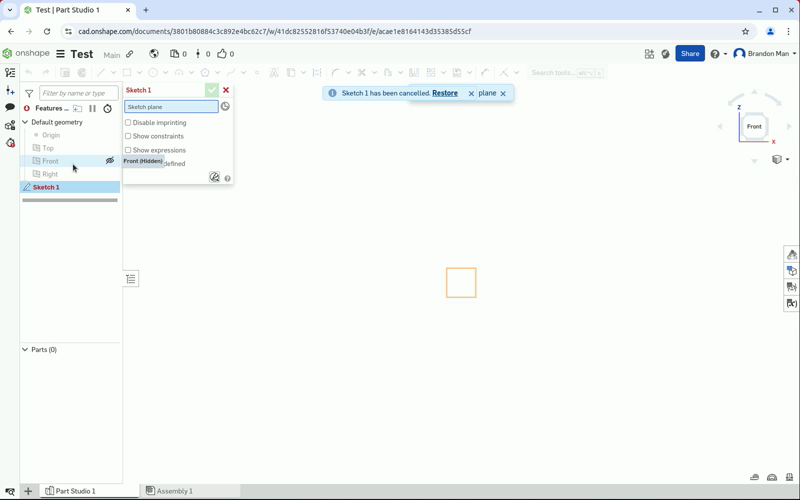
click(73, 163)
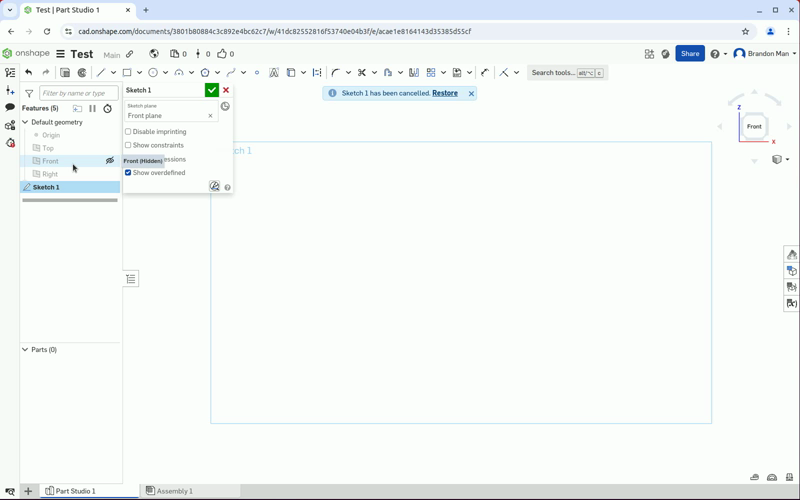
mouse_move(73, 352)
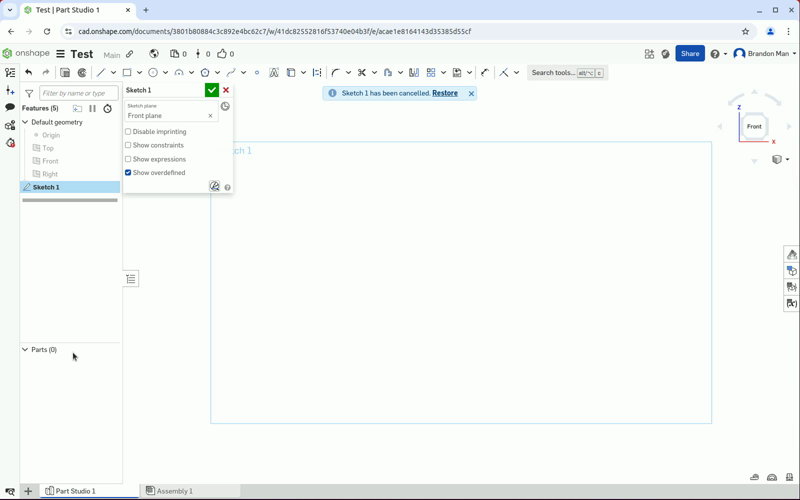
key(y)
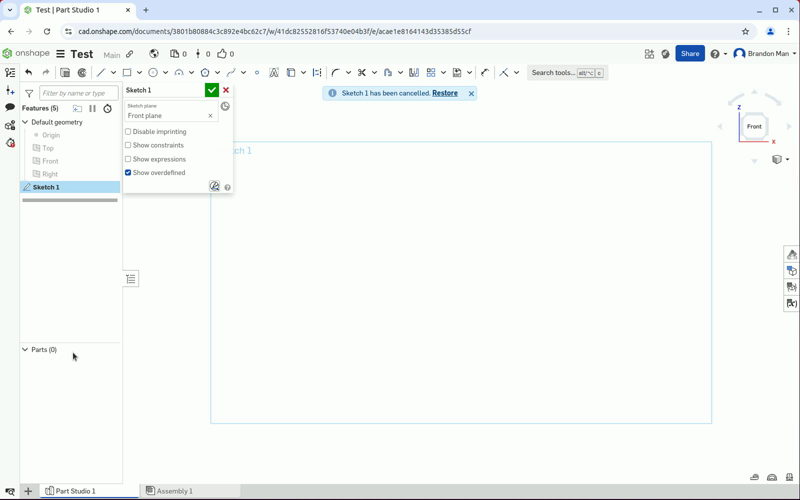
key(l)
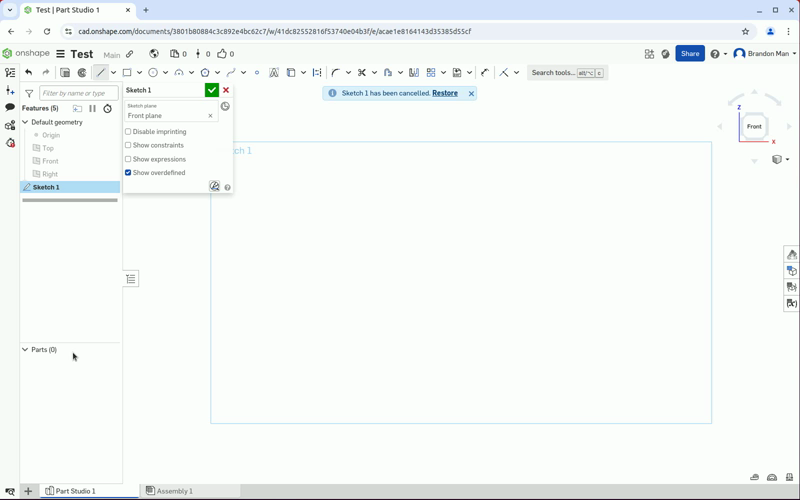
key_down(shift)
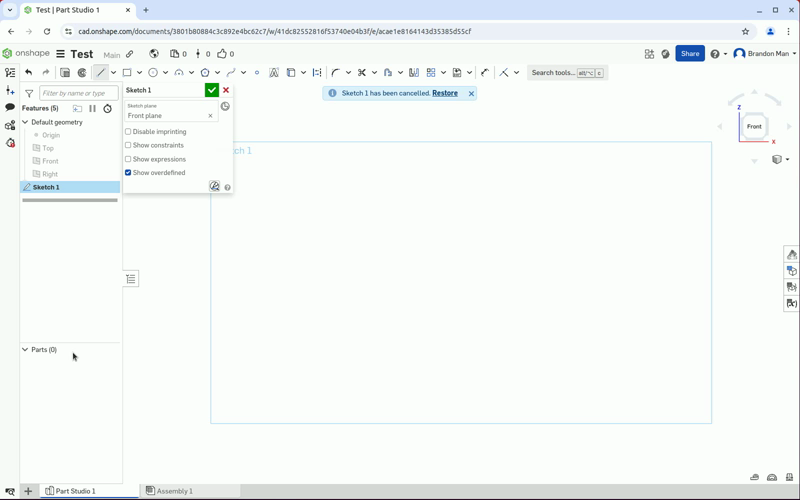
mouse_move(356, 282)
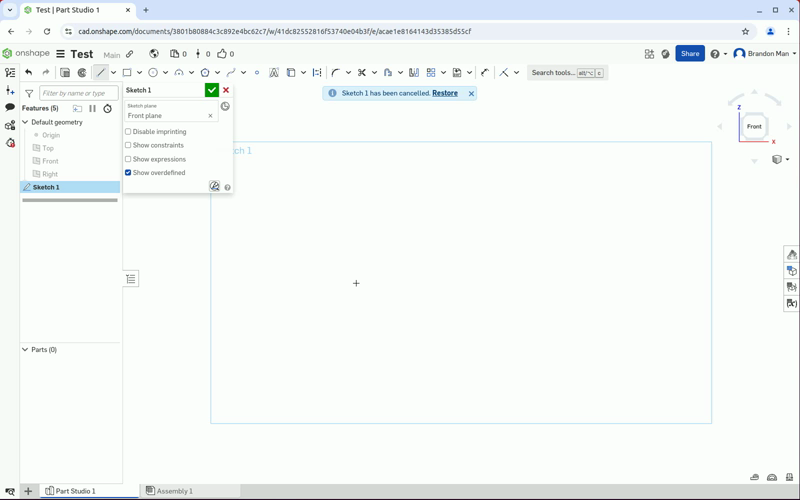
click(356, 282)
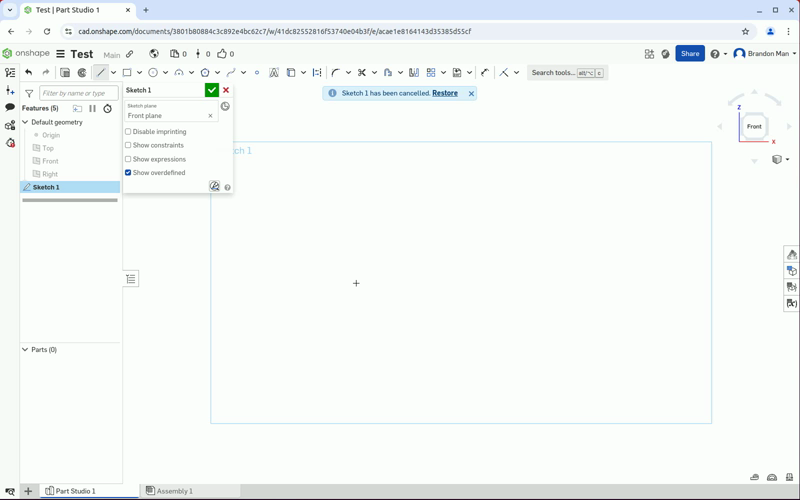
key_up(shift)
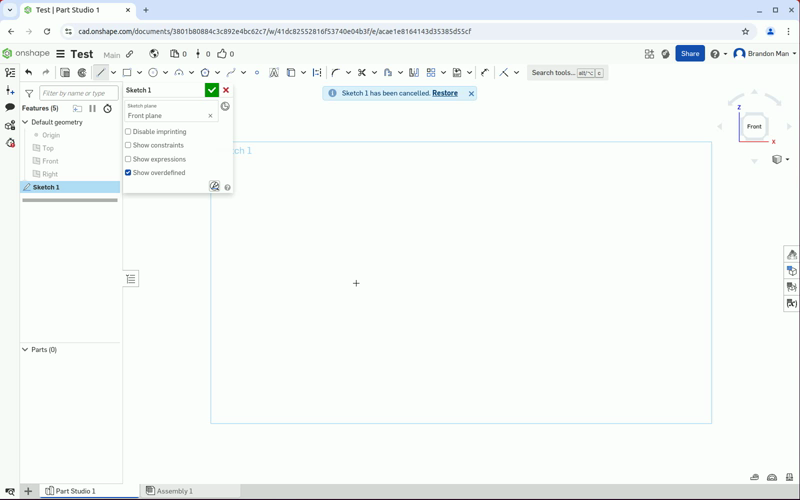
key_down(shift)
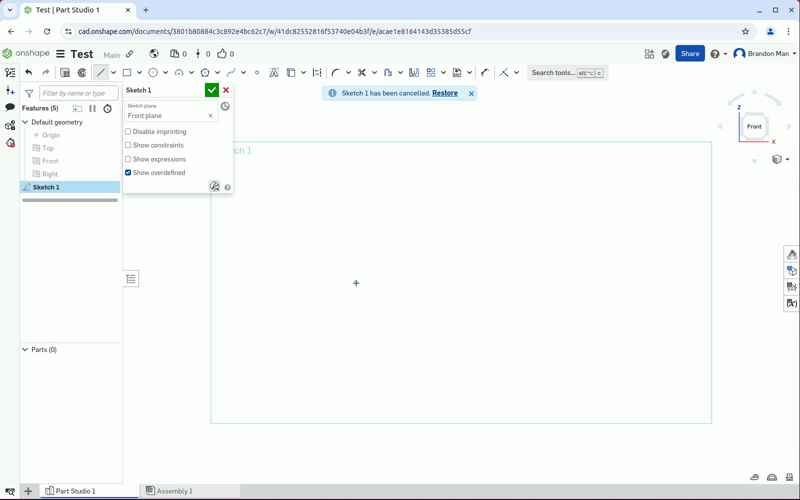
mouse_move(386, 282)
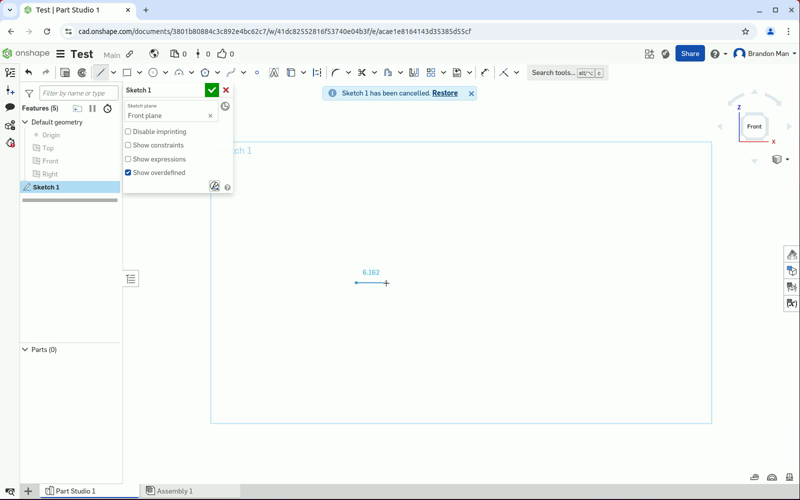
mouse_move(400, 282)
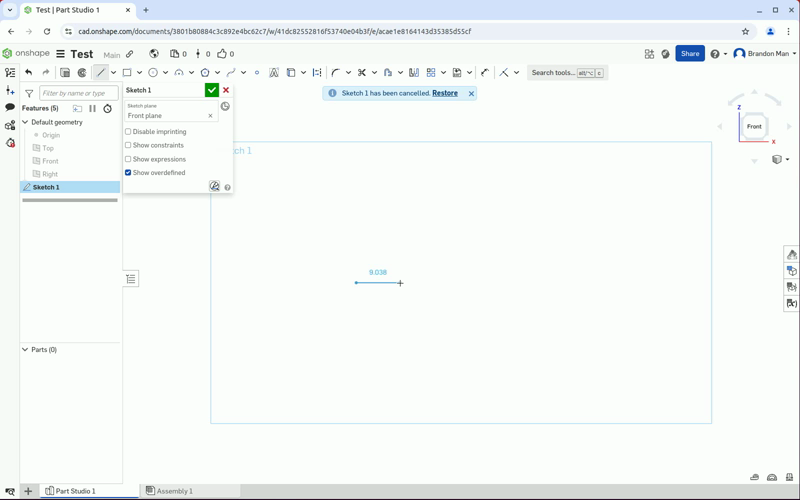
click(400, 282)
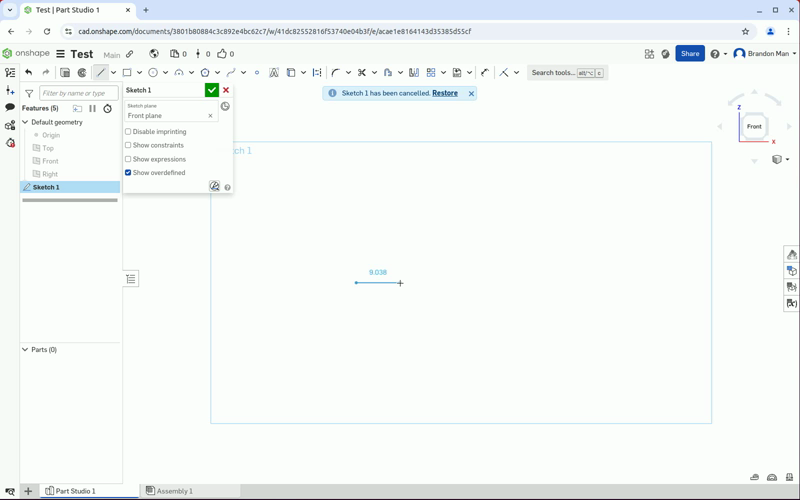
key_up(shift)
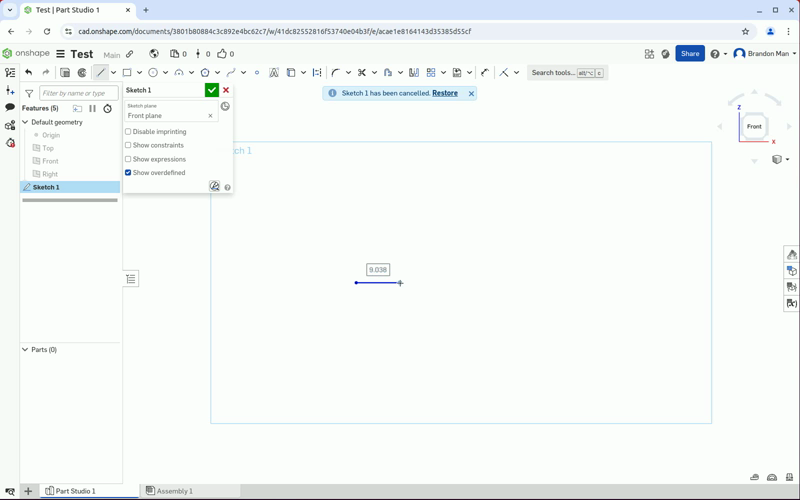
key_down(shift)
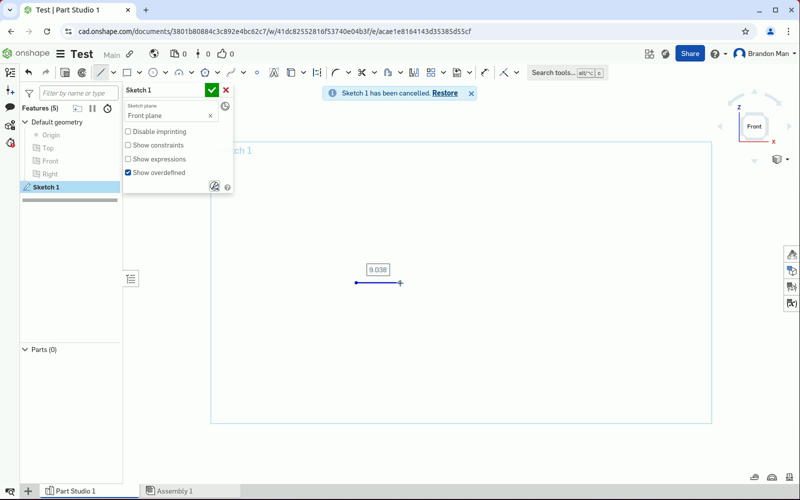
mouse_move(430, 282)
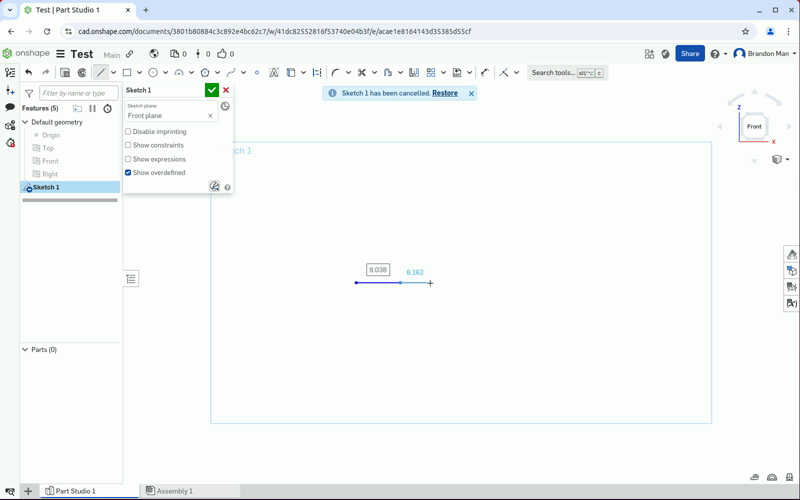
mouse_move(400, 249)
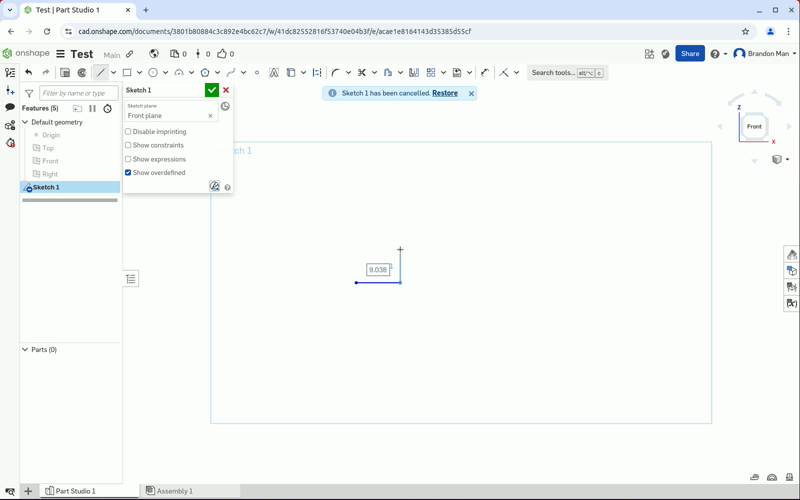
click(400, 249)
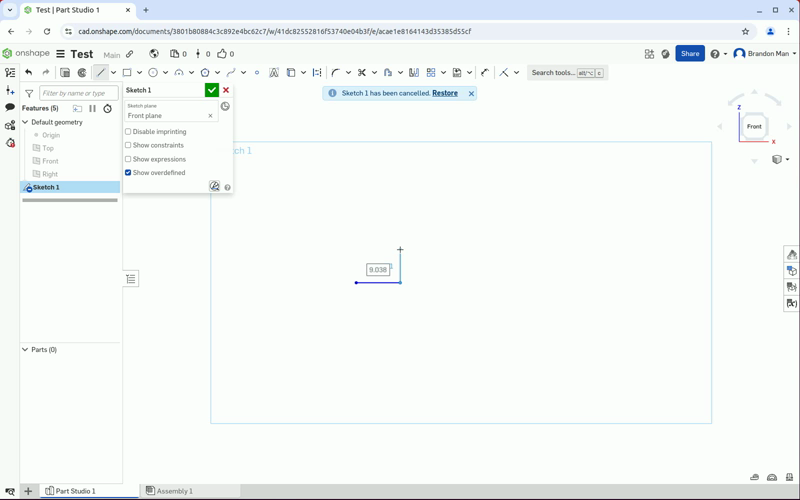
key_up(shift)
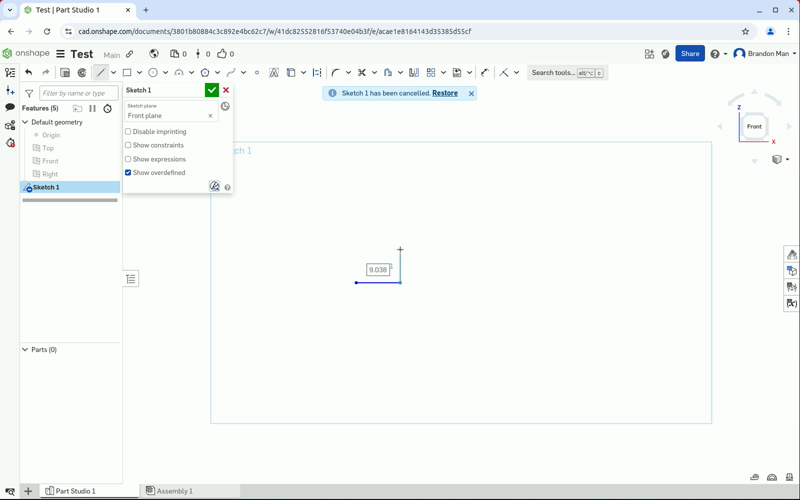
key_down(shift)
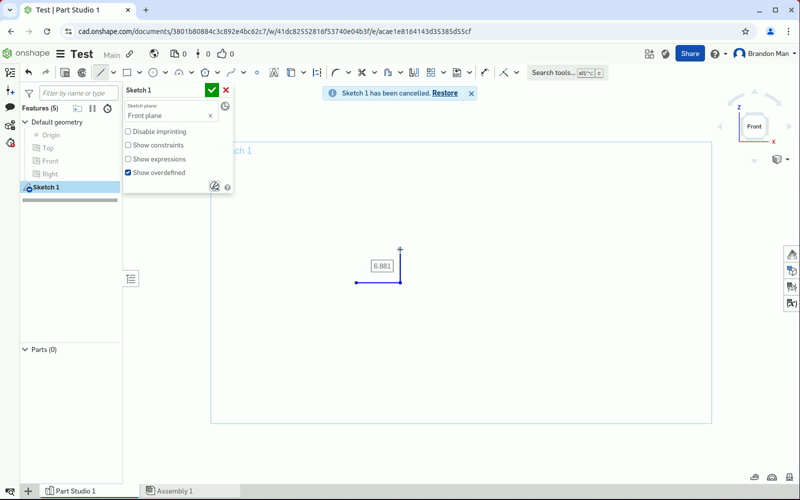
mouse_move(430, 249)
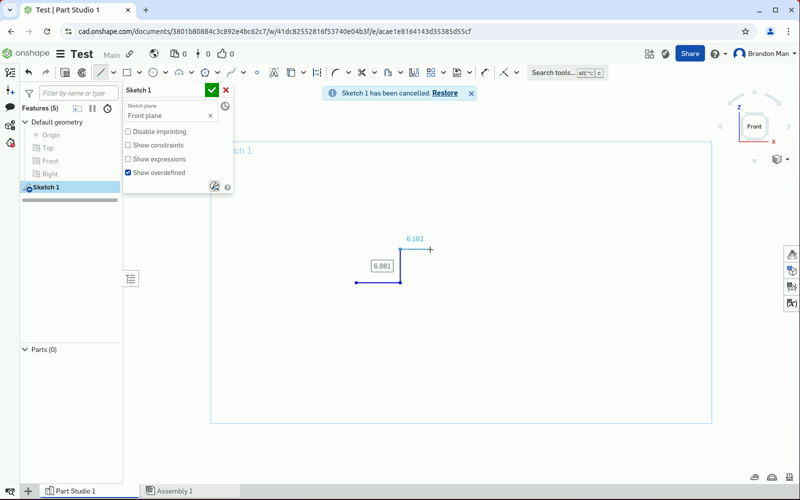
mouse_move(356, 249)
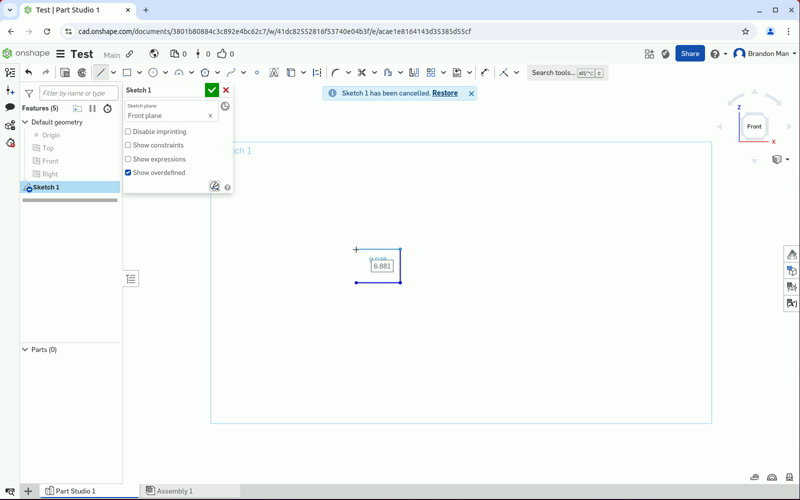
click(356, 249)
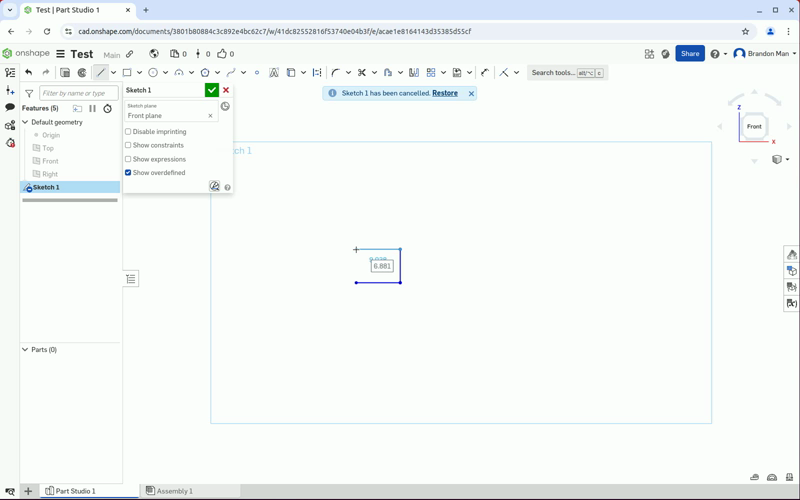
key_up(shift)
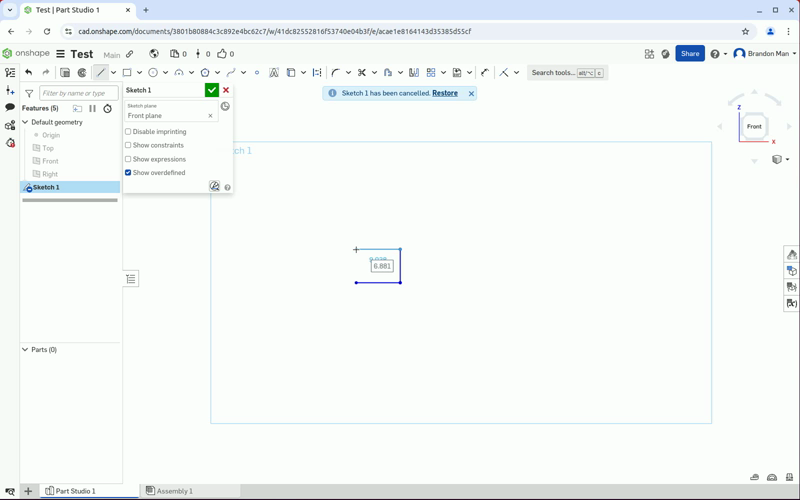
mouse_move(386, 249)
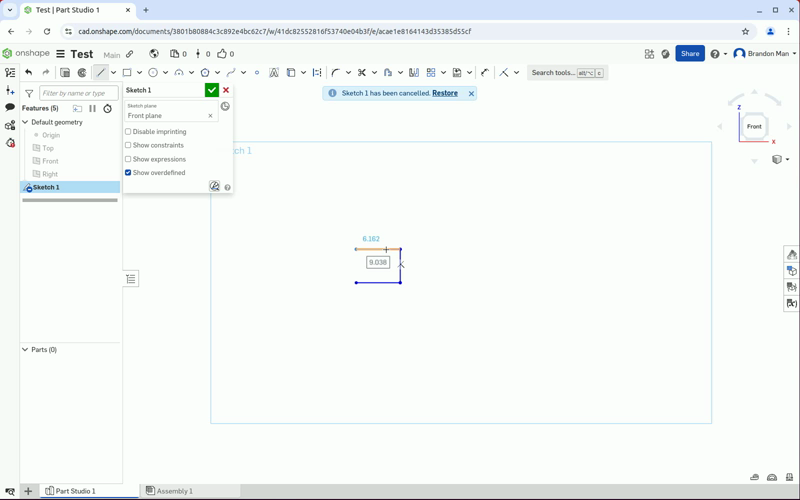
key_down(shift)
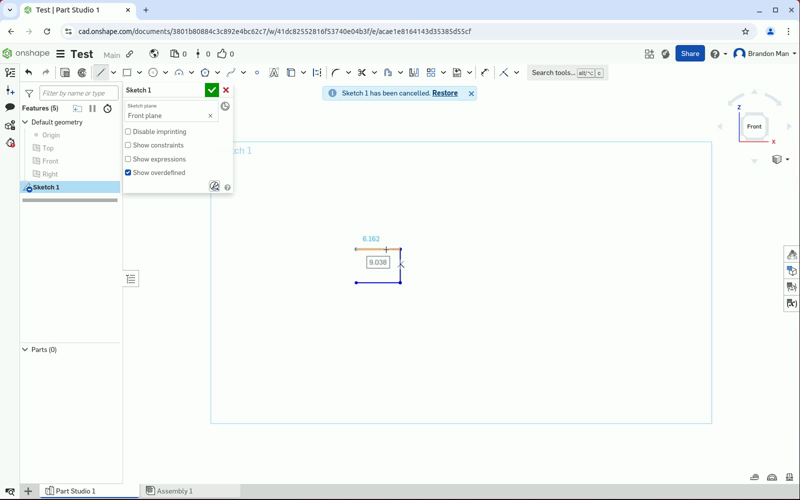
mouse_move(356, 282)
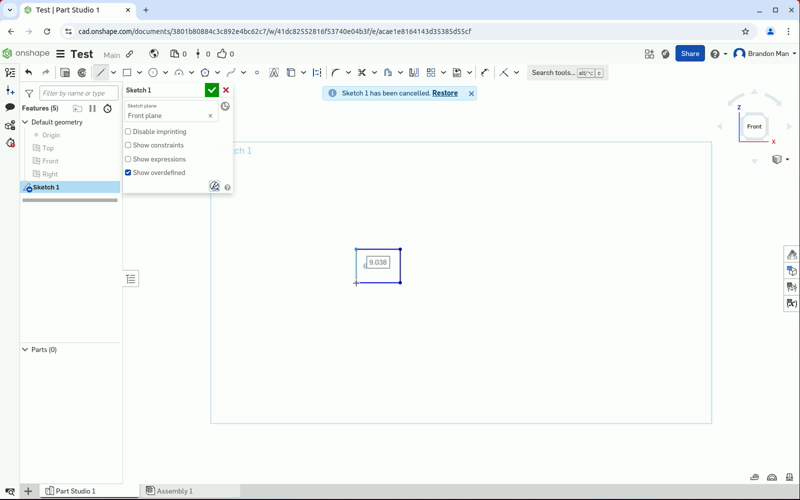
key_up(shift)
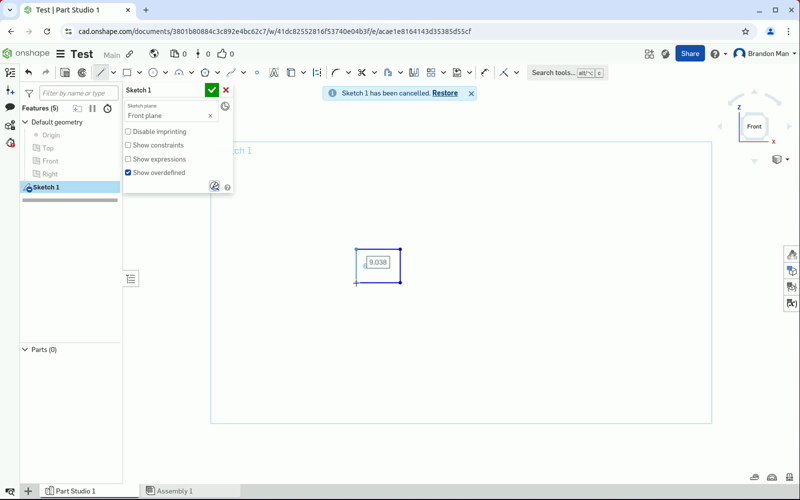
click(356, 282)
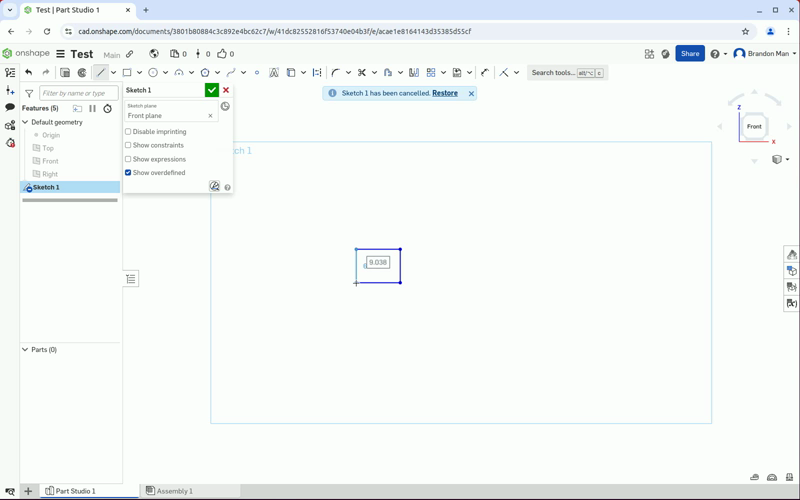
key(esc)
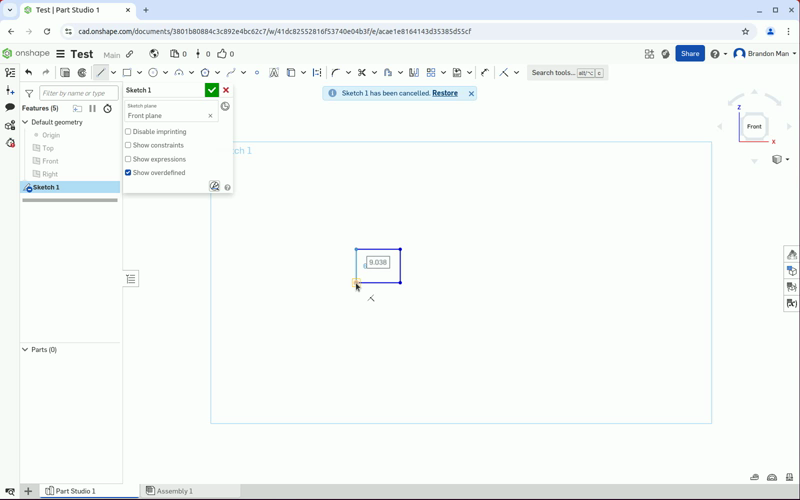
mouse_move(388, 279)
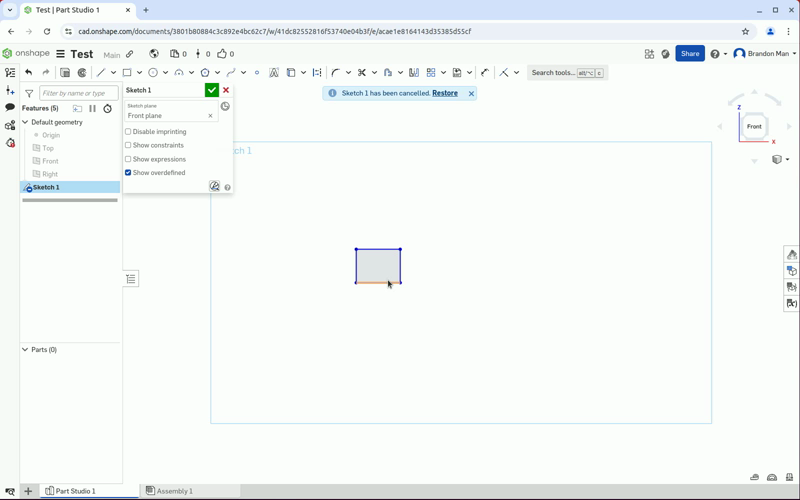
scroll(6)
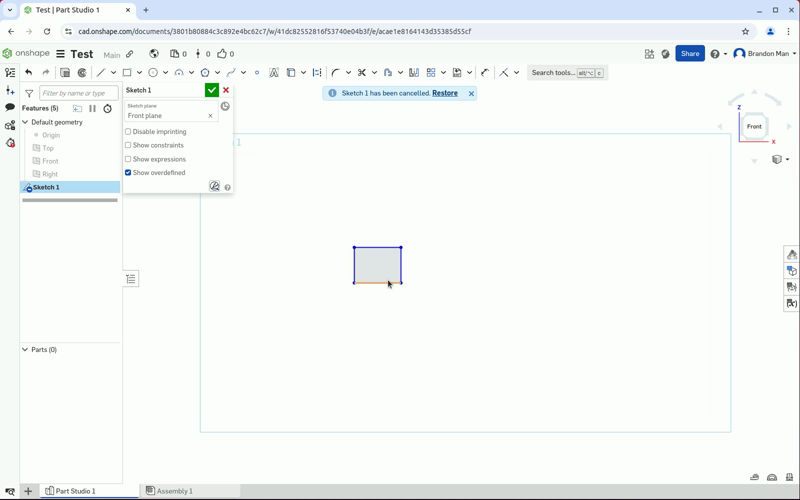
scroll(6)
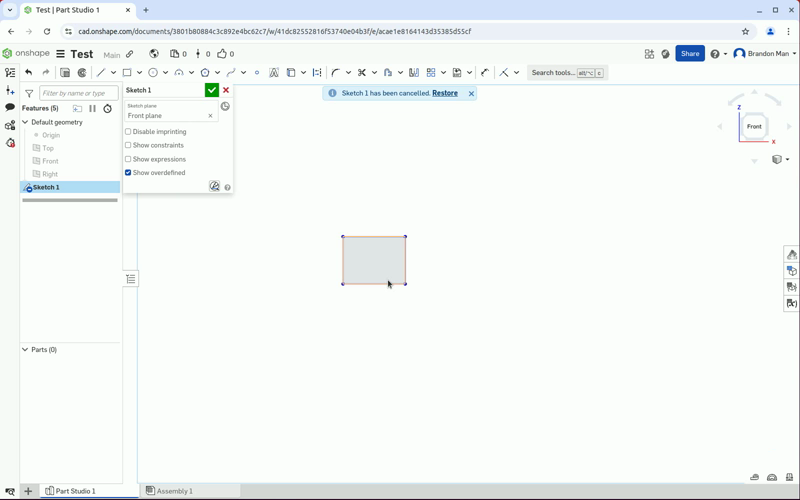
scroll(6)
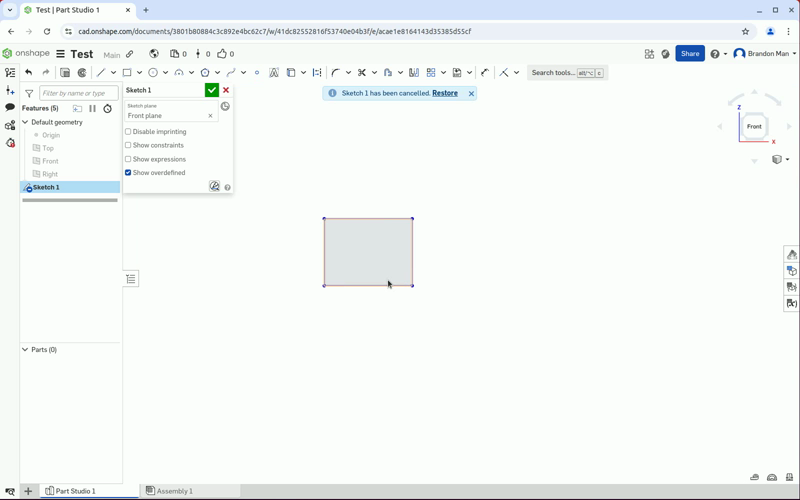
scroll(6)
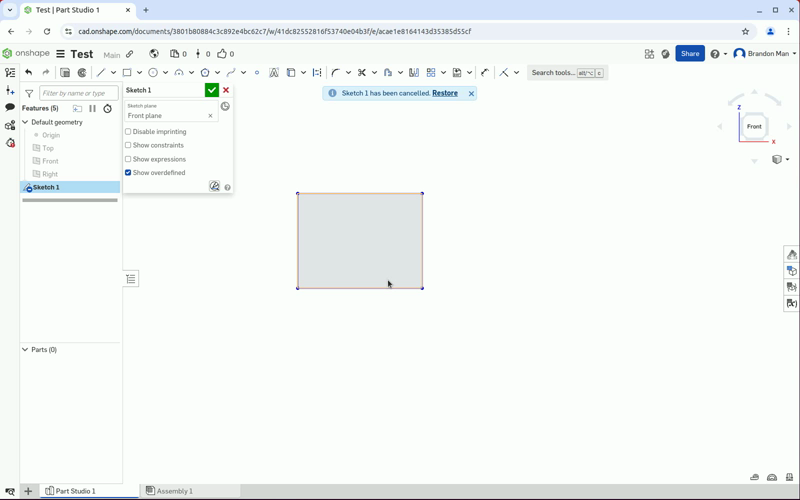
scroll(6)
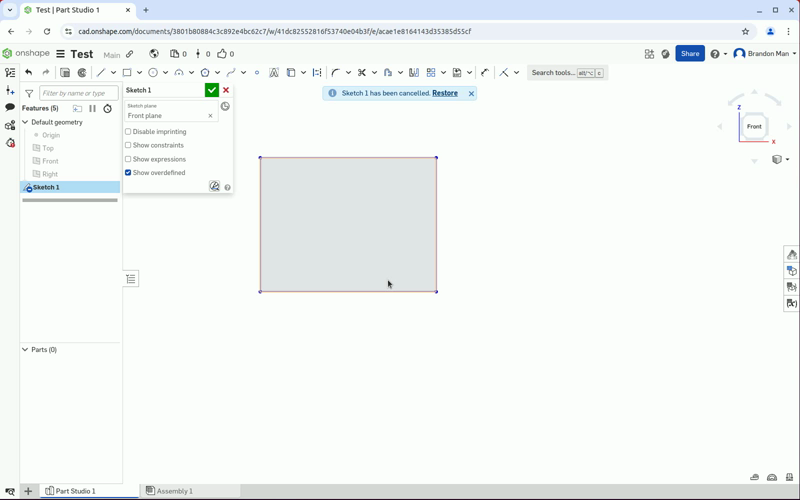
scroll(6)
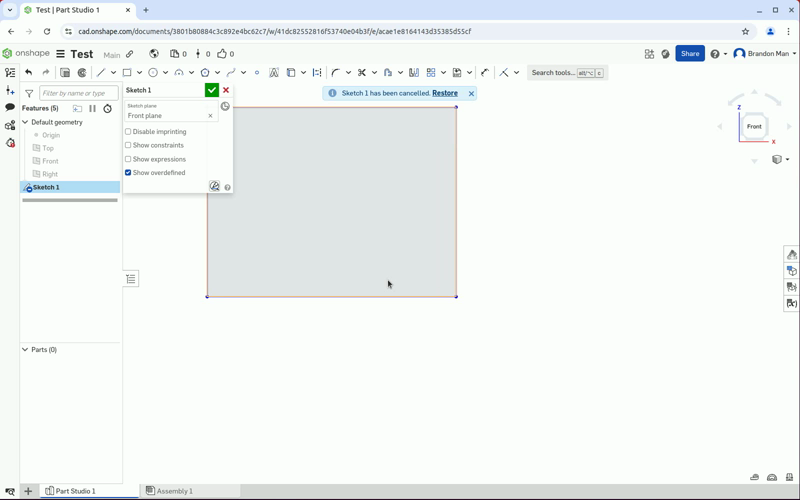
scroll(6)
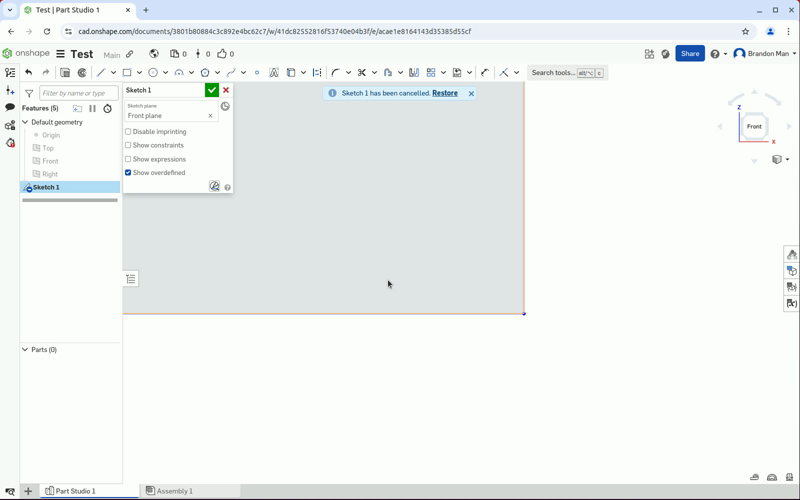
click(388, 279)
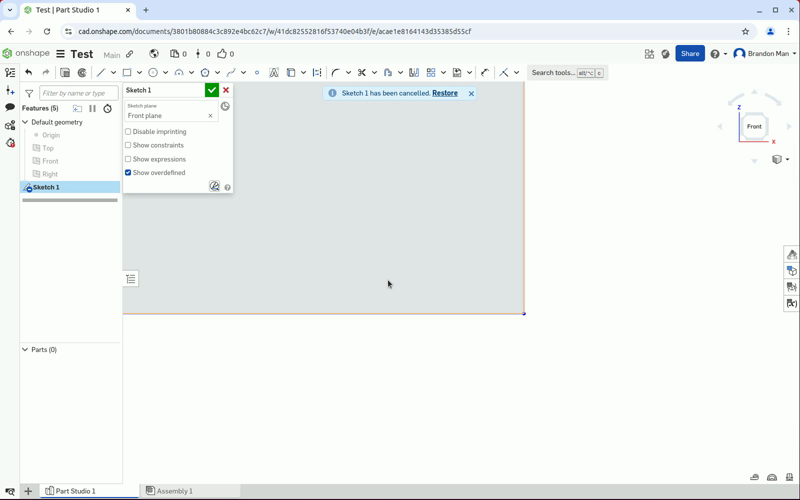
scroll(-6)
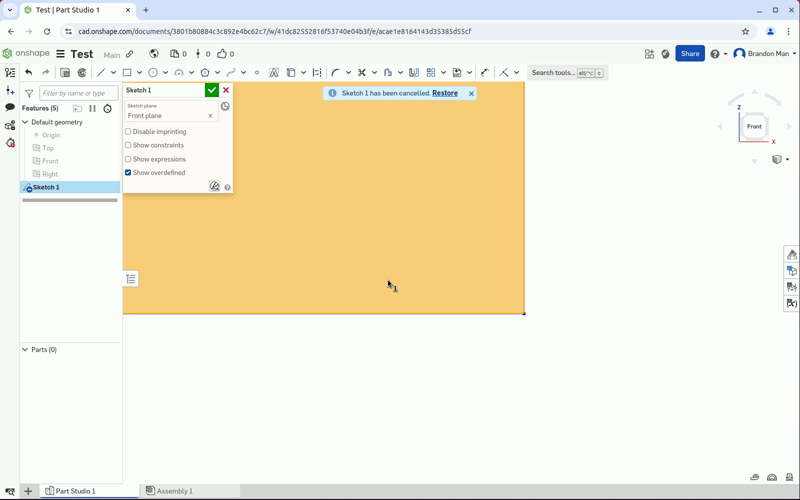
scroll(-6)
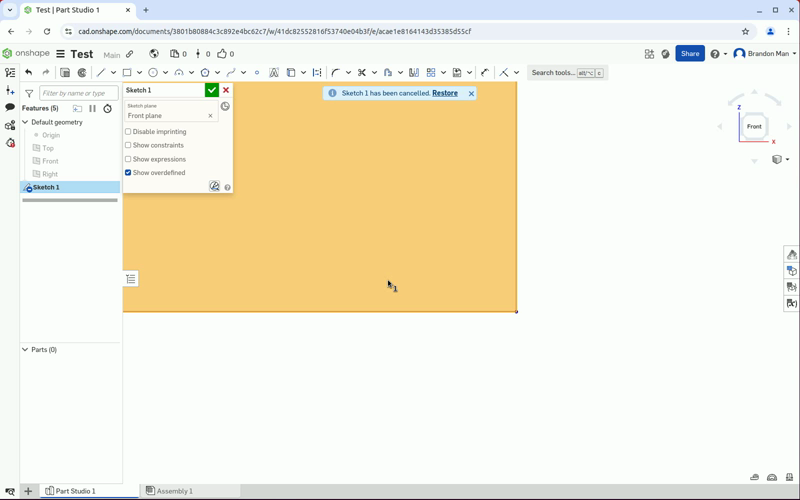
scroll(-6)
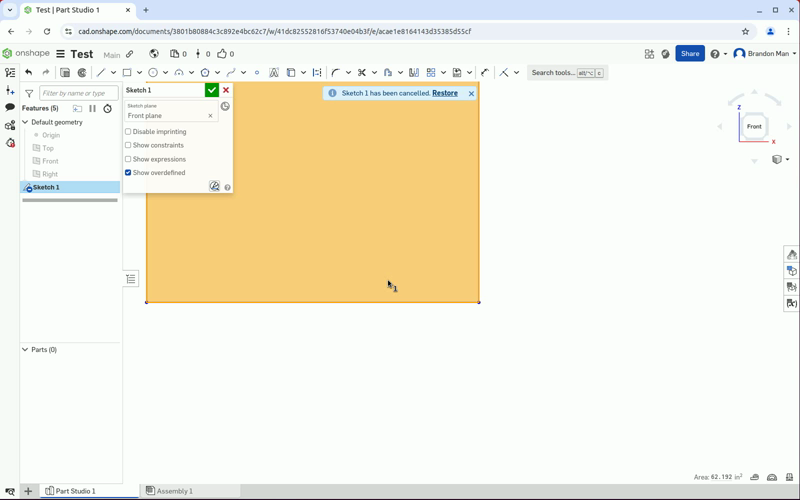
scroll(-6)
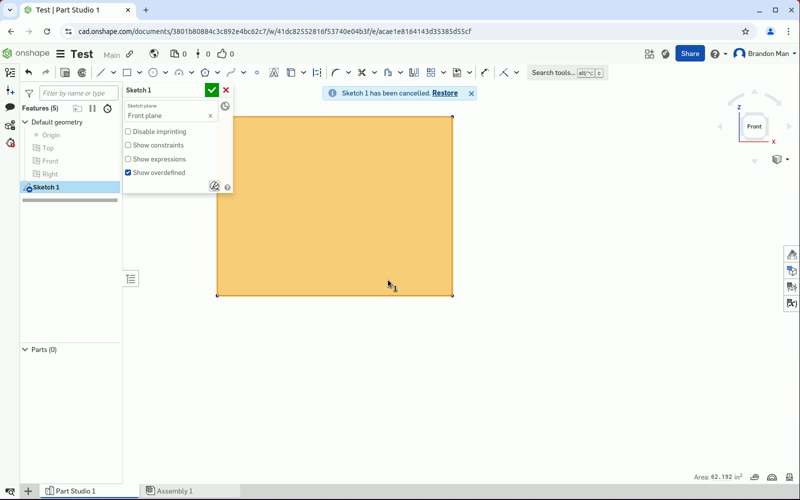
scroll(-6)
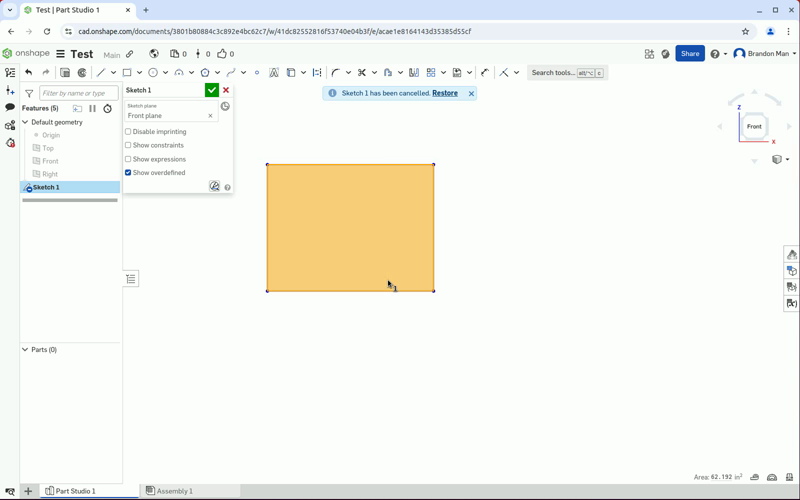
scroll(-6)
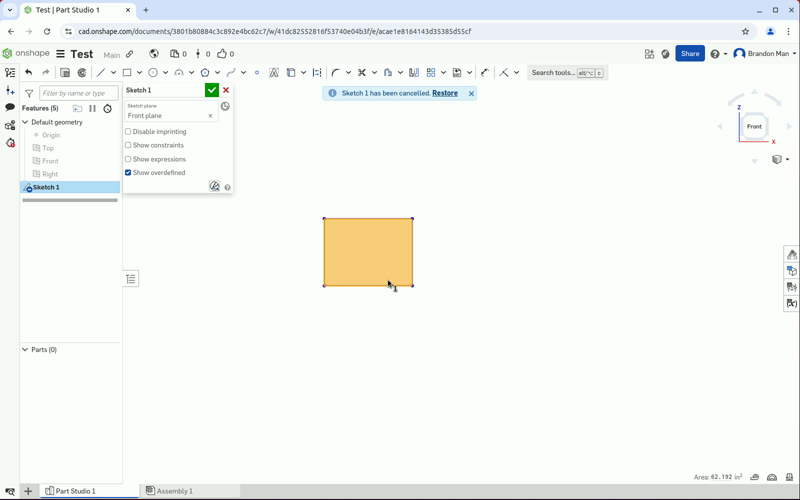
scroll(-6)
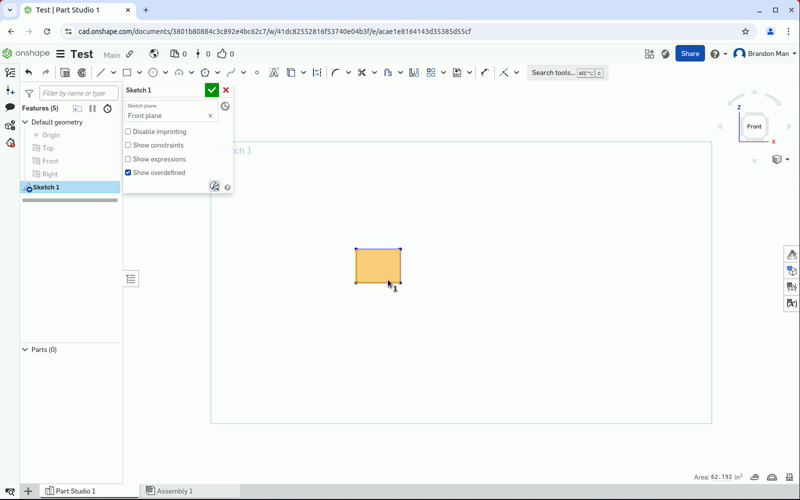
mouse_move(73, 352)
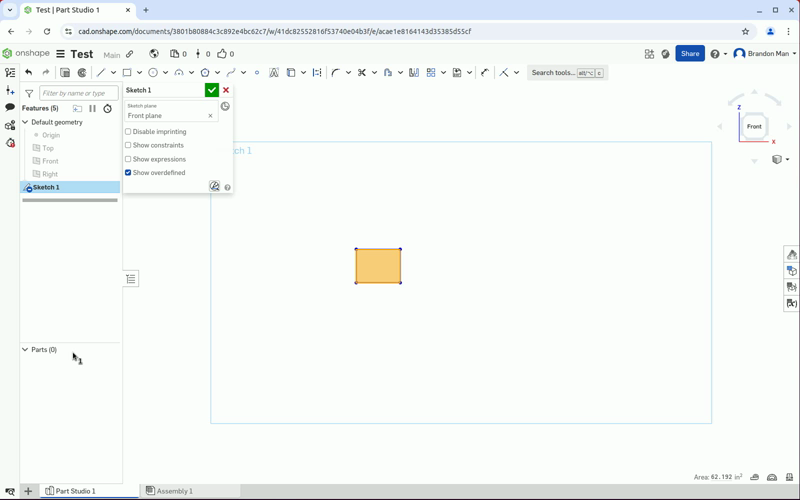
key(shift+y)
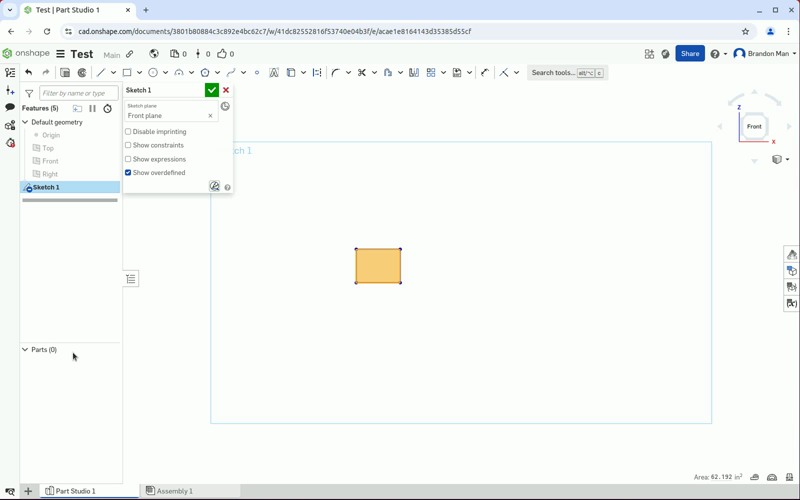
key(shift+e)
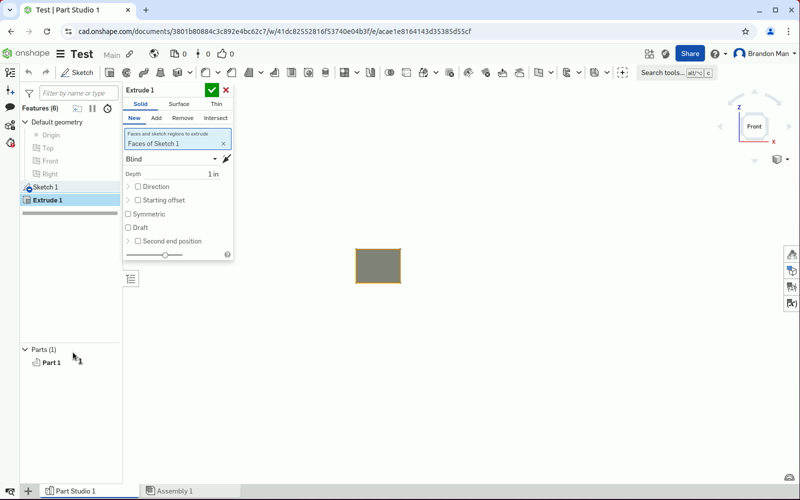
mouse_move(143, 106)
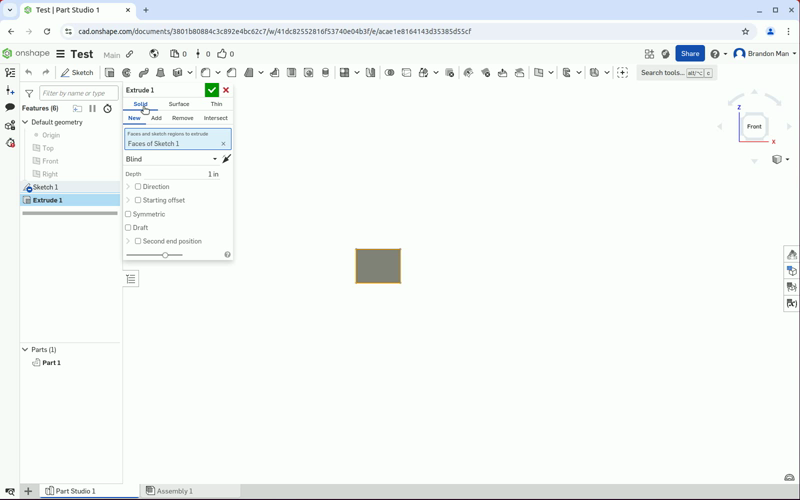
click(143, 106)
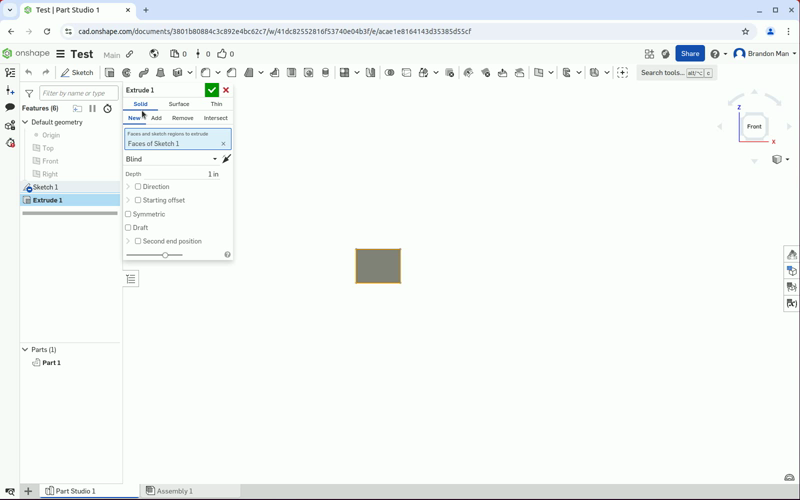
mouse_move(137, 120)
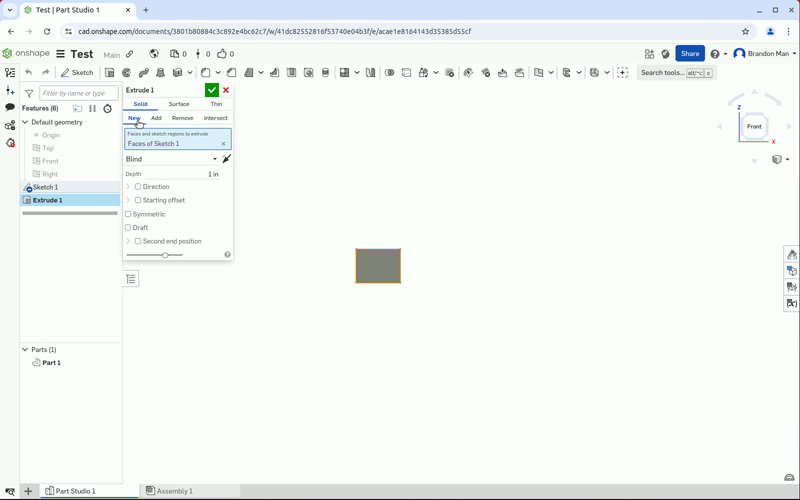
click(137, 120)
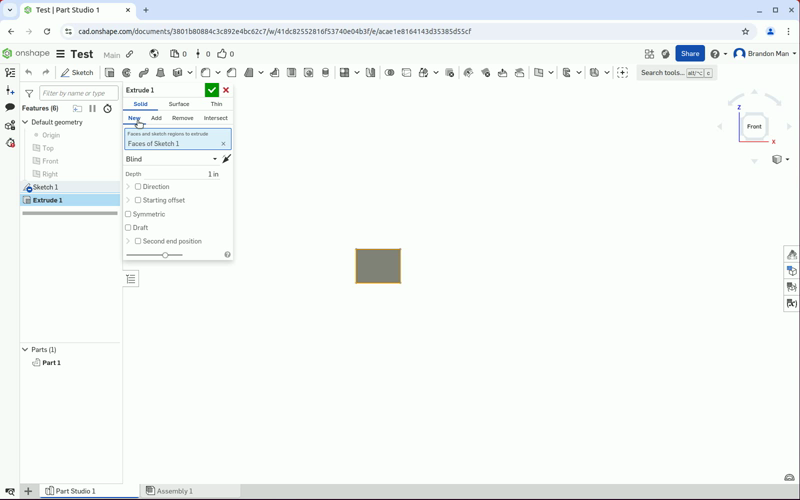
key(tab, 4)
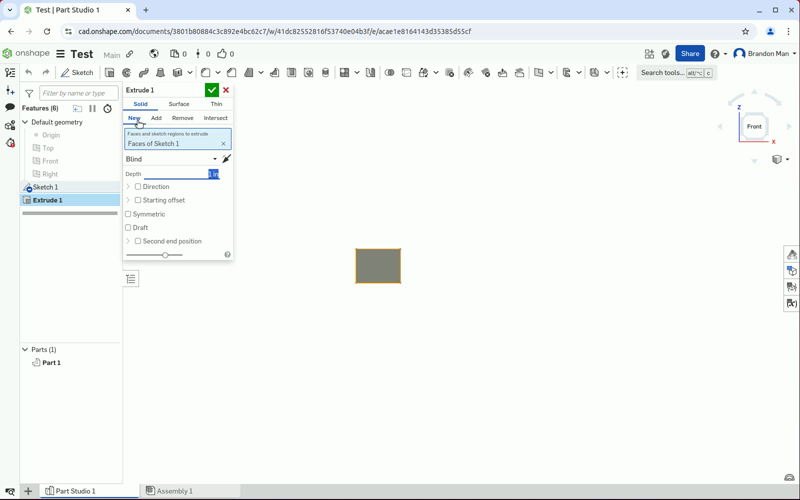
text(3.611)
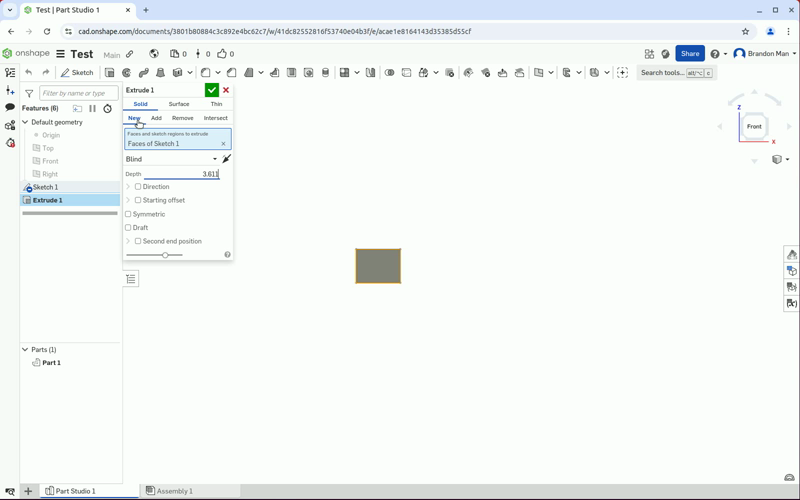
key(enter)
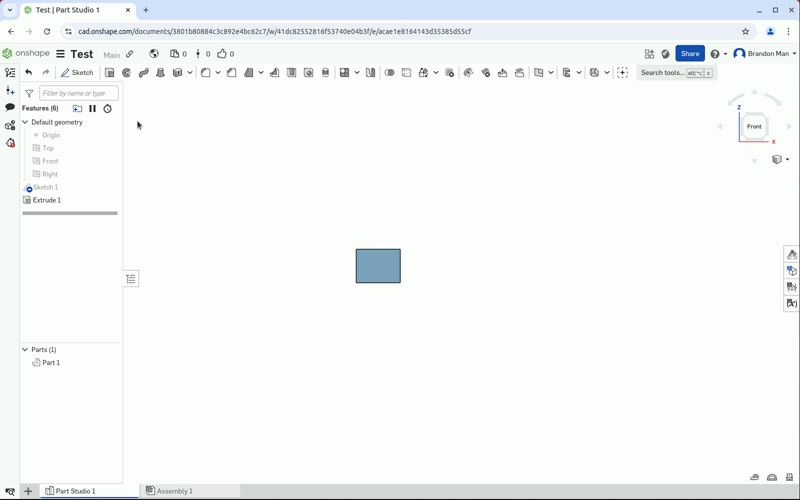
key(shift+h)
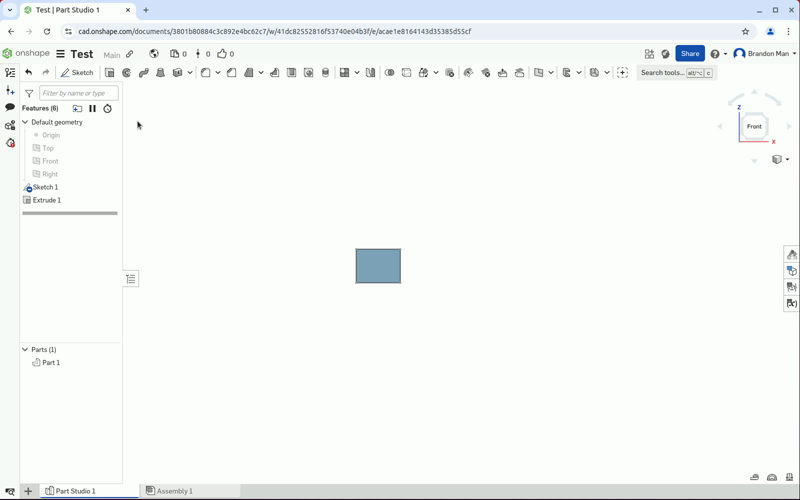
key(shift+h)
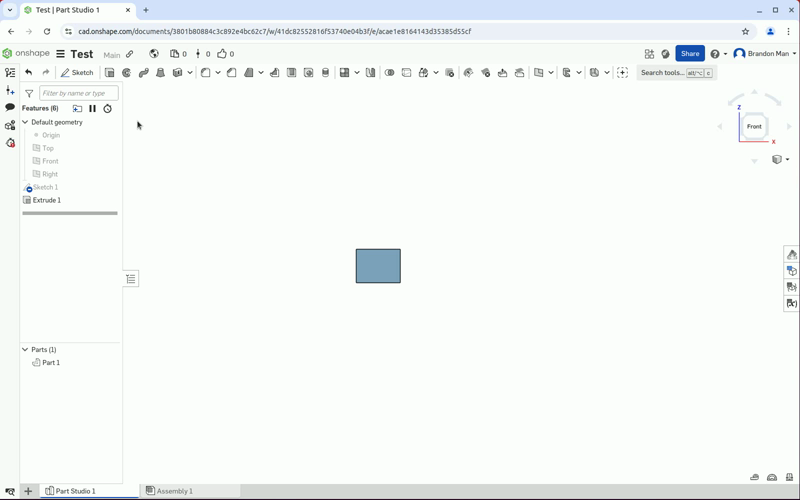
mouse_move(73, 189)
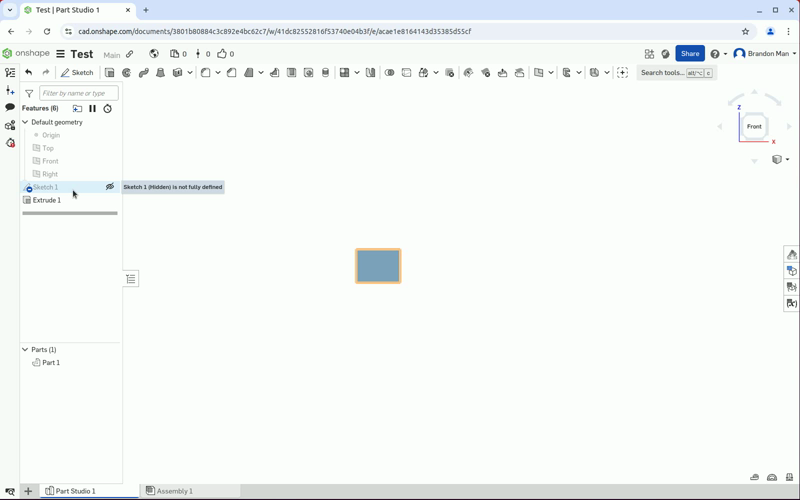
click(73, 189)
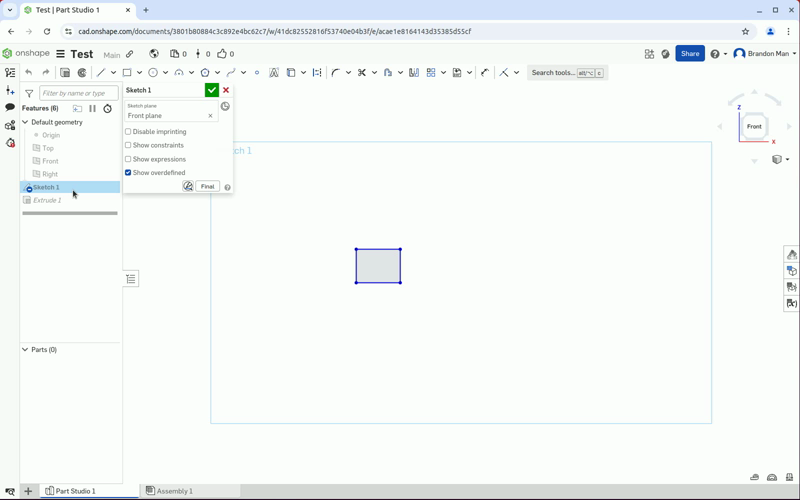
mouse_move(229, 92)
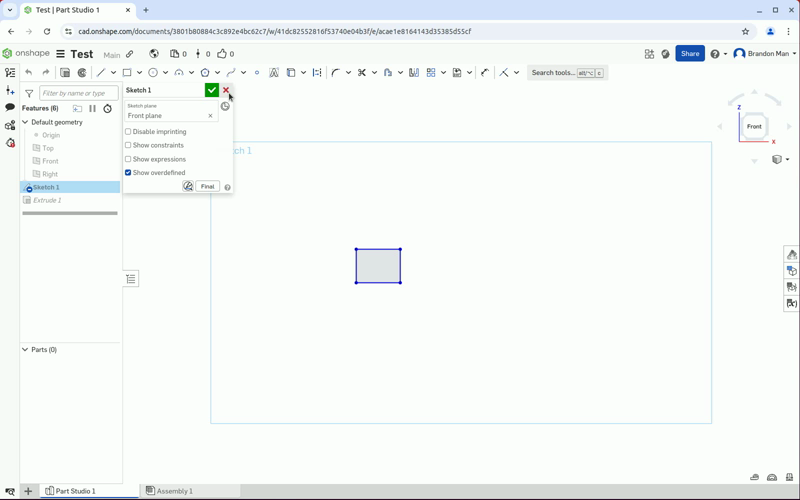
click(229, 92)
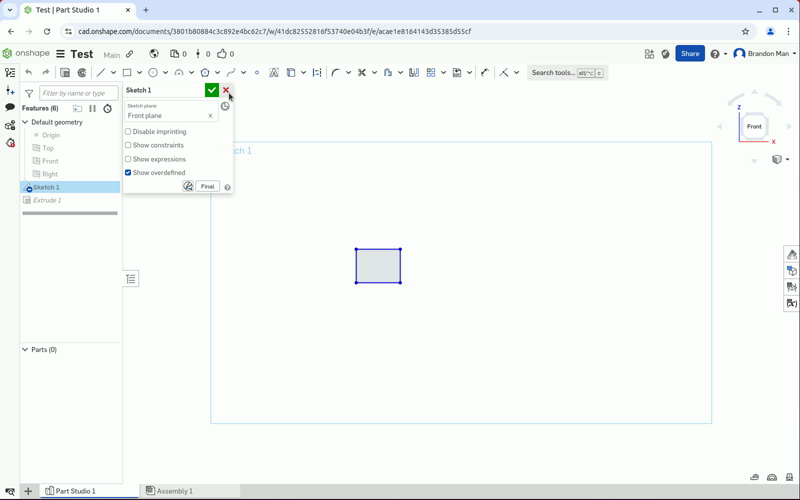
key(shift+s)
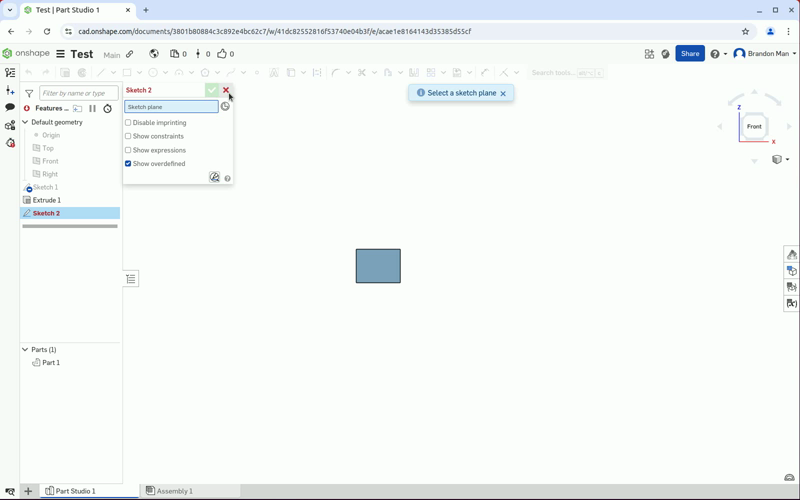
mouse_move(73, 163)
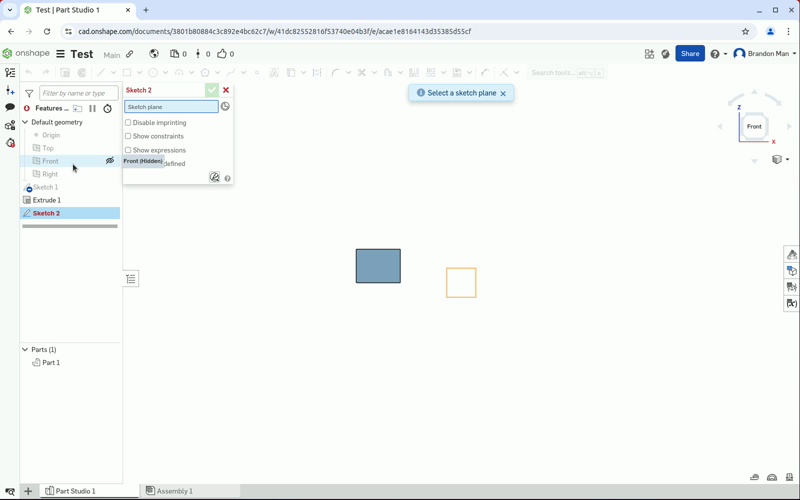
click(73, 163)
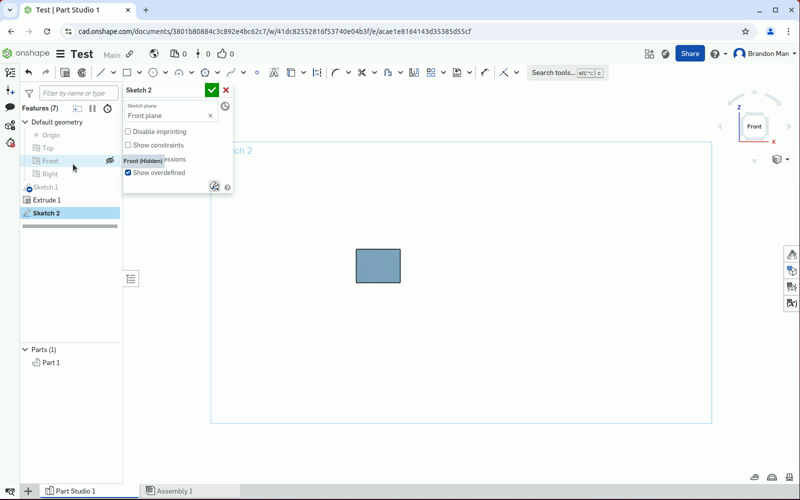
mouse_move(73, 352)
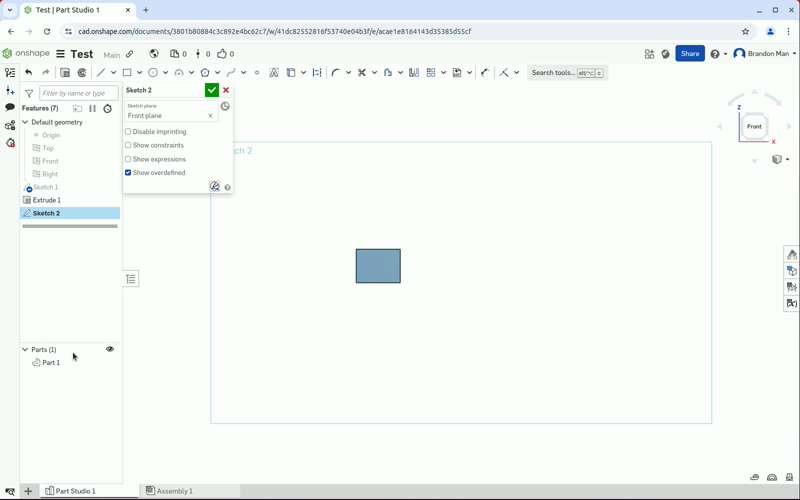
key(y)
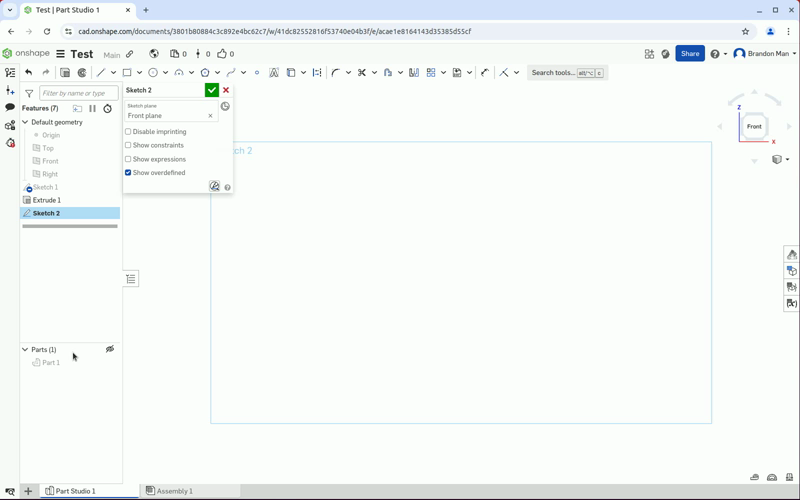
key(l)
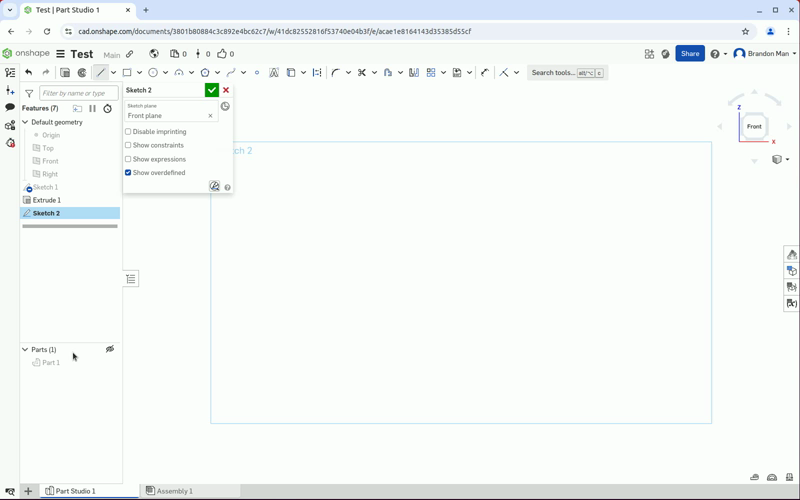
key_down(shift)
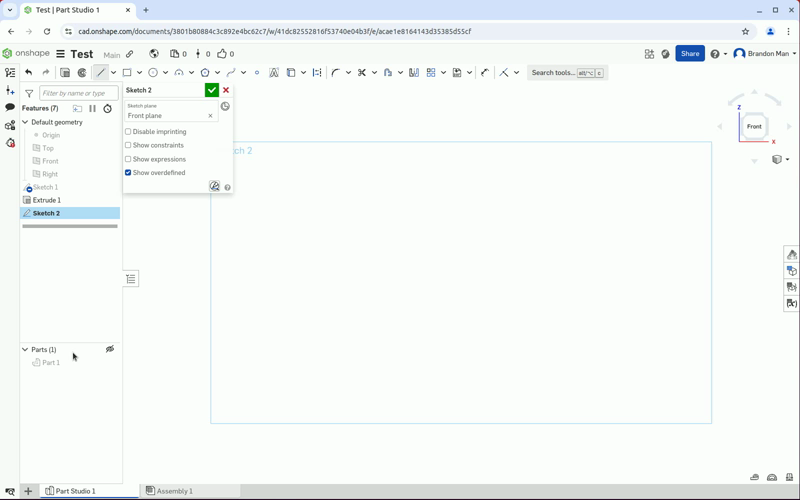
mouse_move(430, 312)
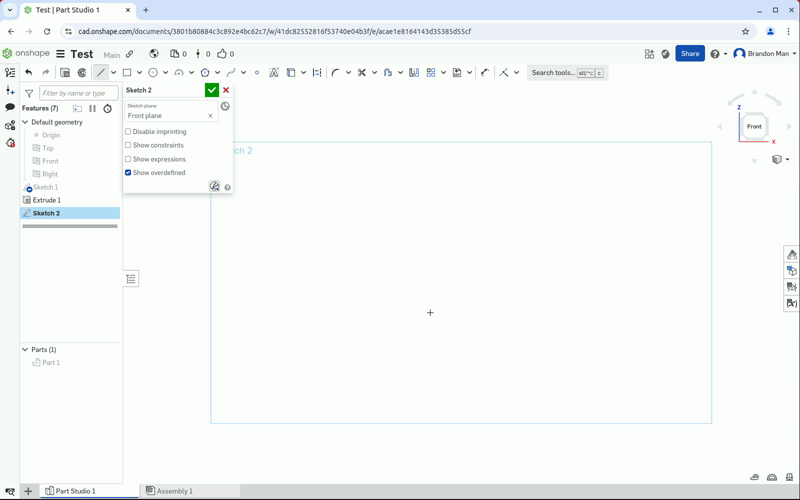
click(430, 312)
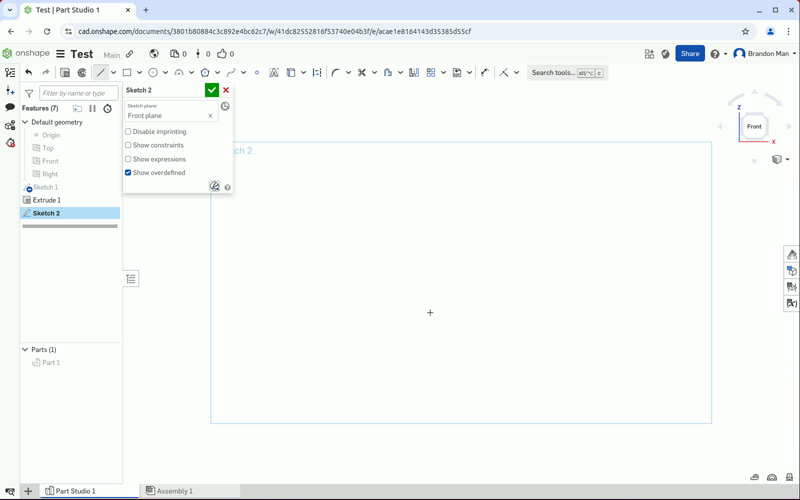
key_up(shift)
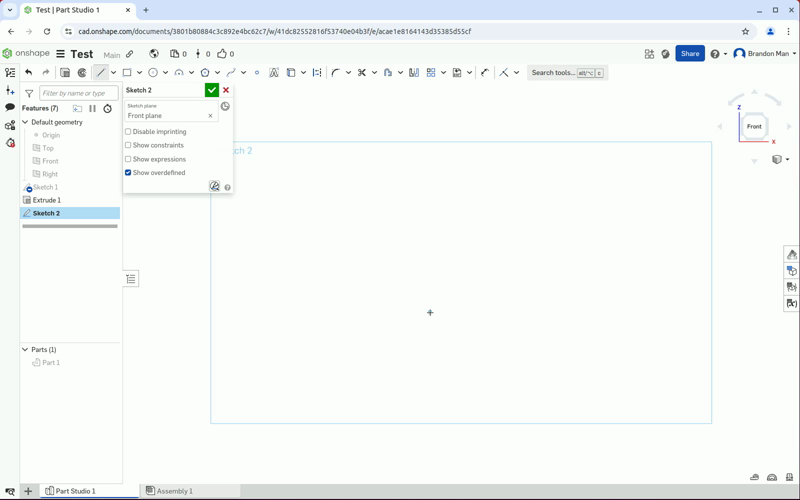
key_down(shift)
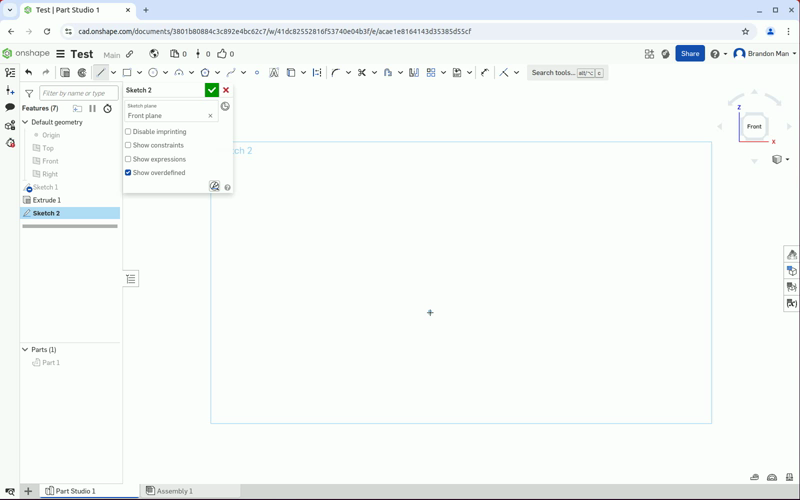
mouse_move(460, 312)
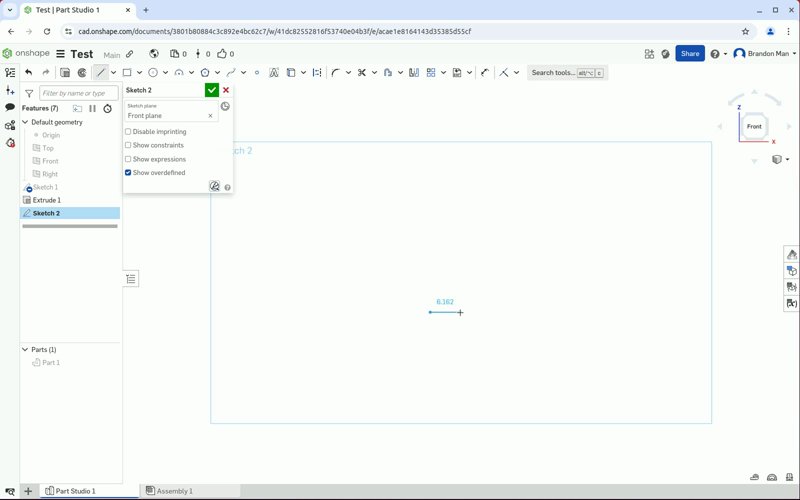
mouse_move(475, 312)
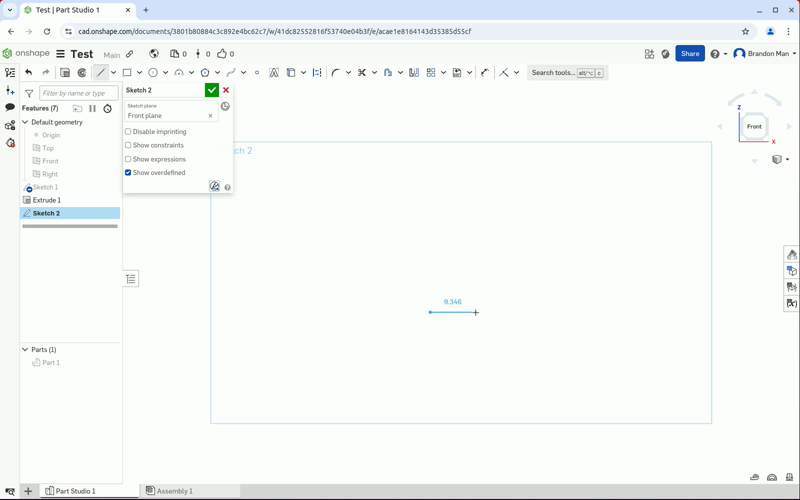
click(475, 312)
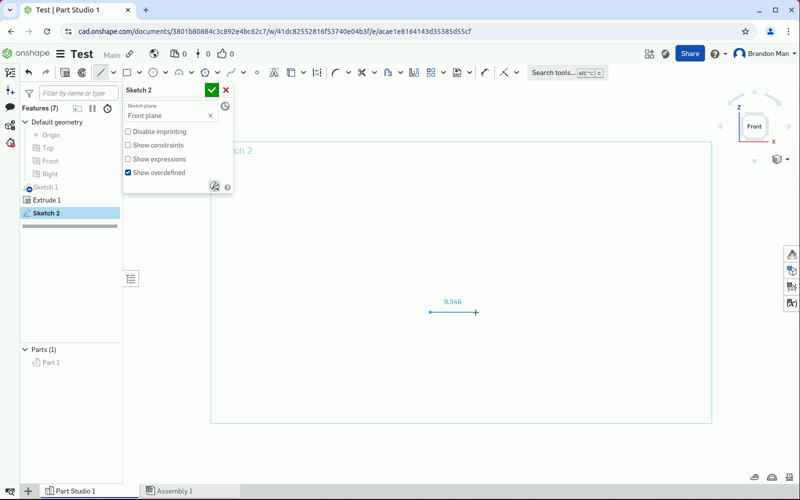
key_up(shift)
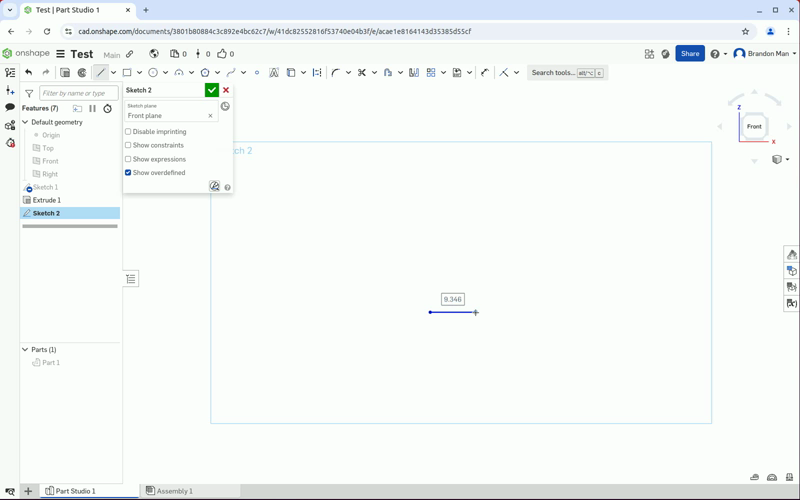
key_down(shift)
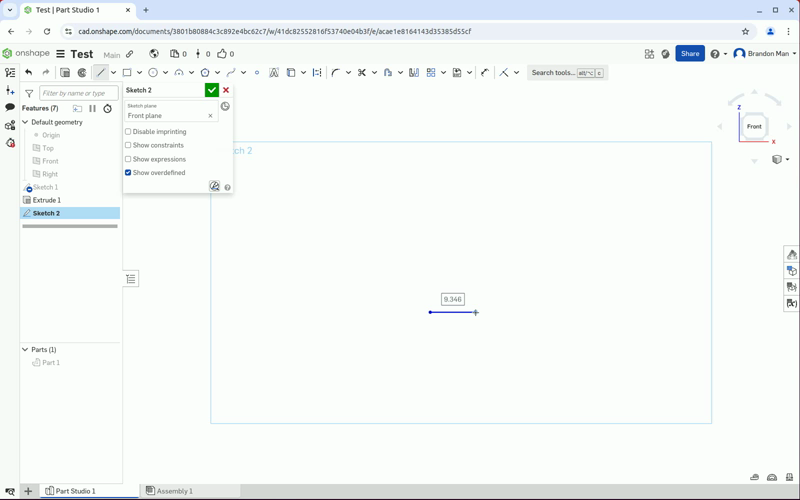
mouse_move(505, 312)
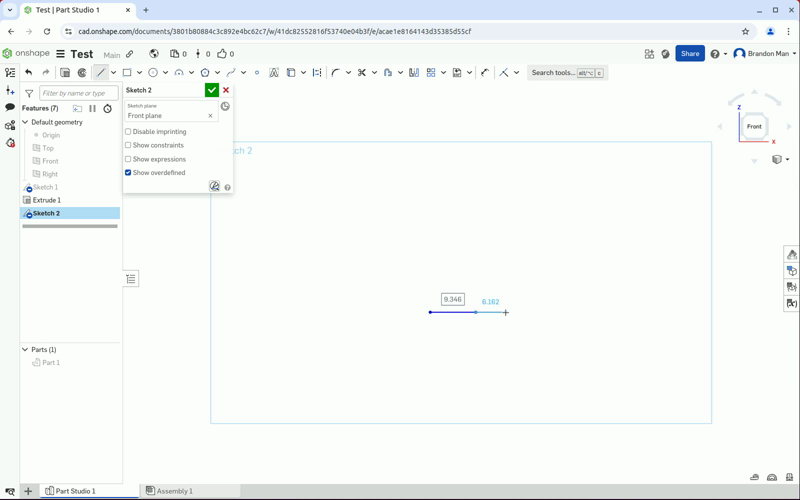
mouse_move(475, 265)
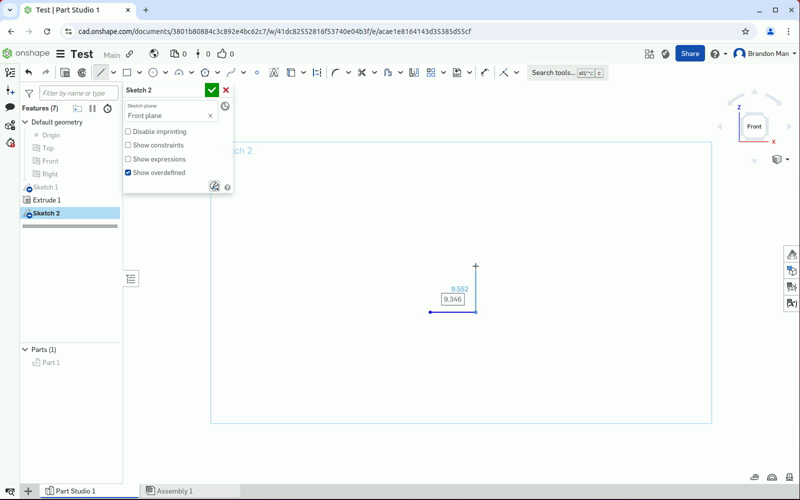
click(475, 265)
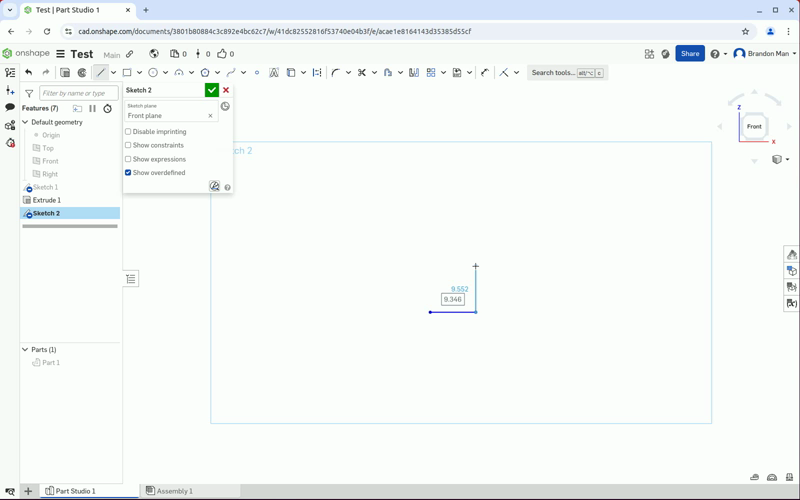
key_up(shift)
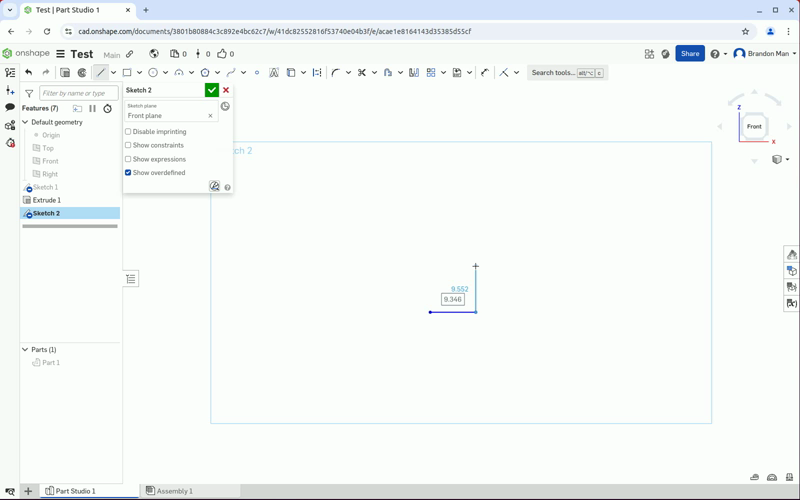
key_down(shift)
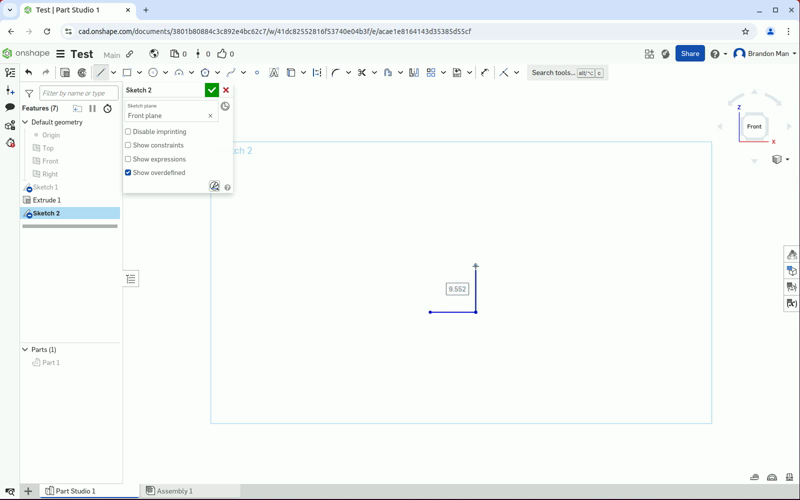
mouse_move(505, 265)
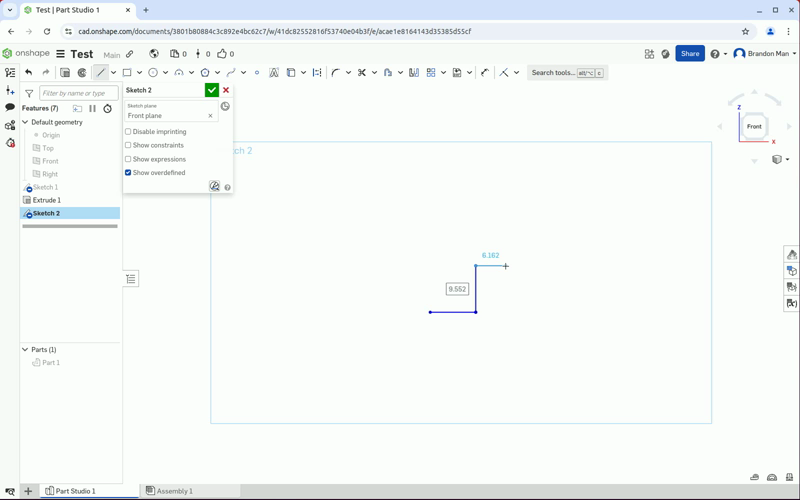
mouse_move(430, 265)
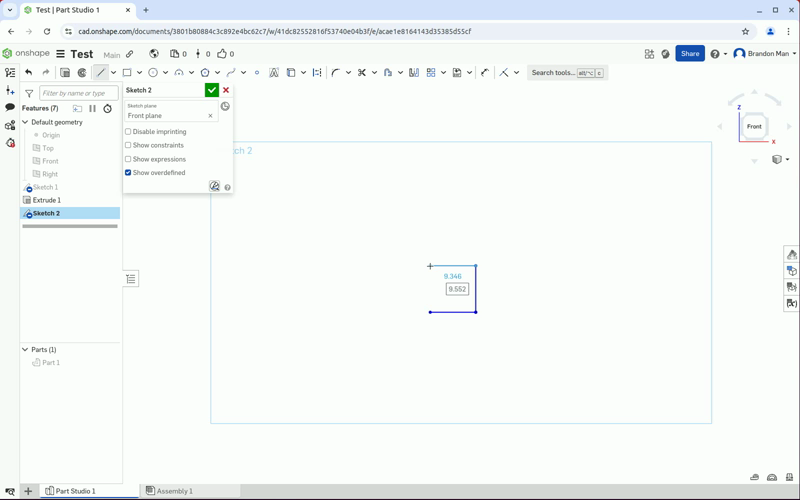
click(430, 265)
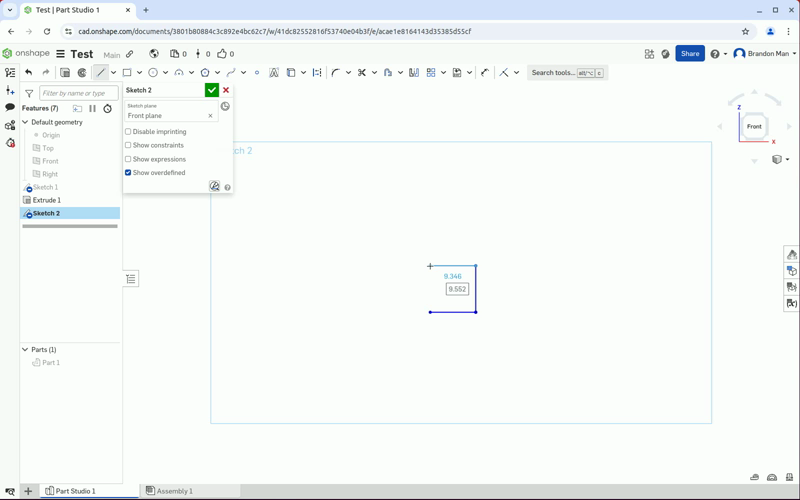
key_up(shift)
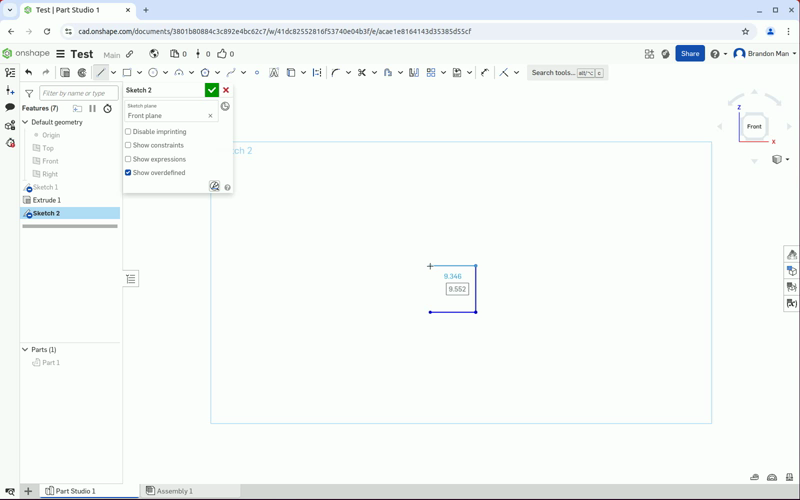
mouse_move(460, 265)
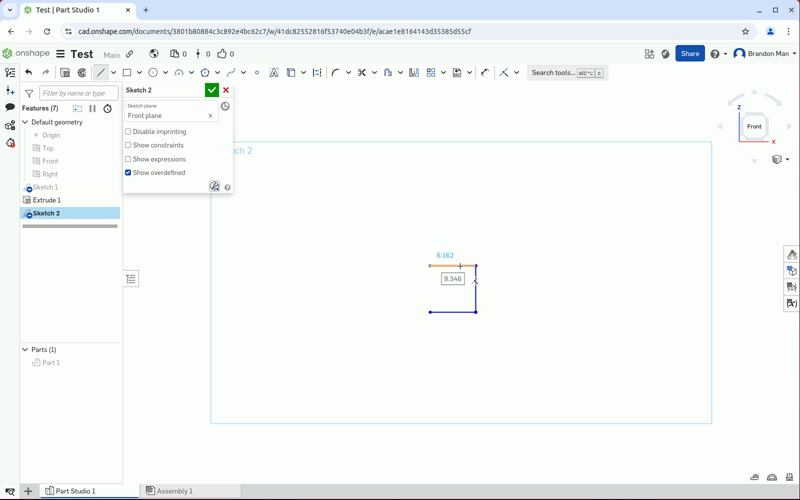
key_down(shift)
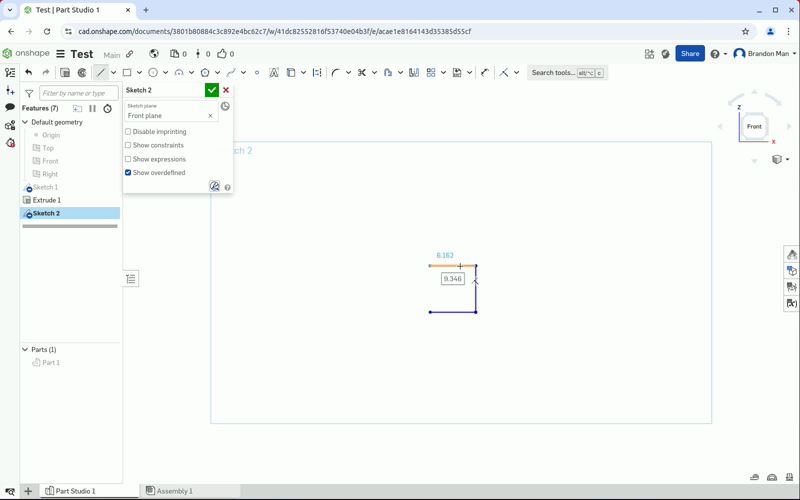
mouse_move(430, 312)
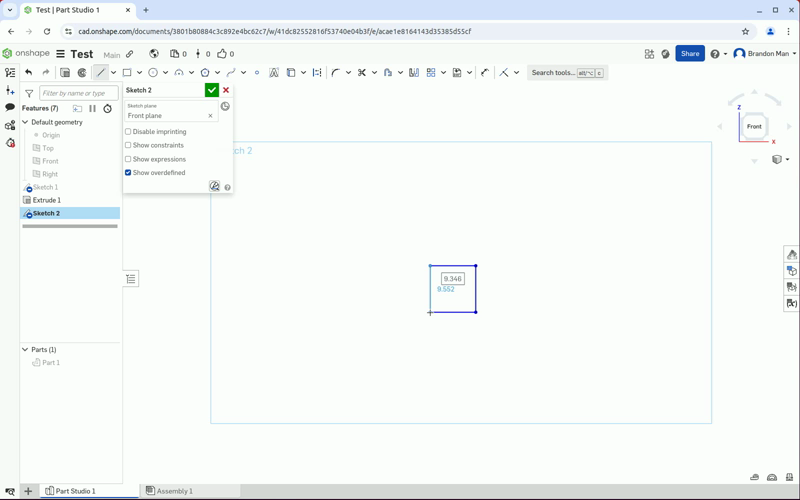
key_up(shift)
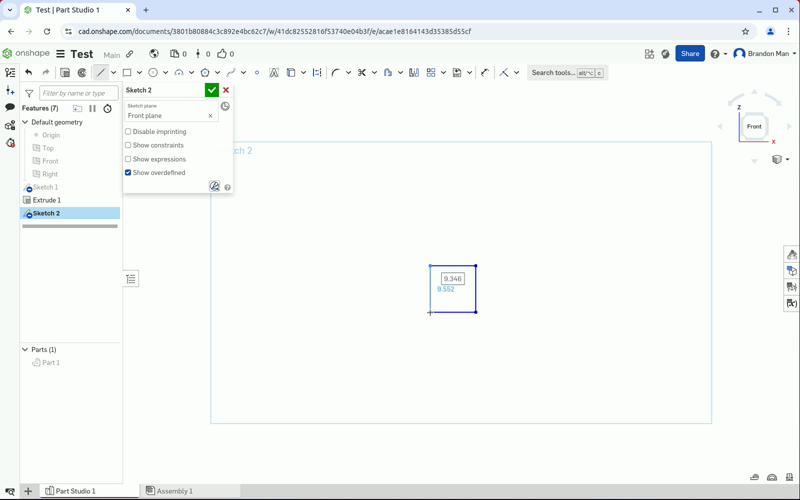
click(430, 312)
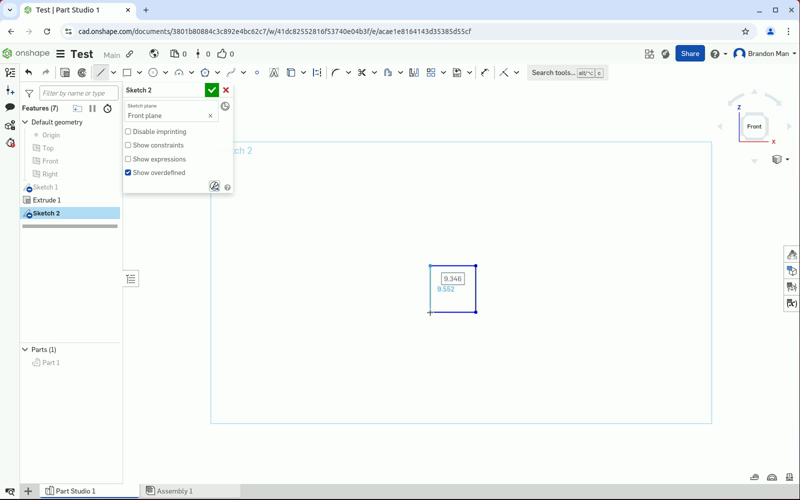
key(esc)
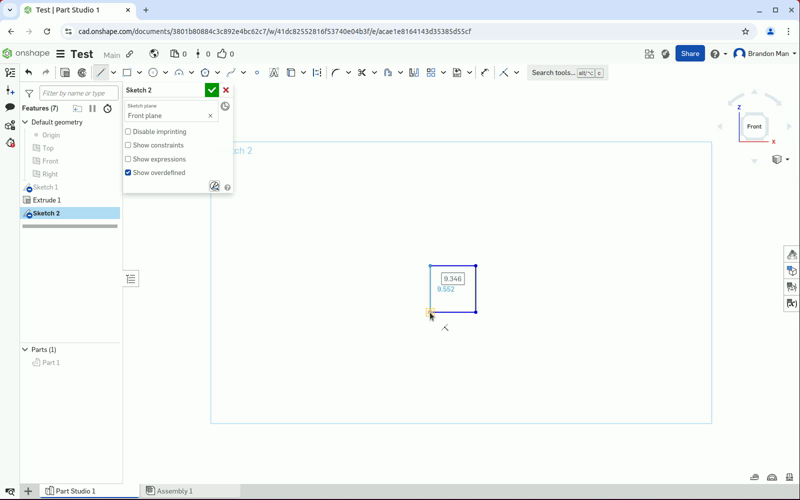
mouse_move(431, 304)
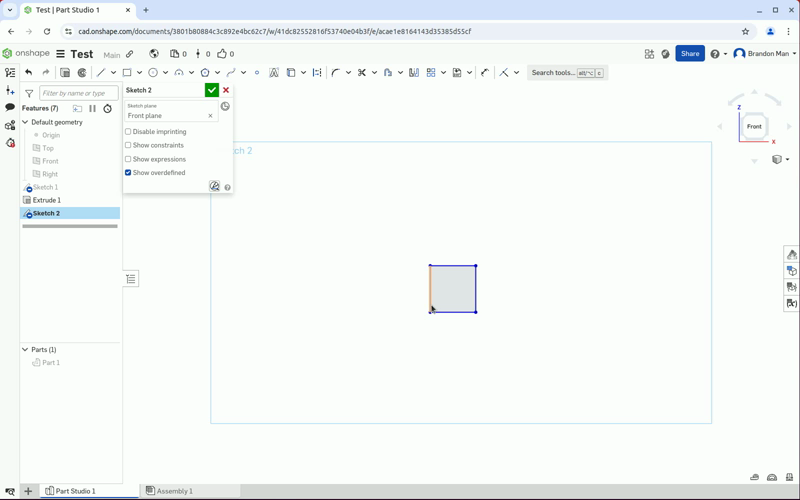
click(431, 304)
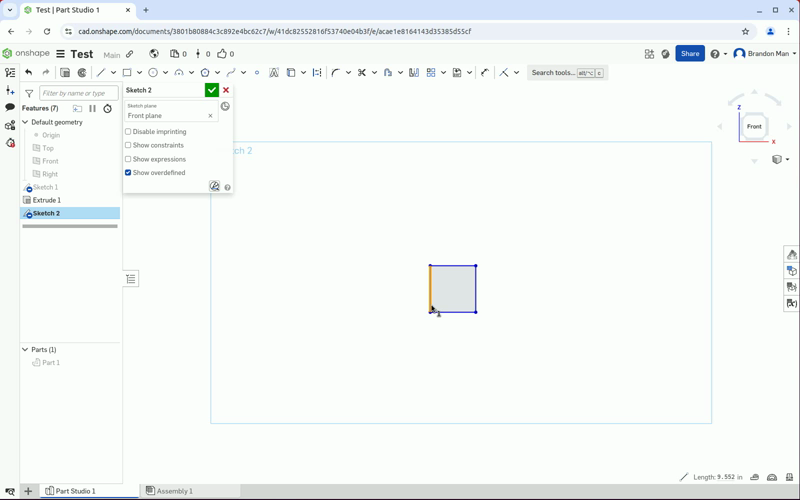
mouse_move(73, 352)
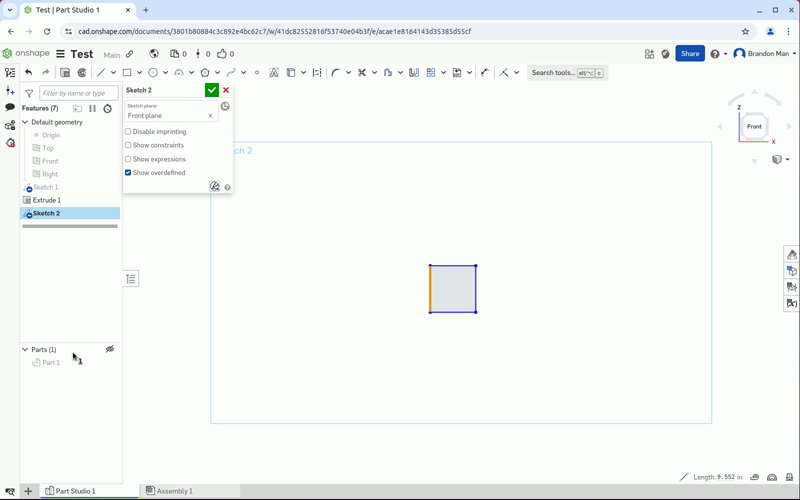
key(shift+y)
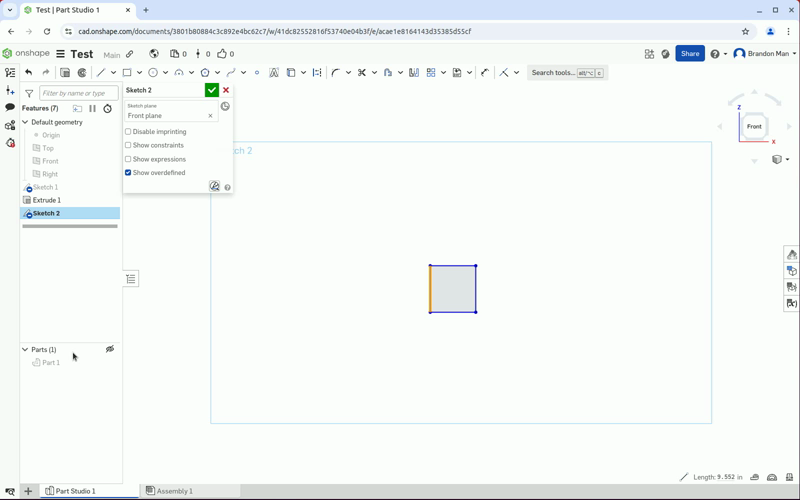
key(shift+e)
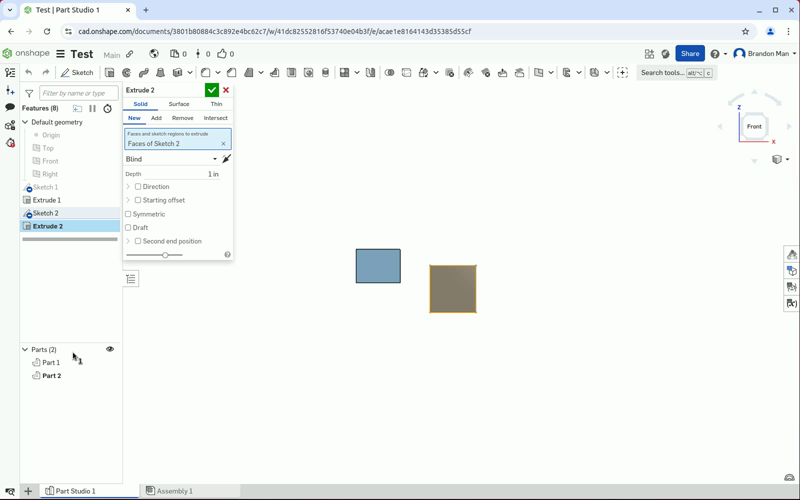
mouse_move(143, 106)
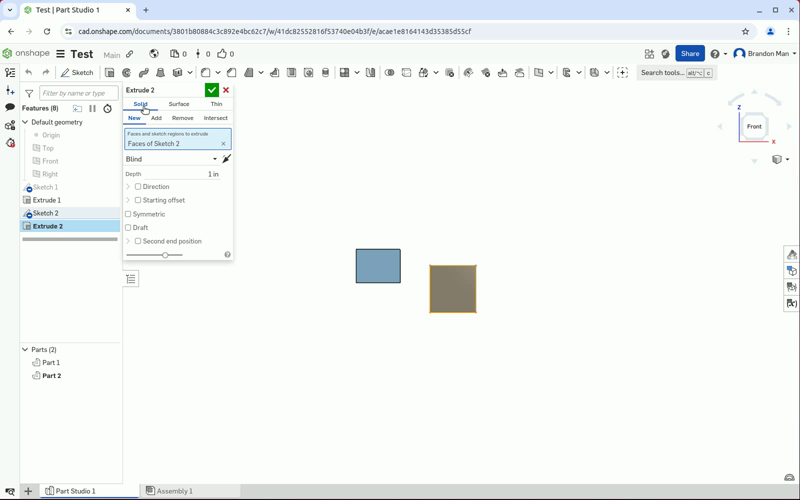
click(143, 106)
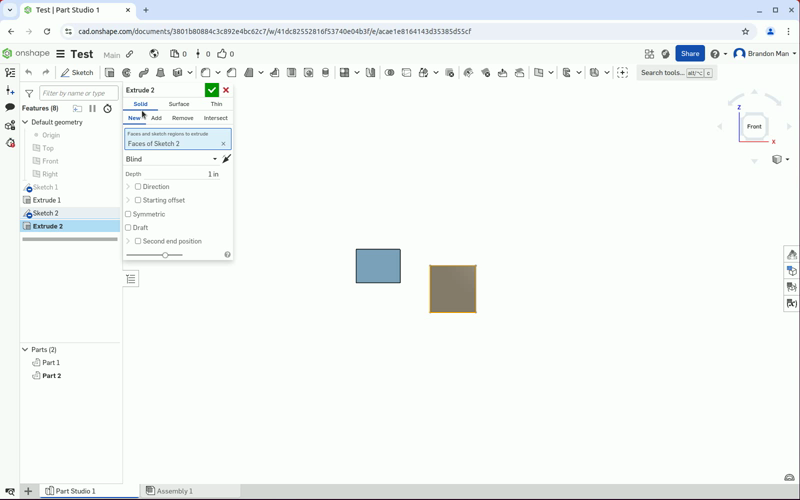
mouse_move(137, 120)
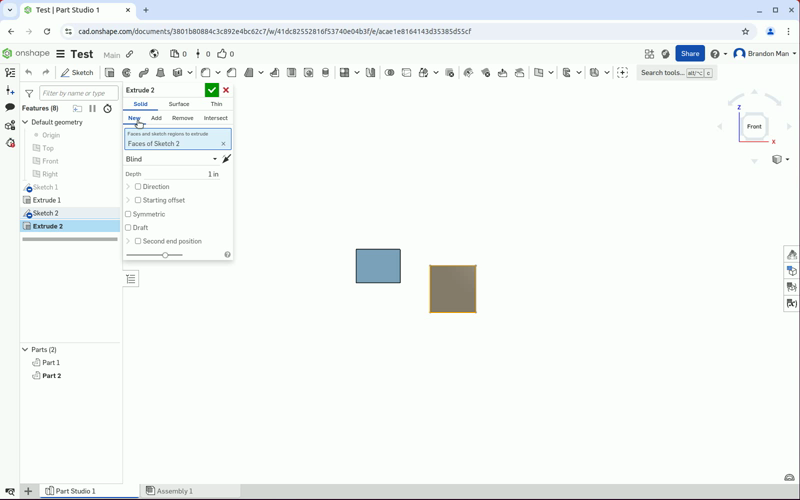
click(137, 120)
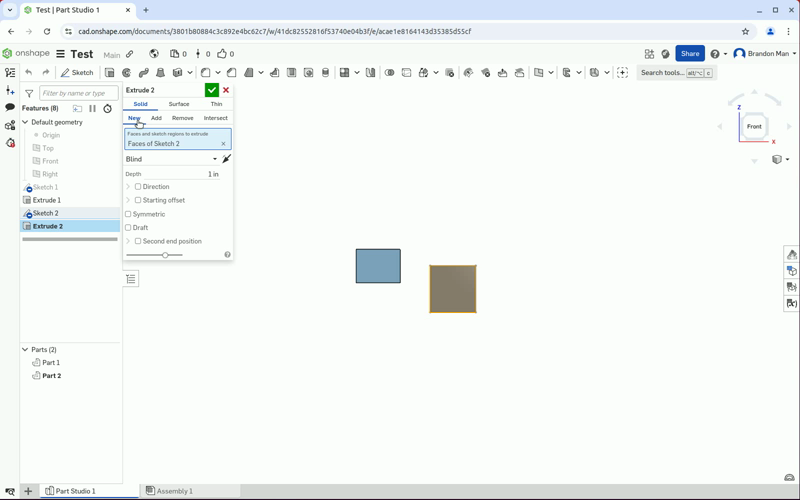
key(tab, 4)
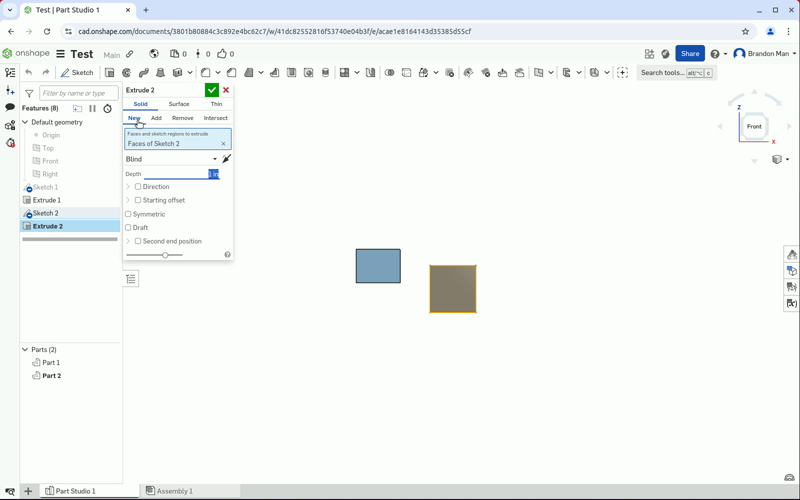
text(3.611)
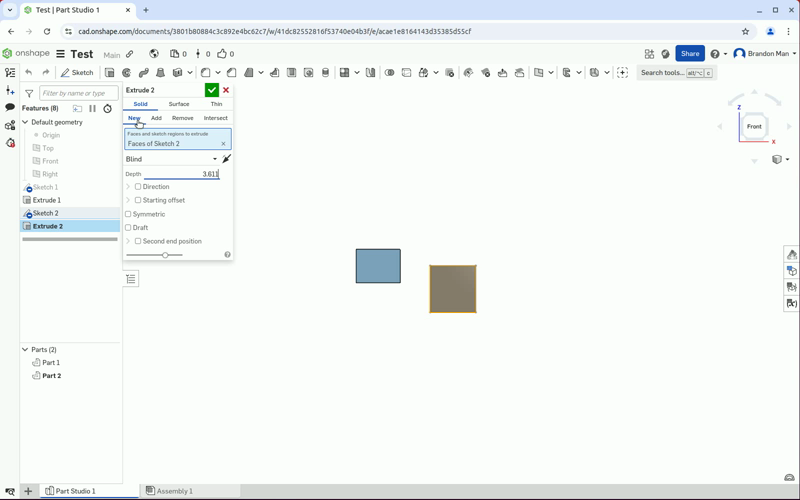
key(enter)
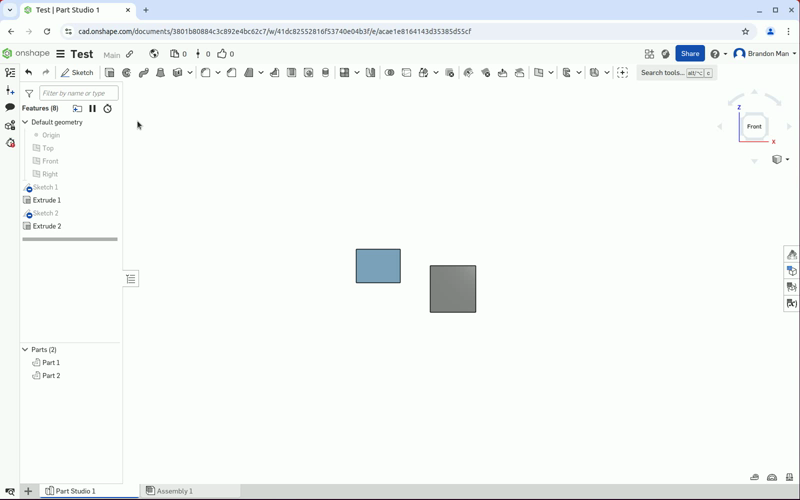
key(shift+h)
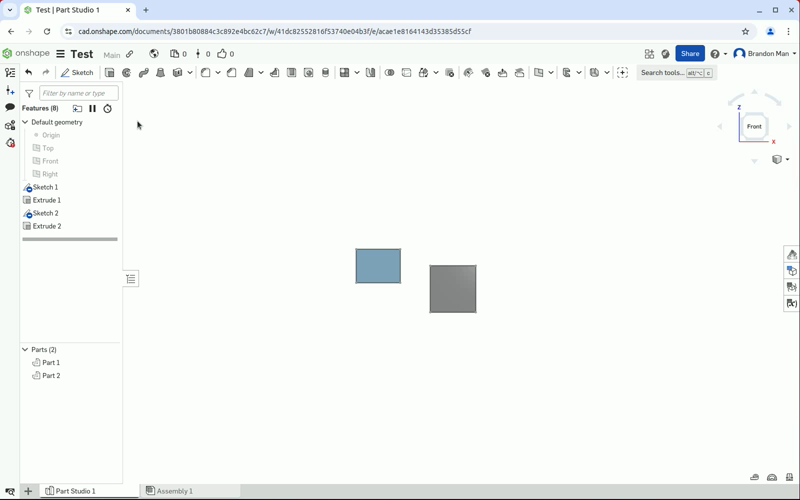
key(shift+h)
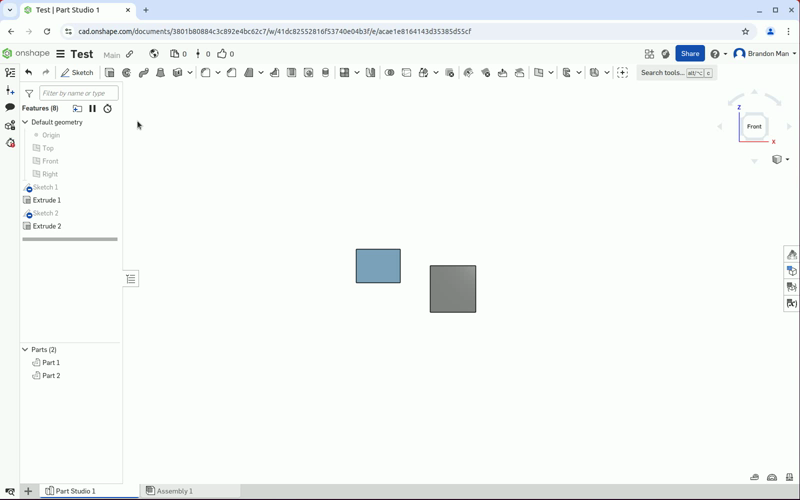
mouse_move(73, 189)
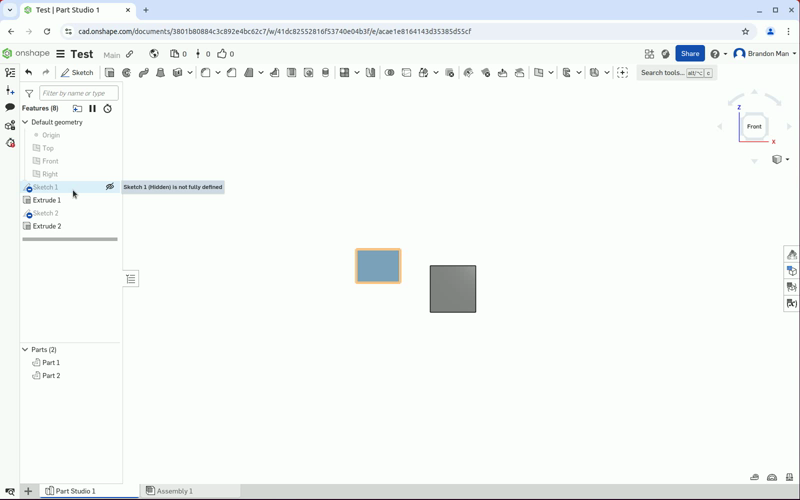
click(73, 189)
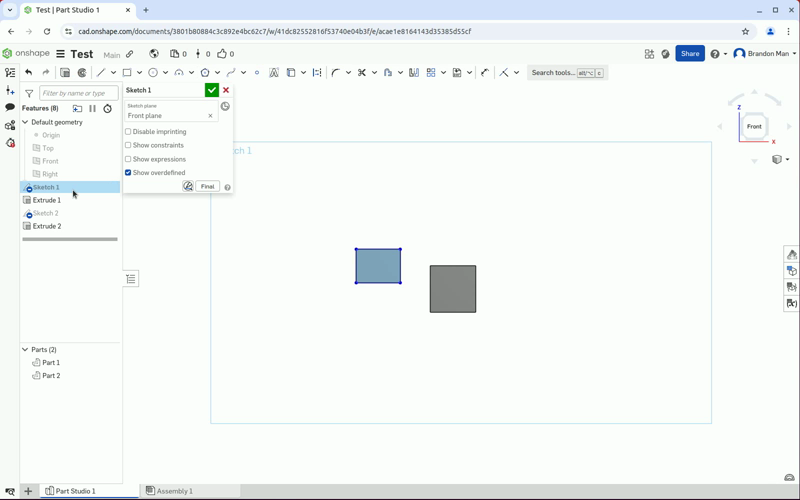
mouse_move(229, 92)
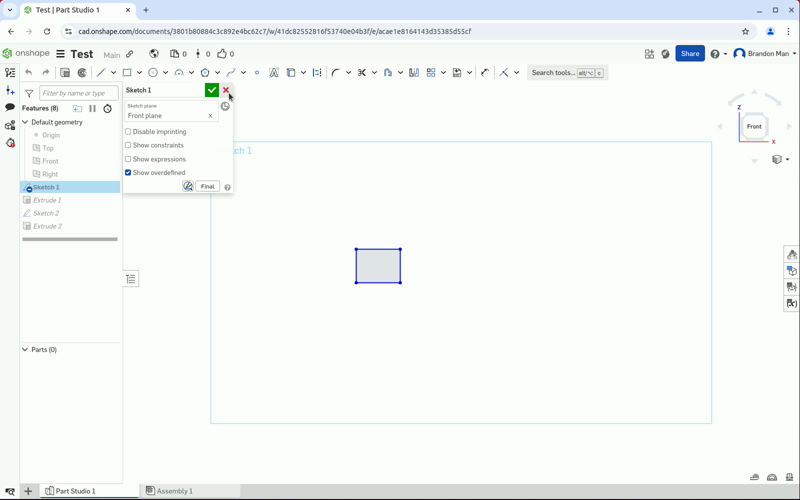
click(229, 92)
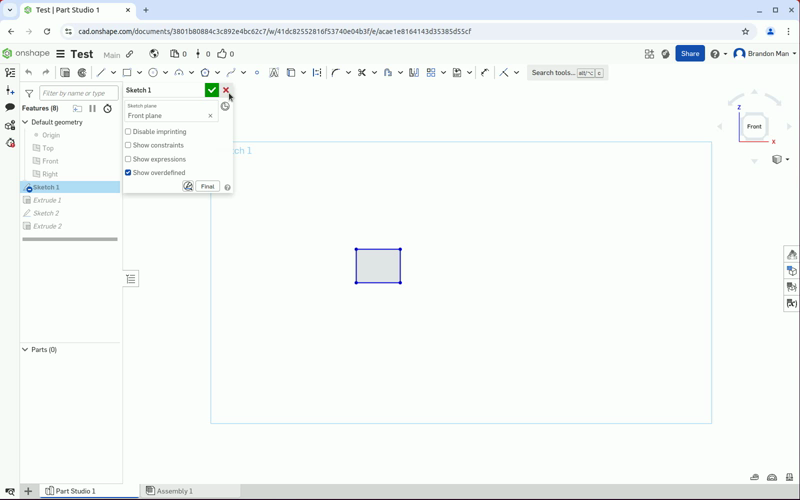
key(shift+s)
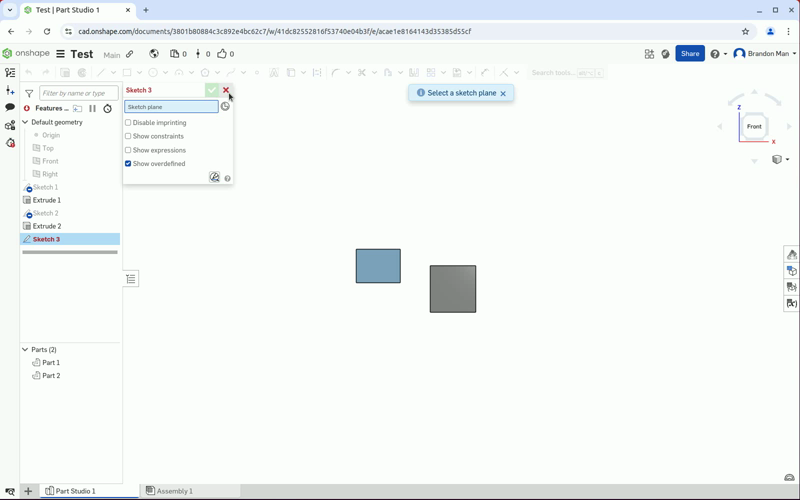
mouse_move(73, 163)
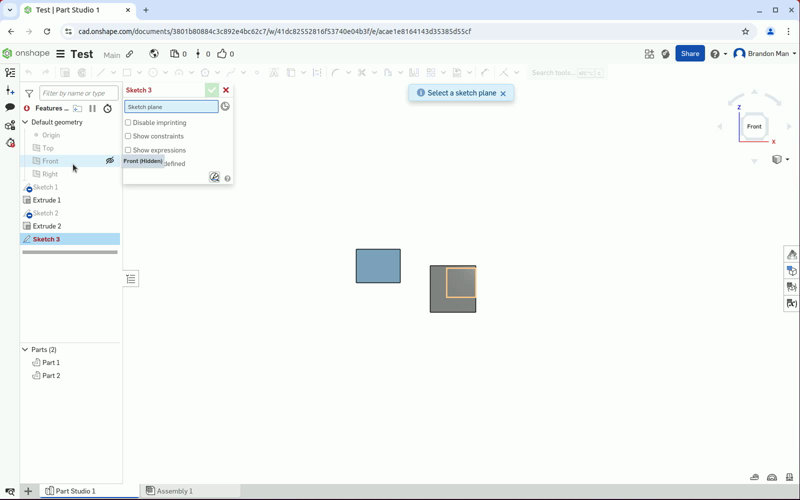
click(73, 163)
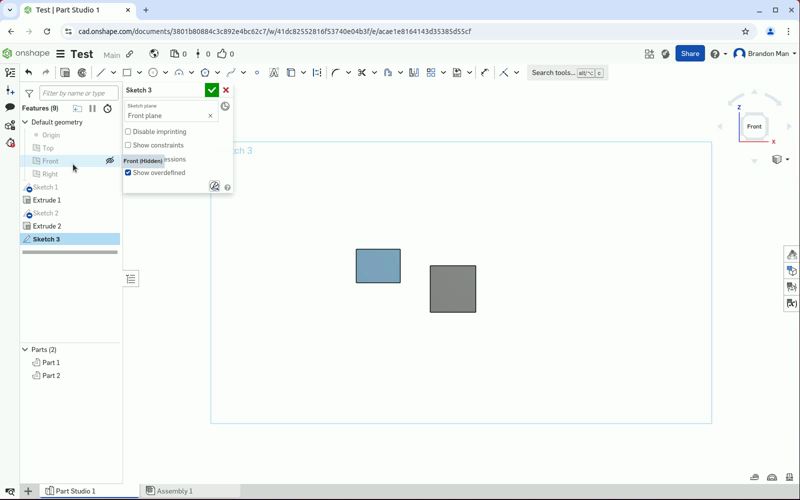
mouse_move(73, 352)
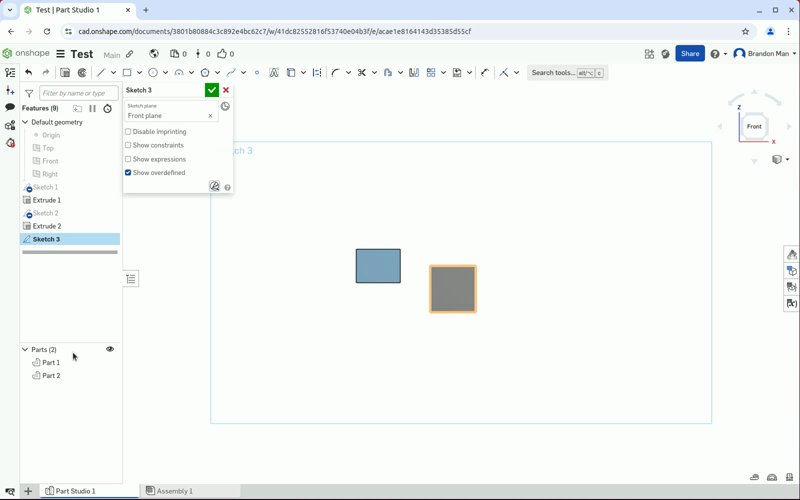
key(y)
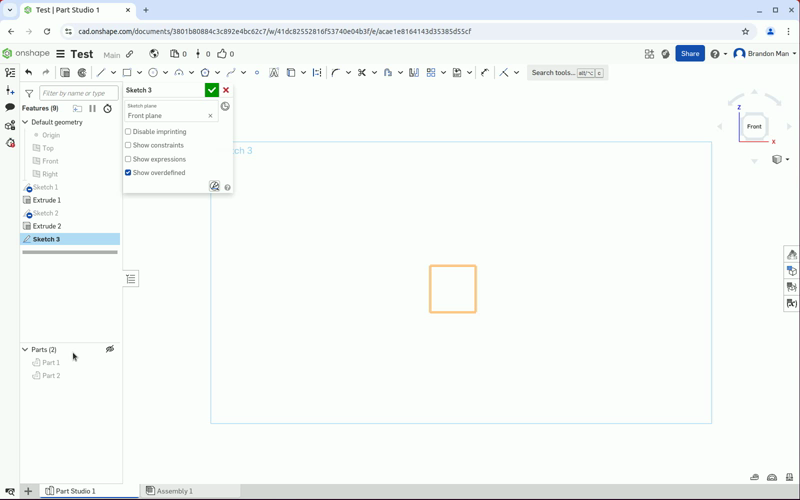
key(l)
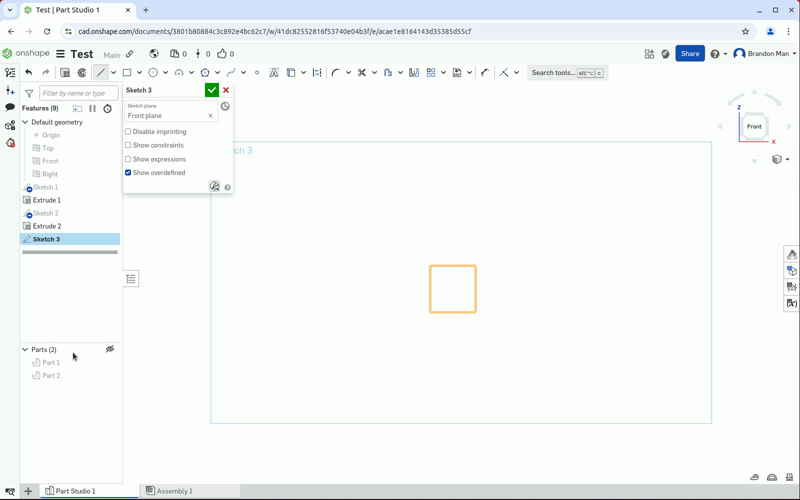
key_down(shift)
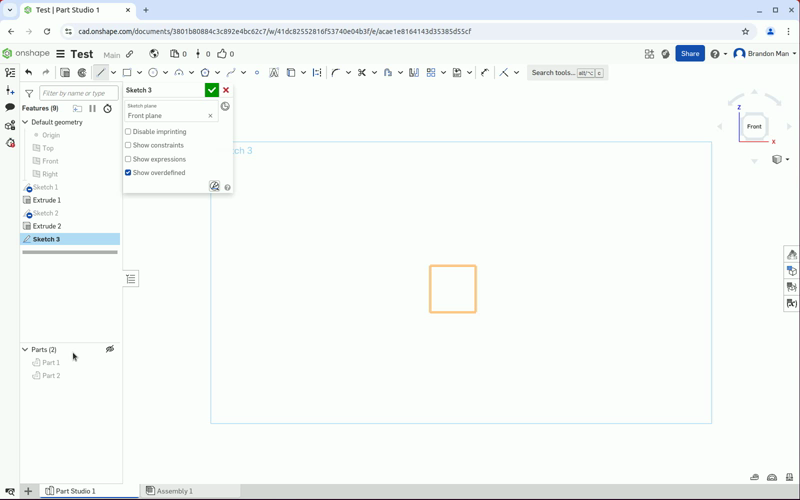
mouse_move(348, 366)
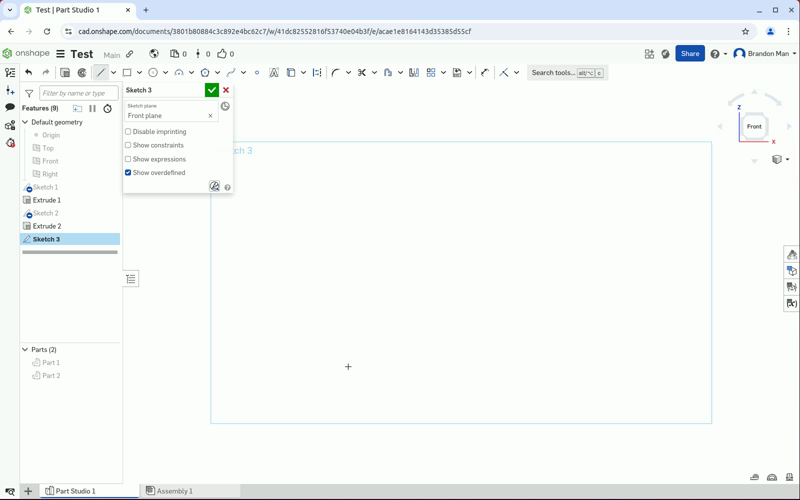
click(348, 366)
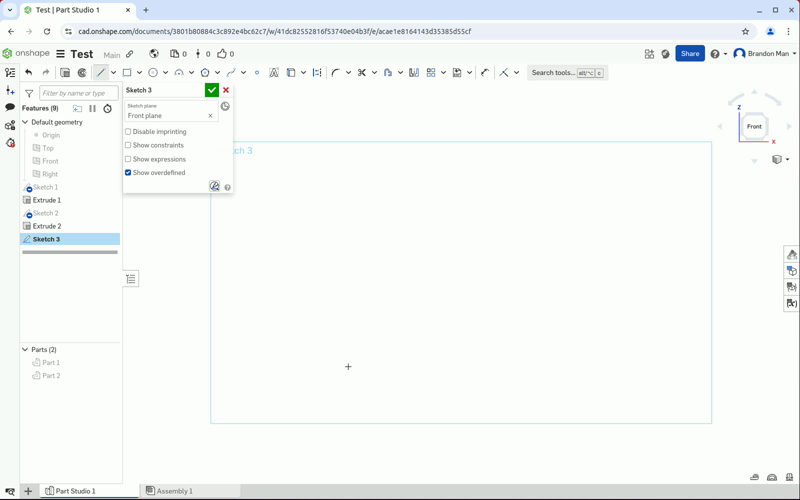
key_up(shift)
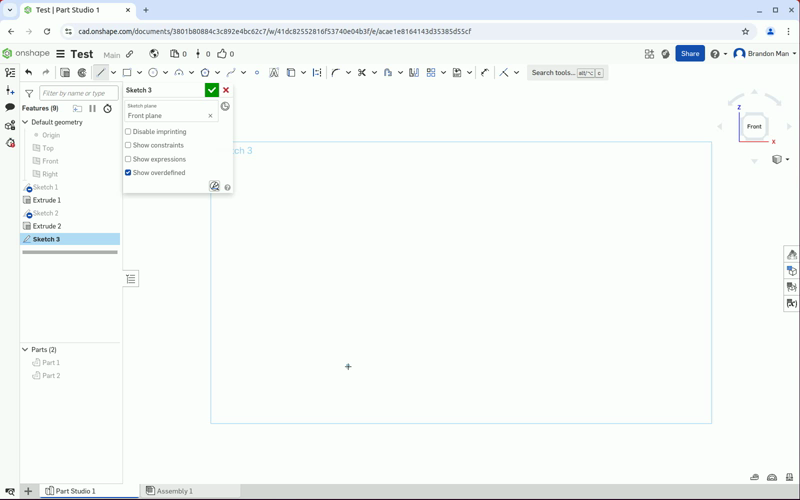
key_down(shift)
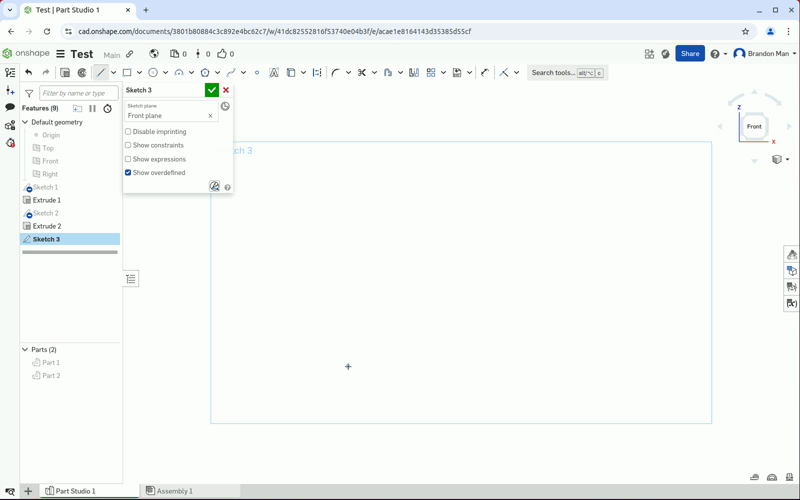
mouse_move(378, 366)
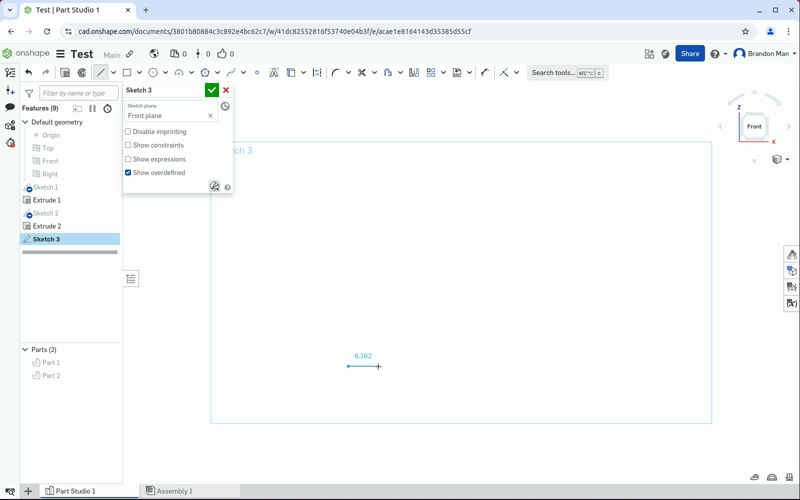
mouse_move(389, 366)
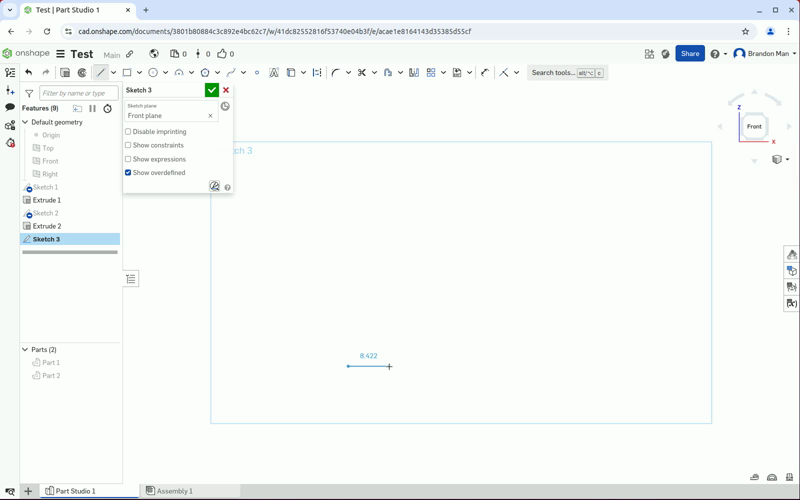
click(389, 366)
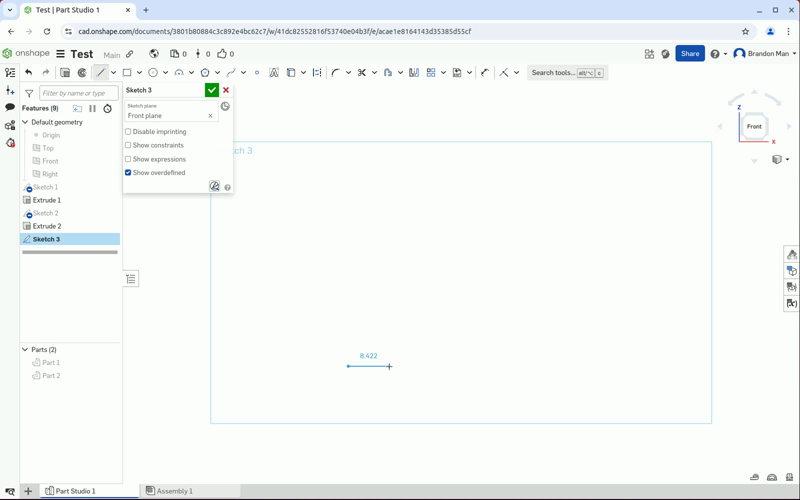
key_up(shift)
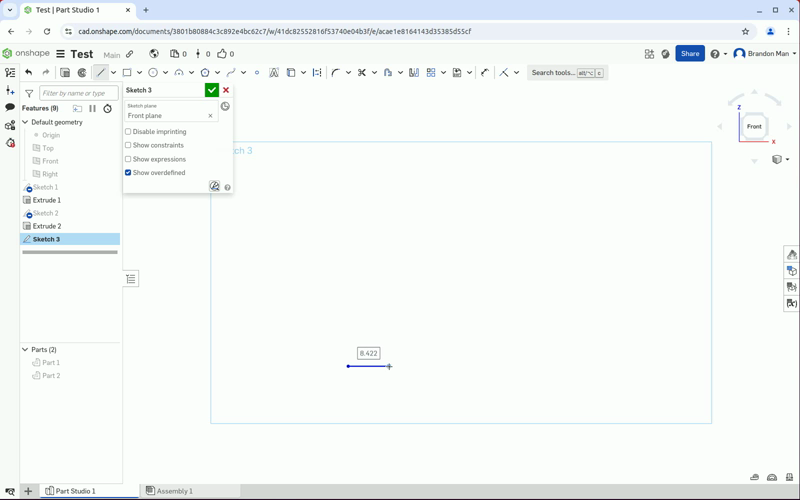
key_down(shift)
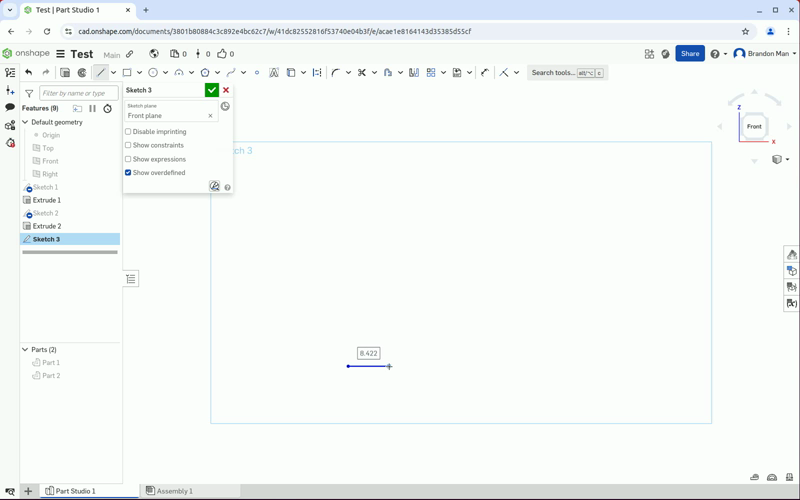
mouse_move(419, 366)
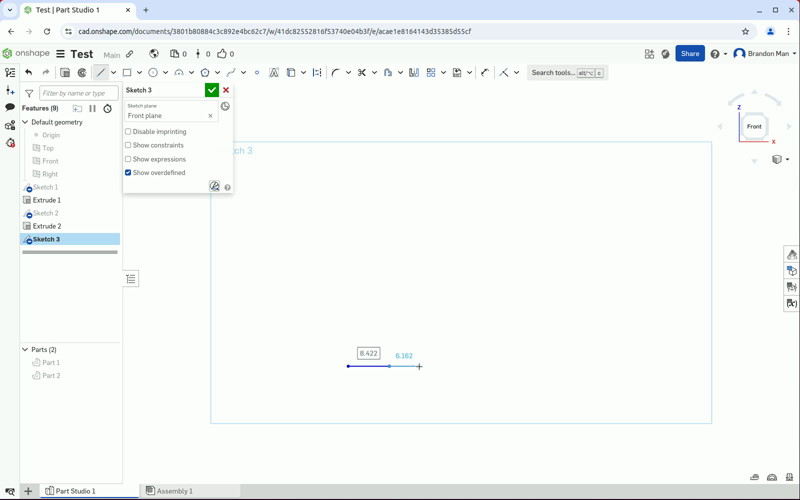
mouse_move(389, 323)
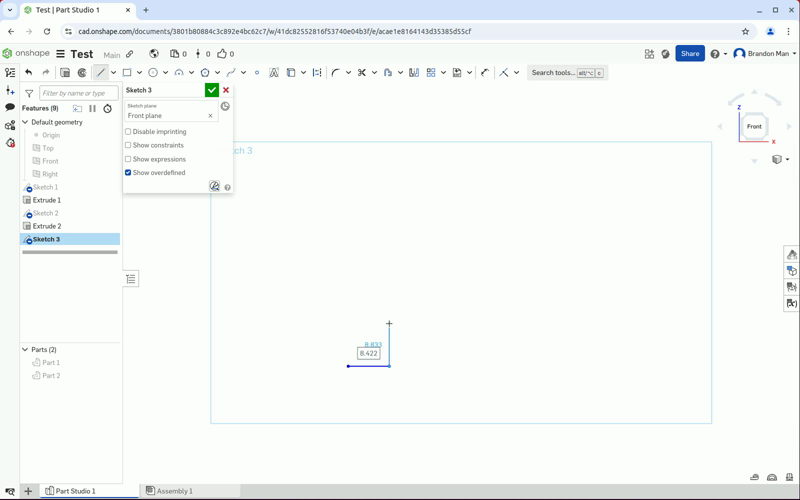
click(389, 323)
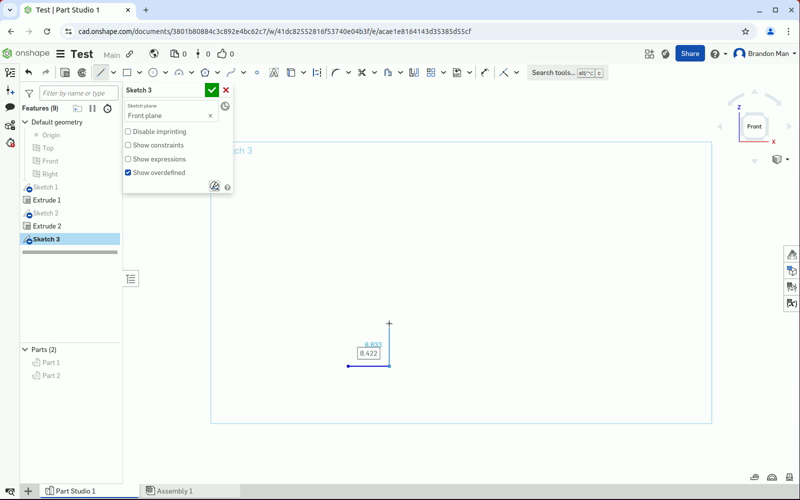
key_up(shift)
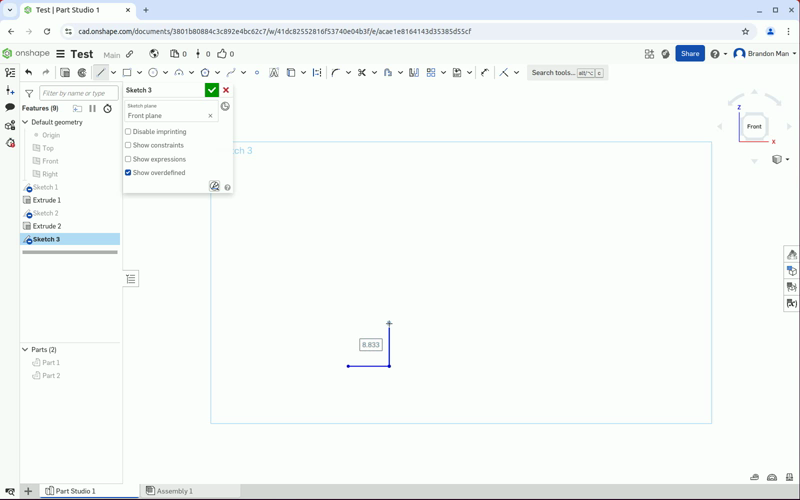
key_down(shift)
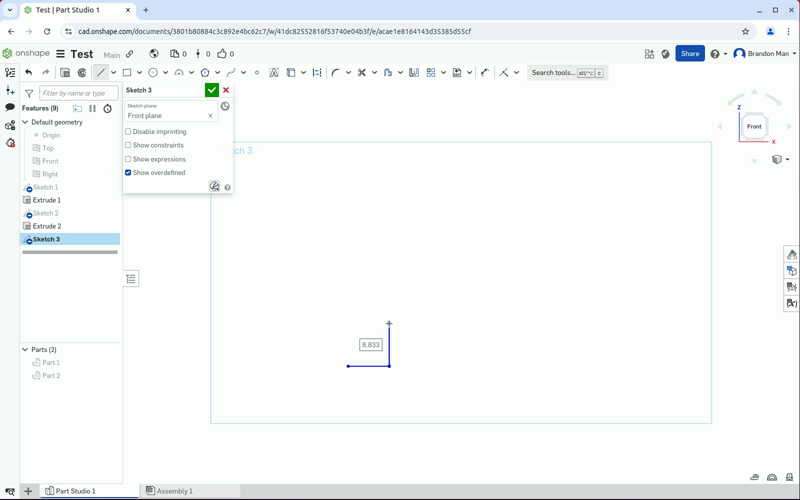
mouse_move(419, 323)
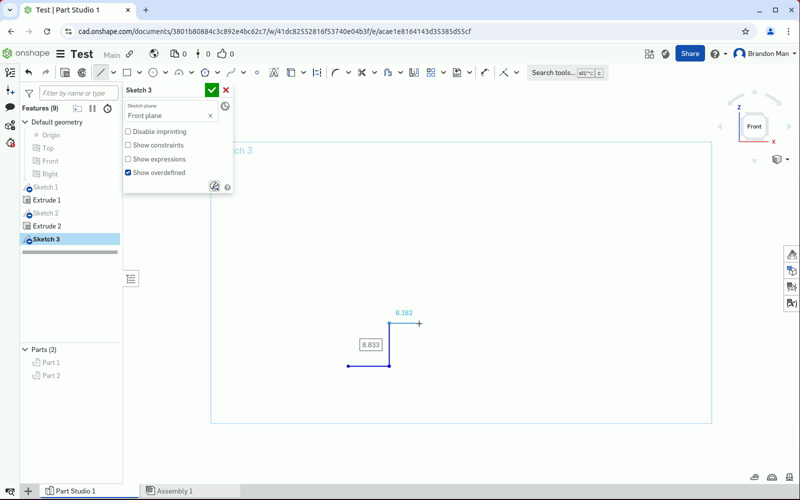
mouse_move(348, 323)
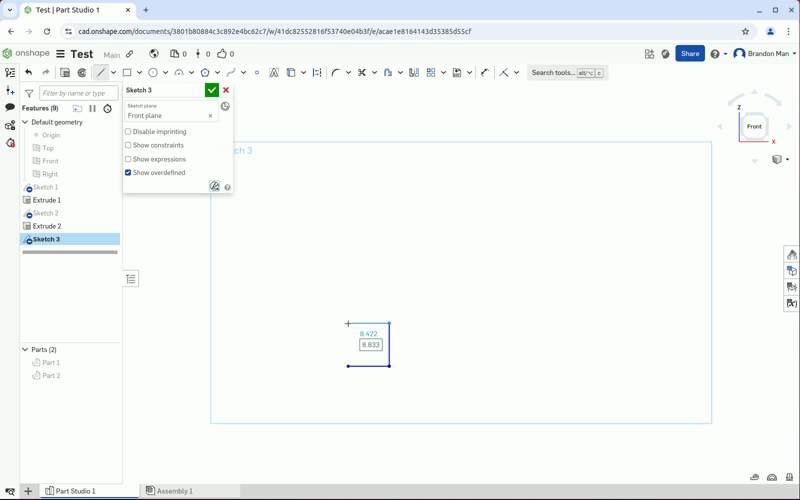
click(348, 323)
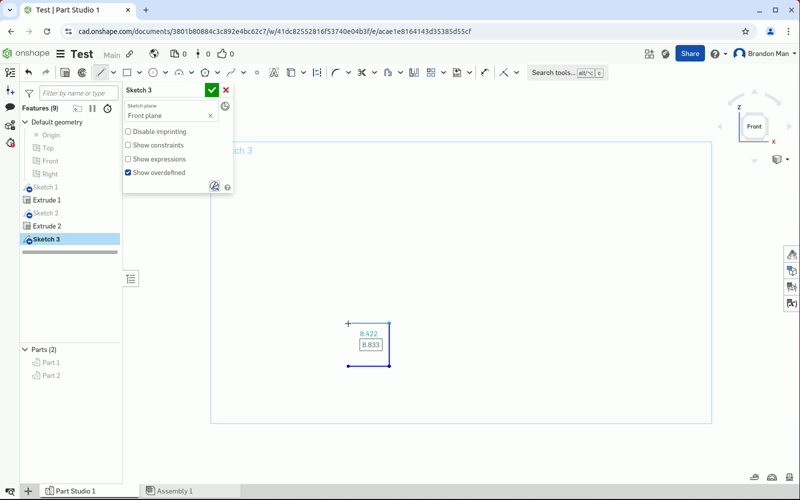
key_up(shift)
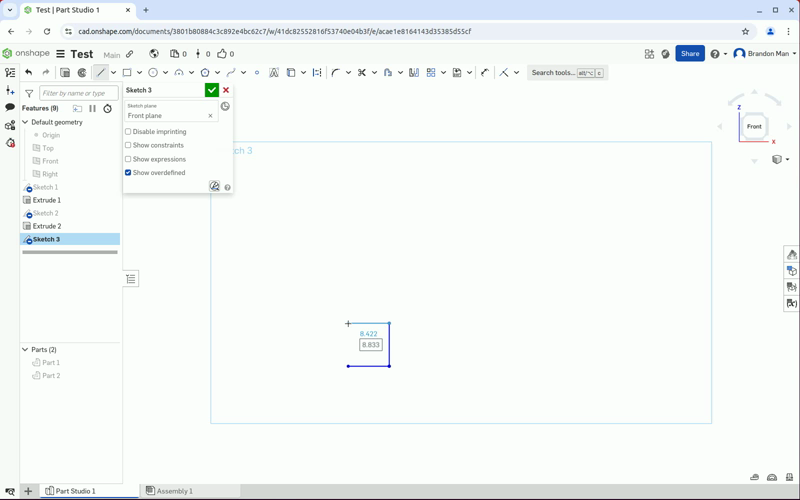
mouse_move(378, 323)
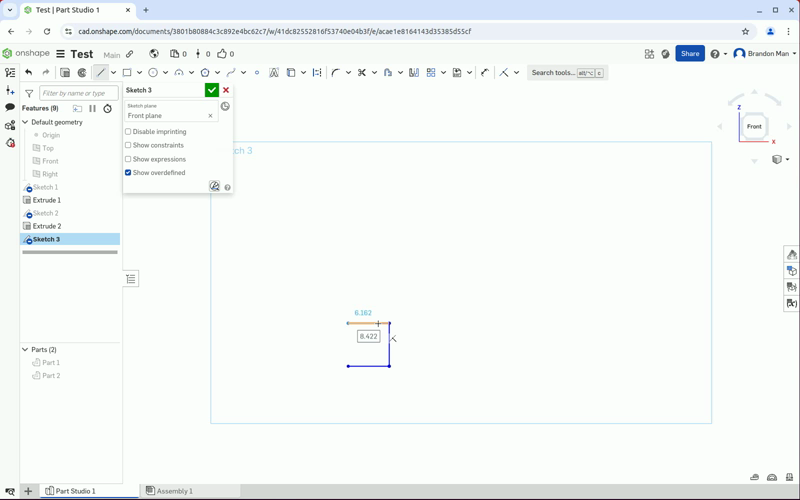
key_down(shift)
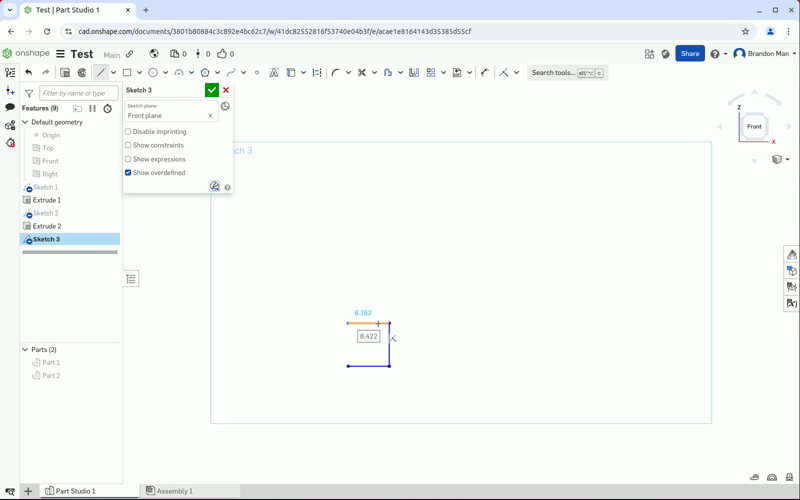
mouse_move(348, 366)
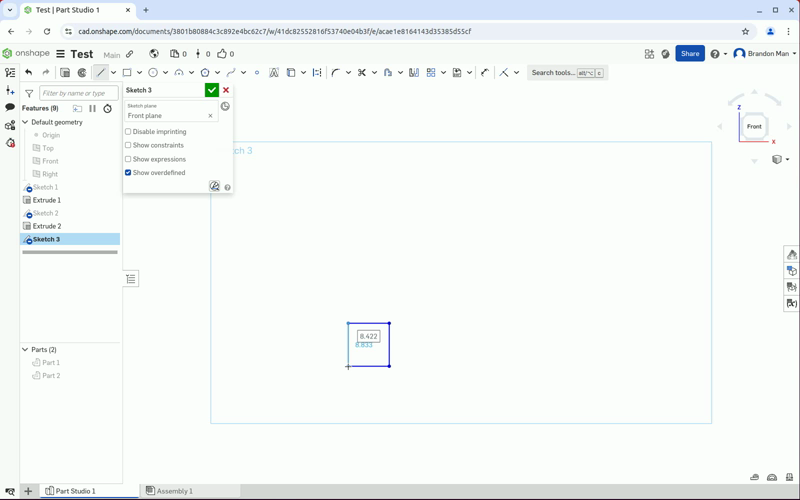
key_up(shift)
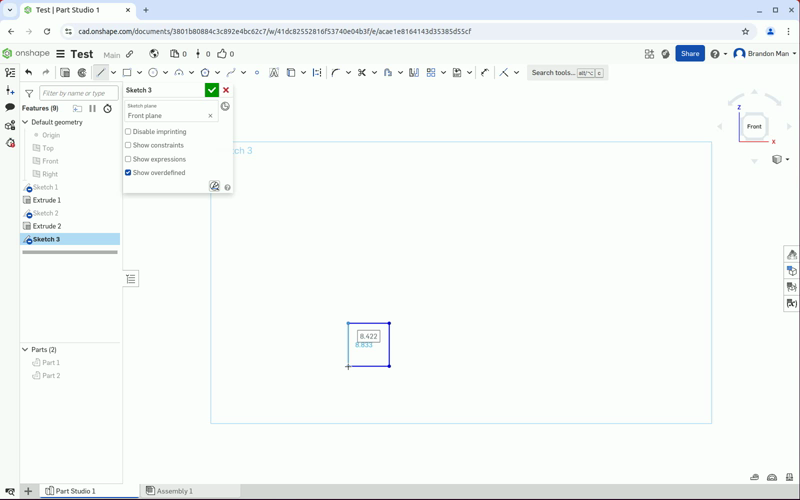
click(348, 366)
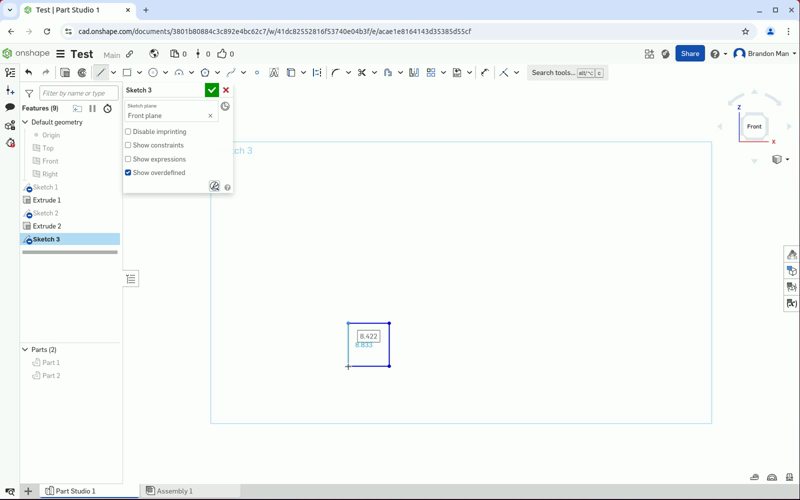
key(esc)
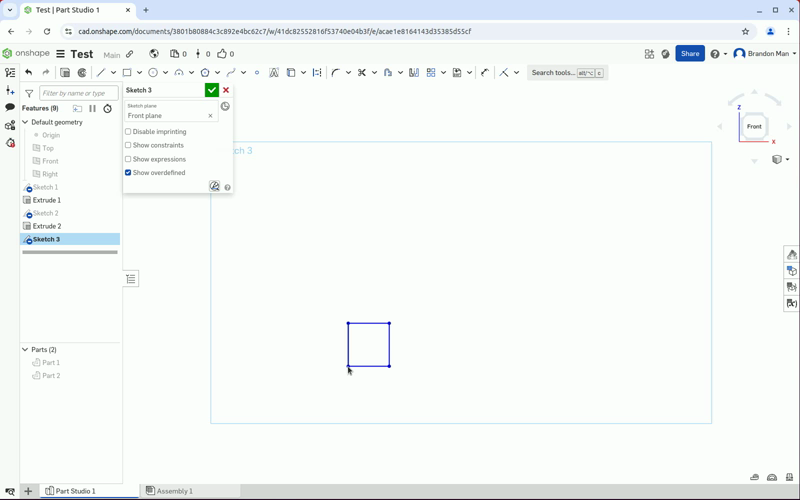
mouse_move(372, 339)
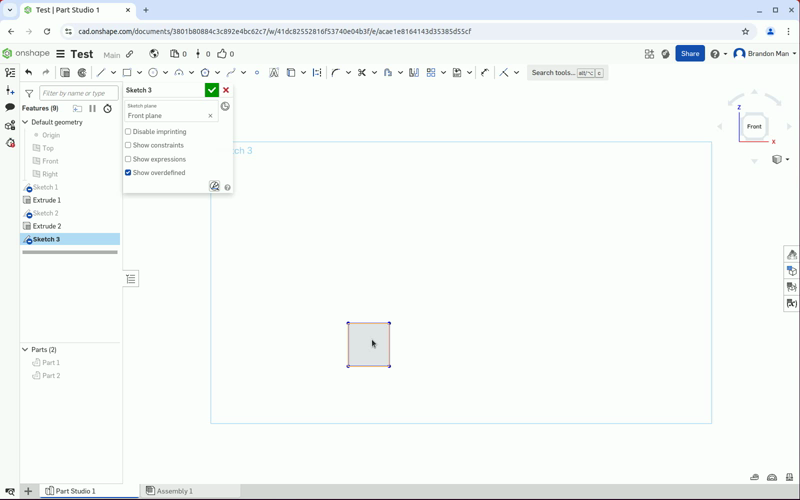
scroll(6)
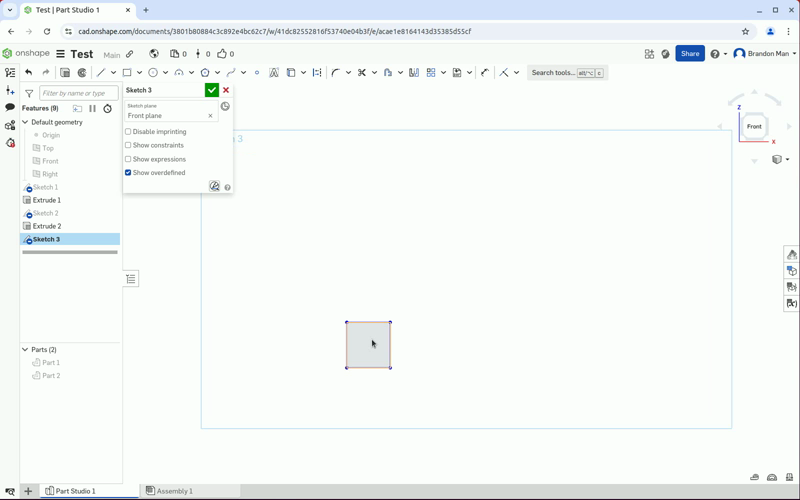
scroll(6)
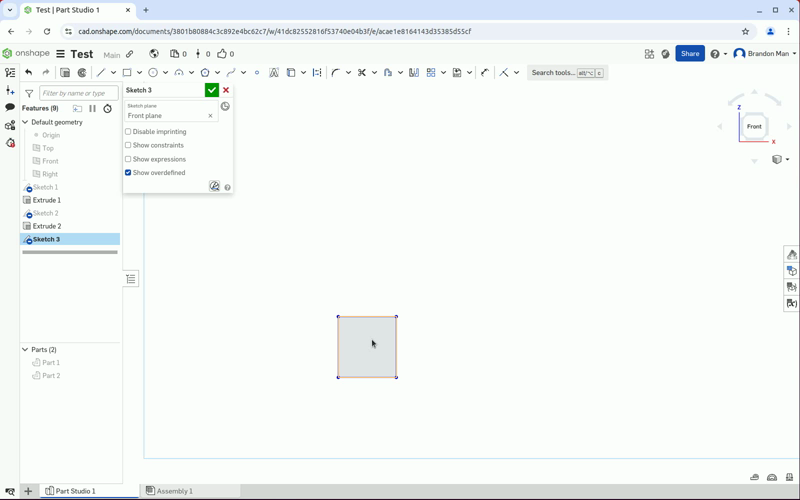
scroll(6)
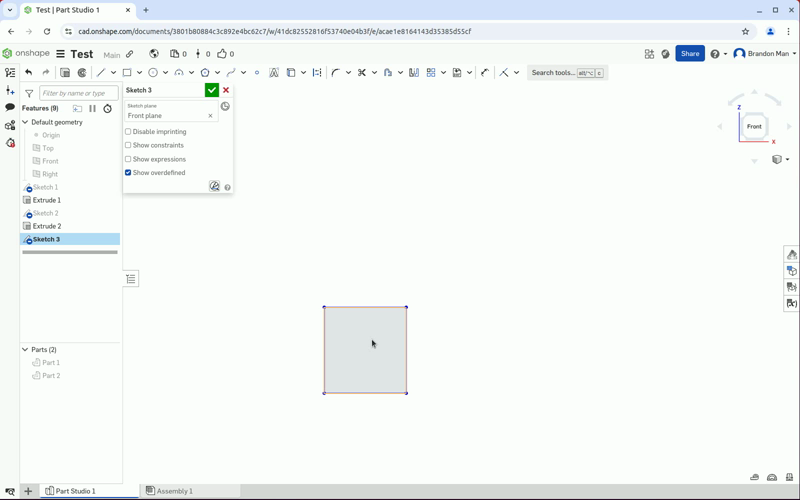
scroll(6)
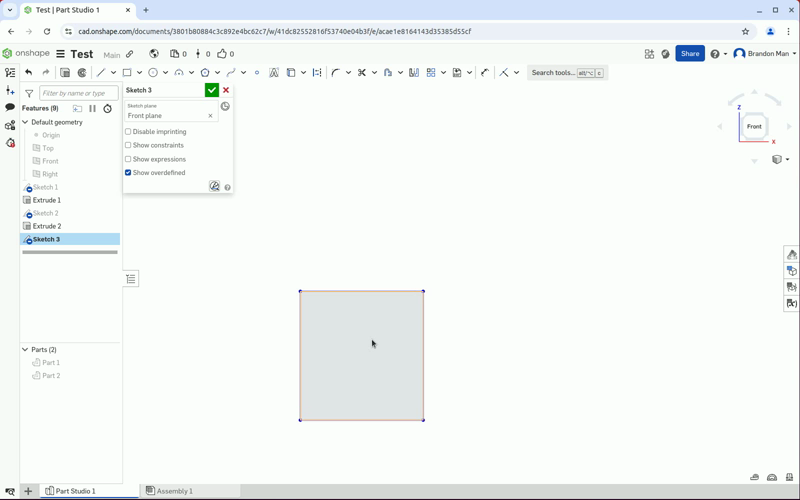
scroll(6)
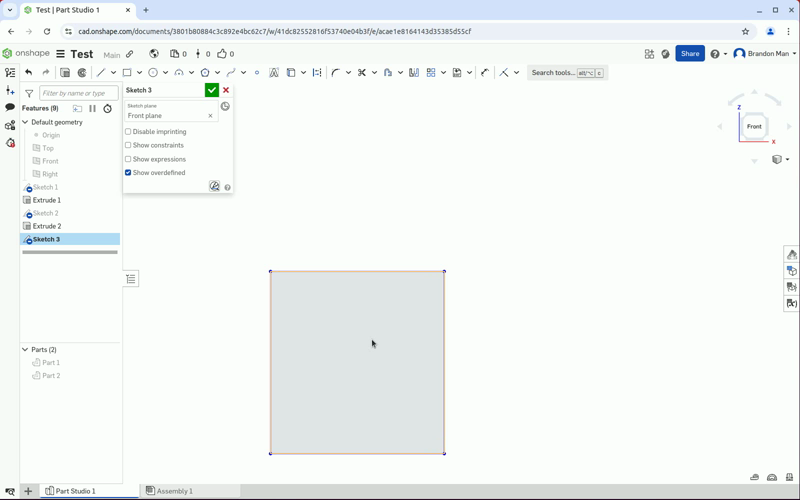
scroll(6)
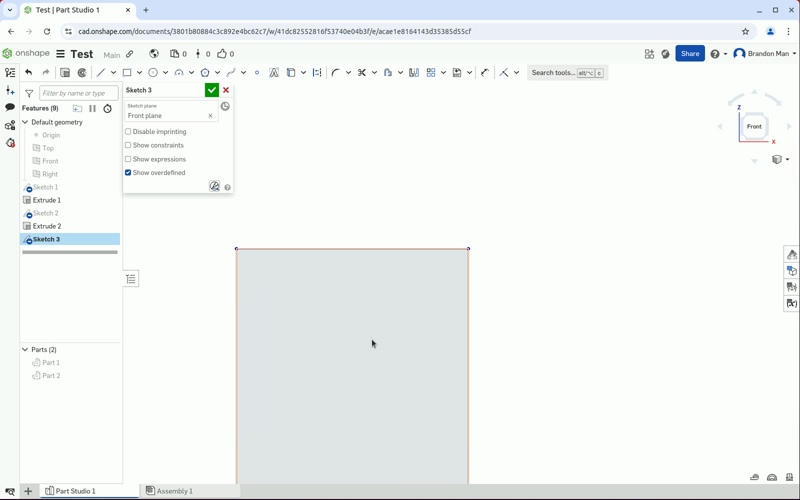
scroll(6)
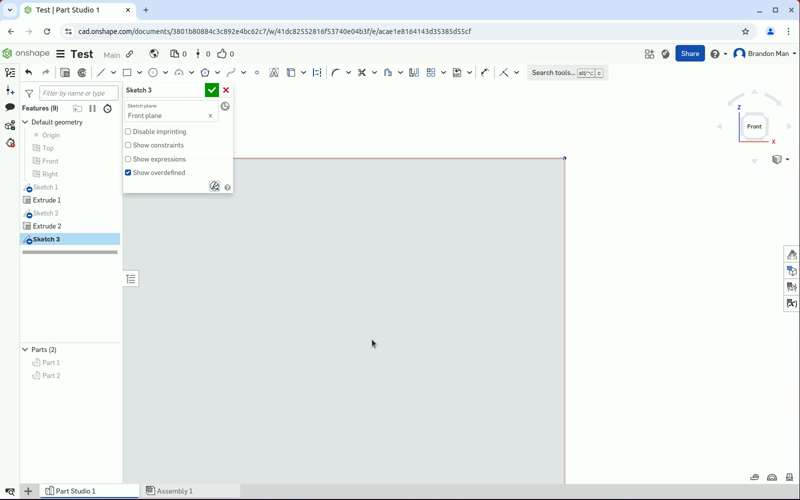
click(372, 339)
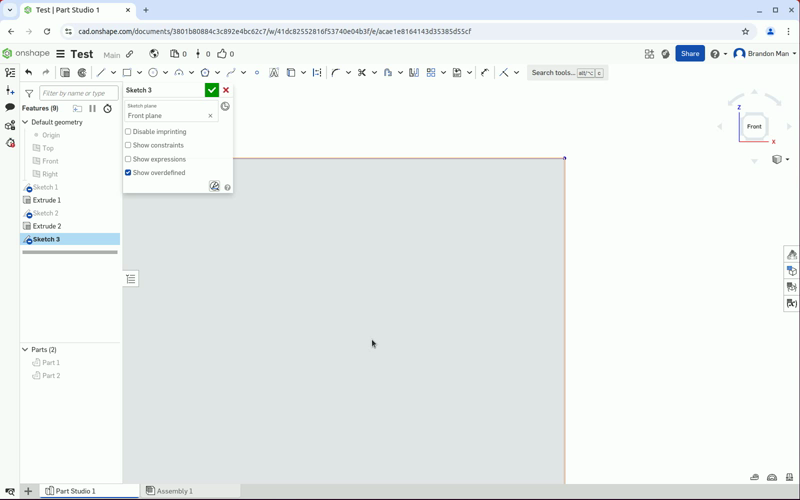
scroll(-6)
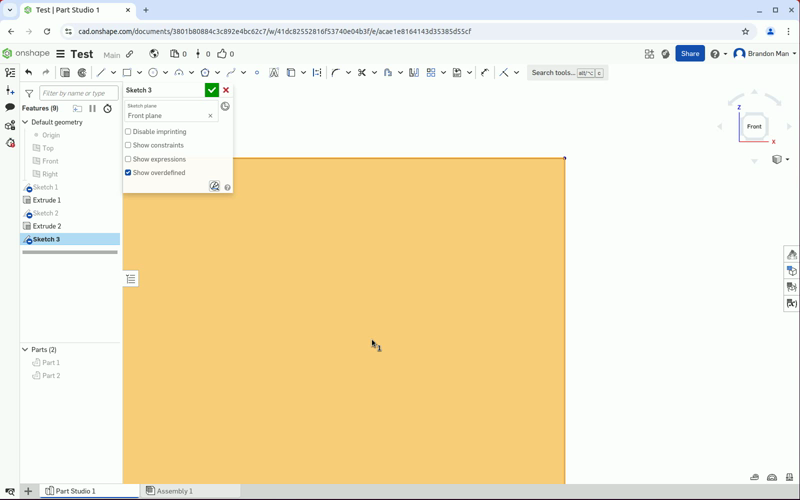
scroll(-6)
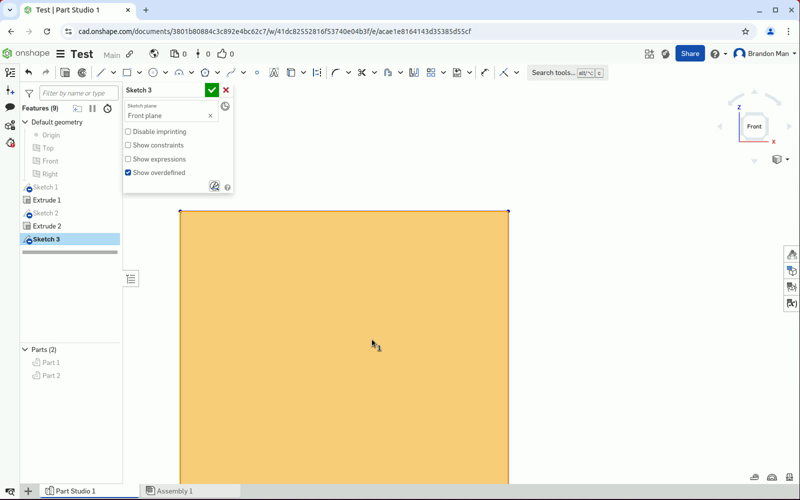
scroll(-6)
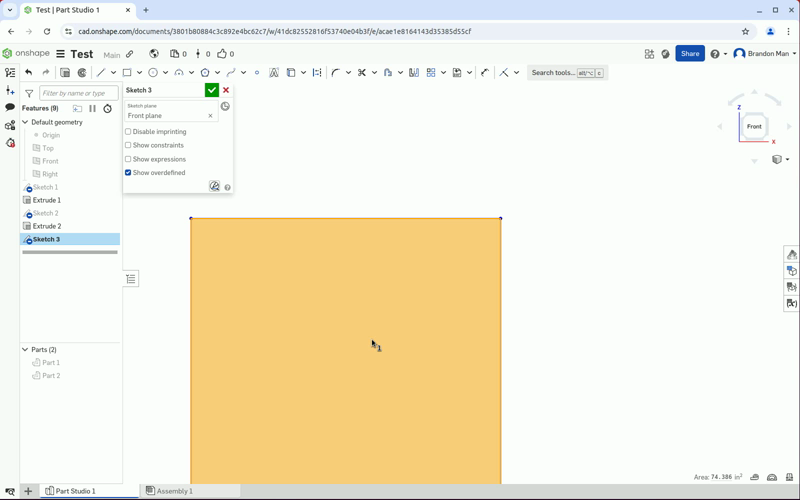
scroll(-6)
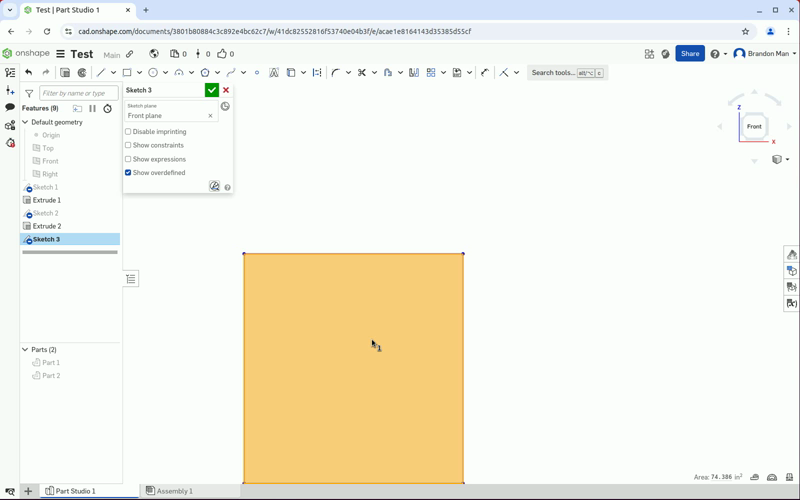
scroll(-6)
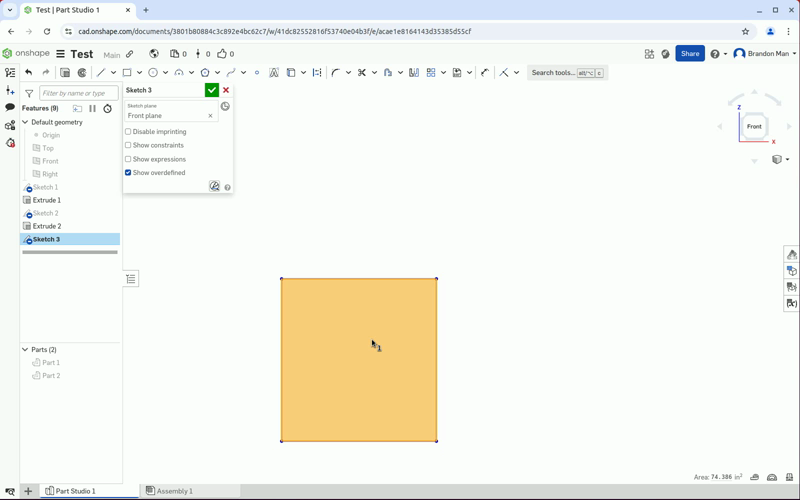
scroll(-6)
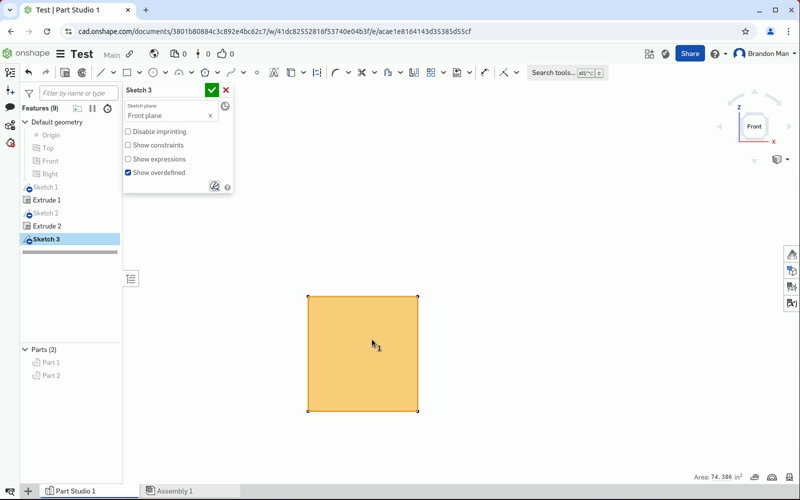
scroll(-6)
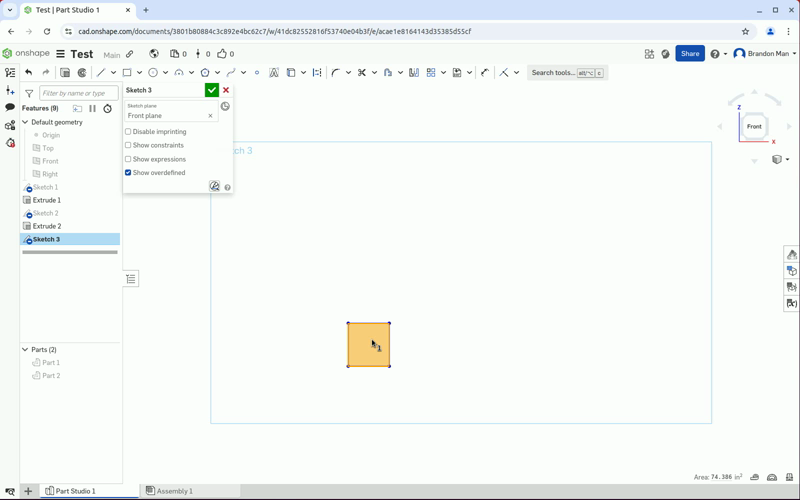
mouse_move(73, 352)
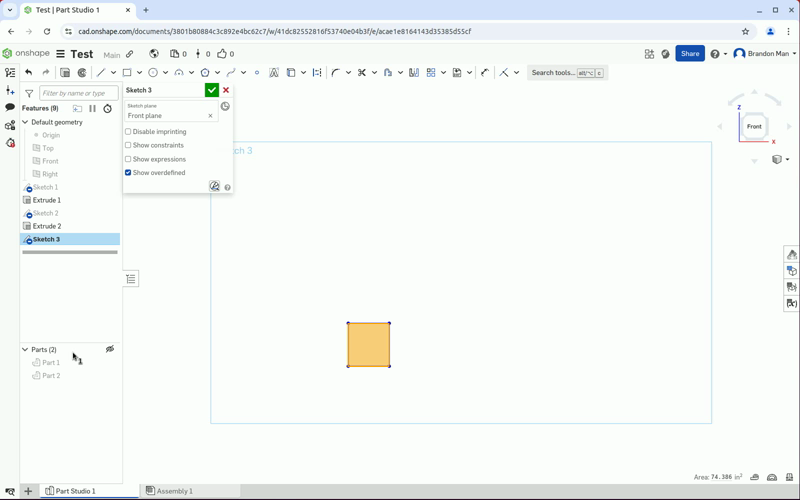
key(shift+y)
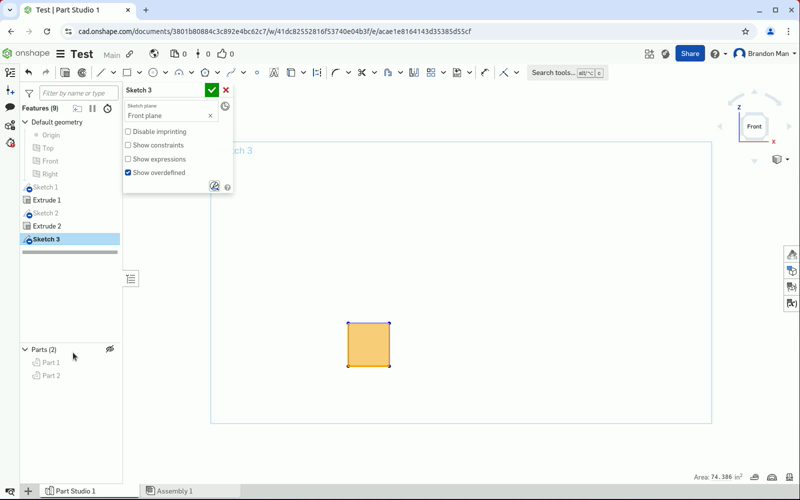
key(shift+e)
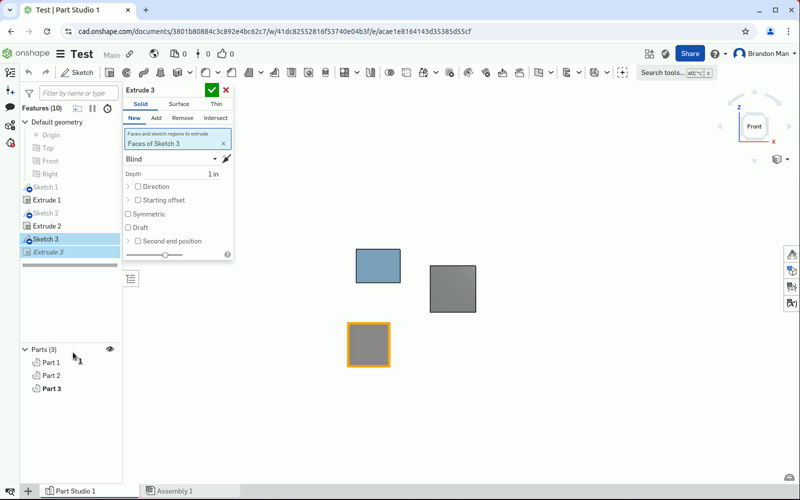
mouse_move(143, 106)
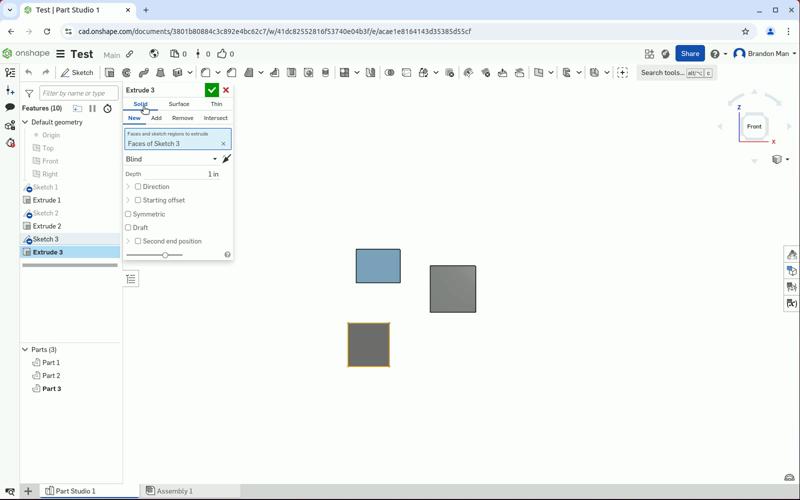
click(143, 106)
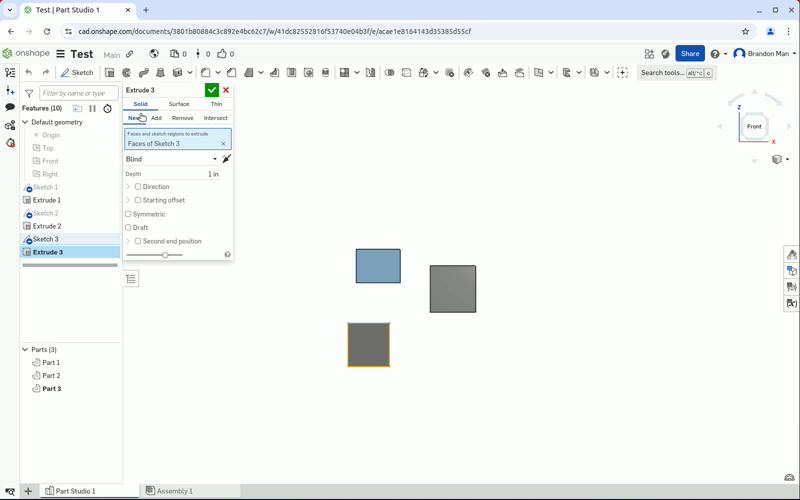
mouse_move(137, 120)
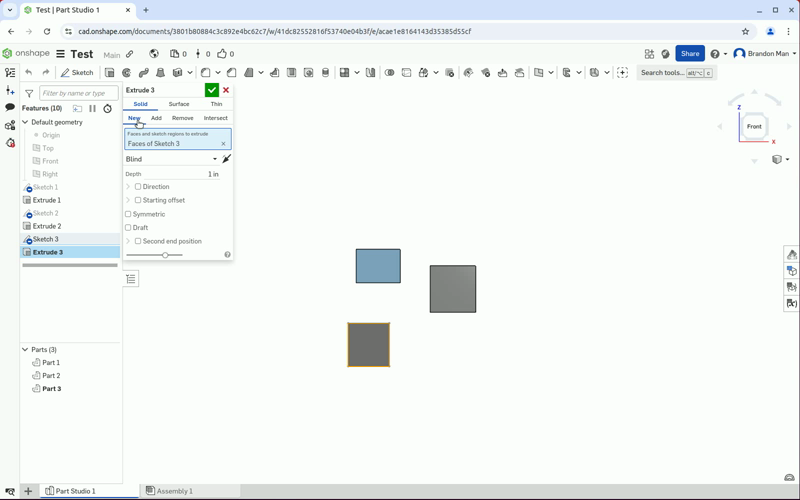
click(137, 120)
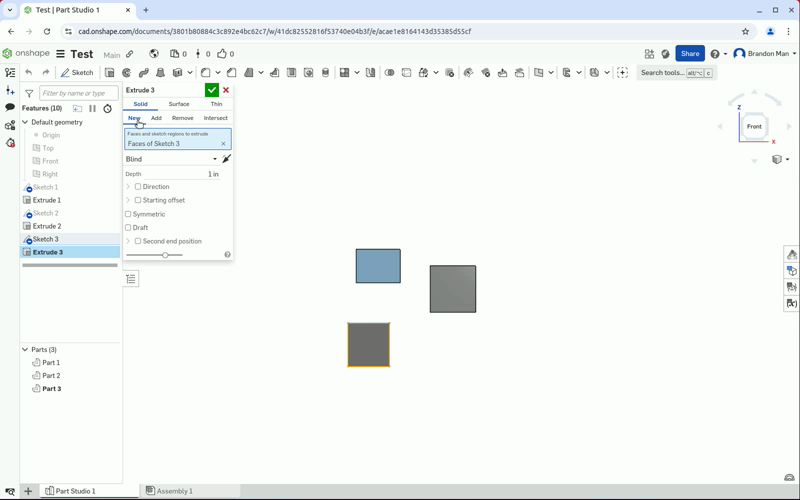
key(tab, 4)
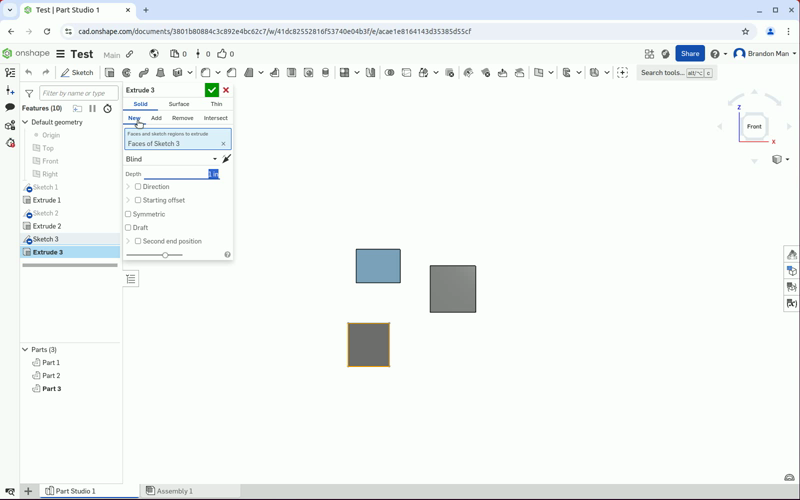
text(3.611)
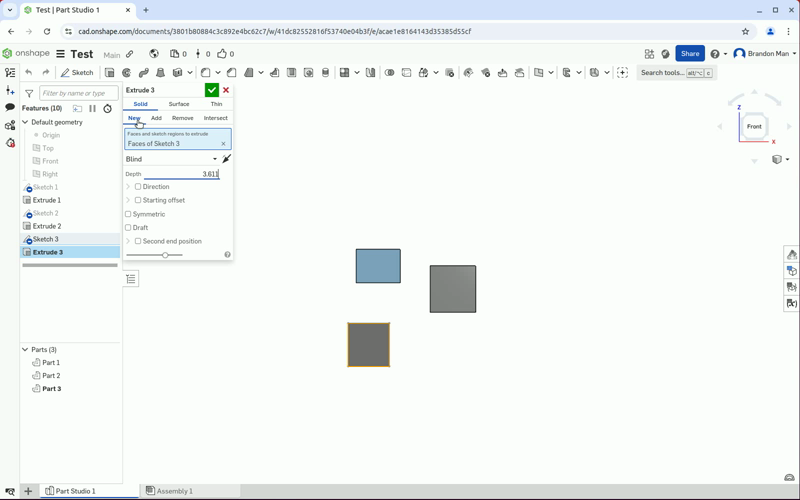
key(enter)
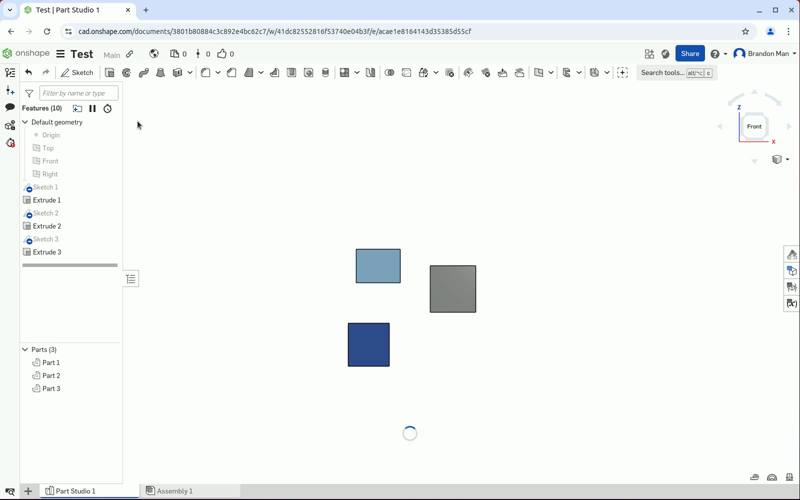
key(shift+h)
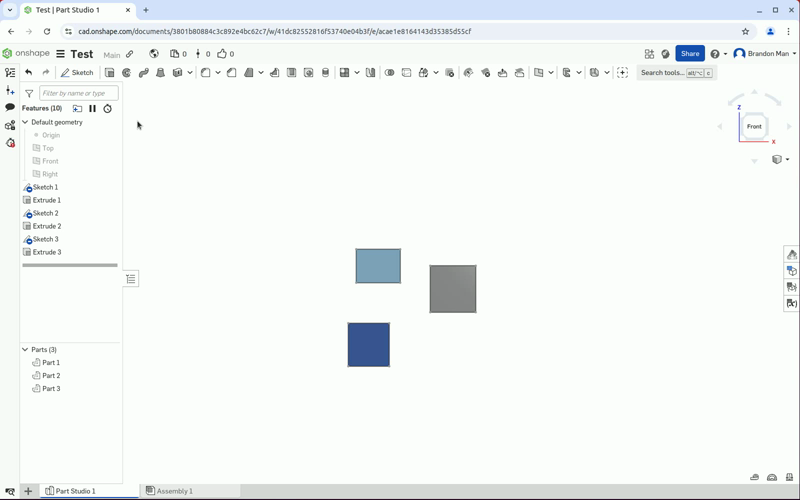
key(shift+h)
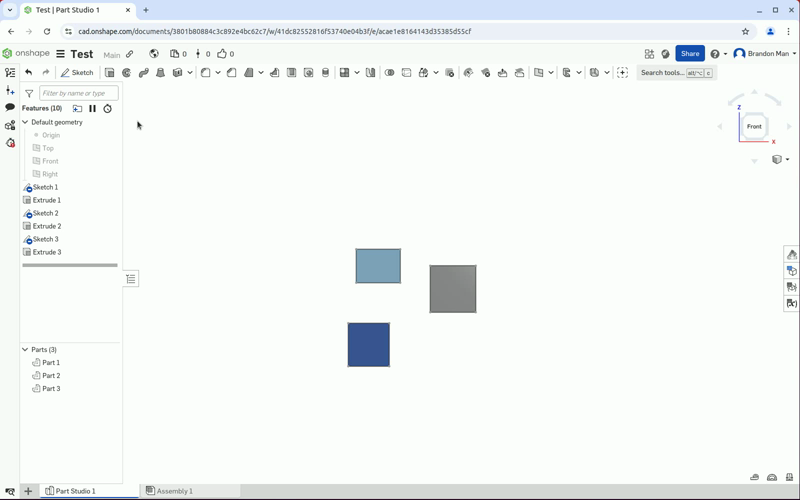
key(shift+7)
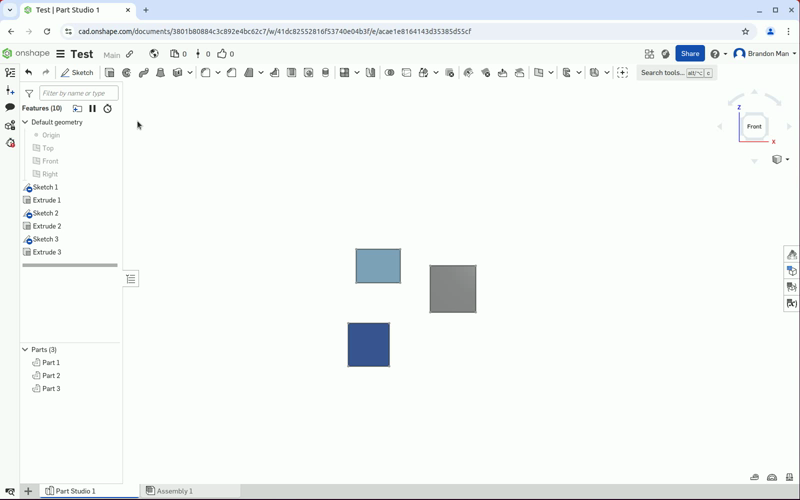
key(left, 2)
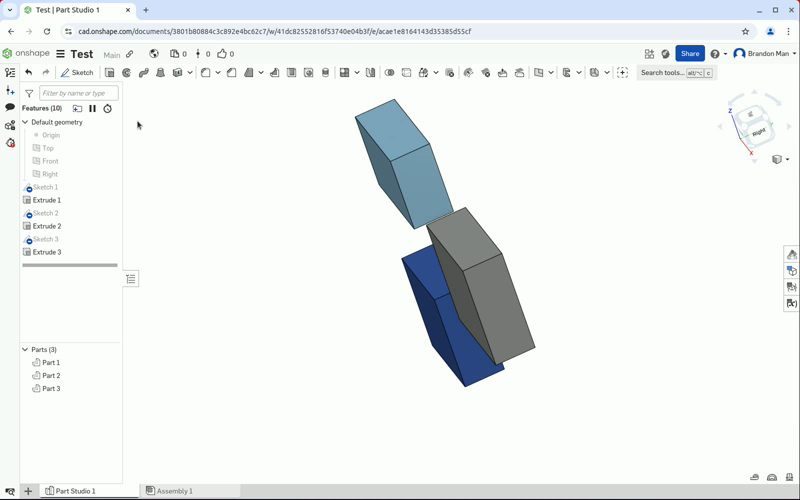
key(down, 2)
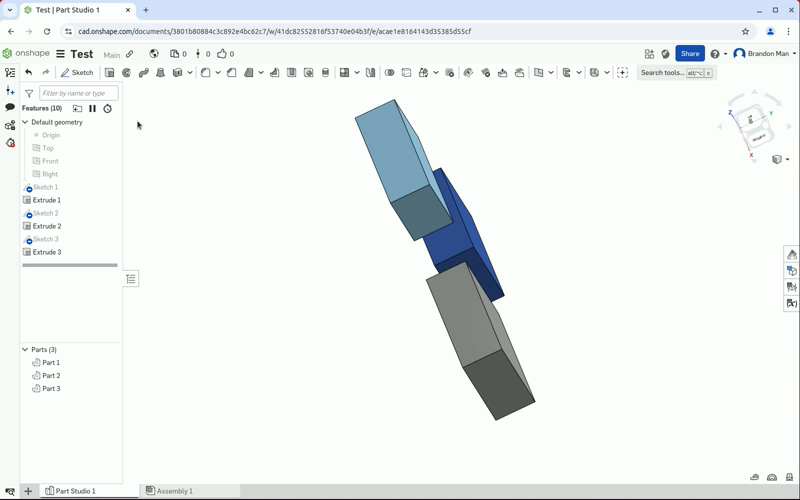
key(up, 2)
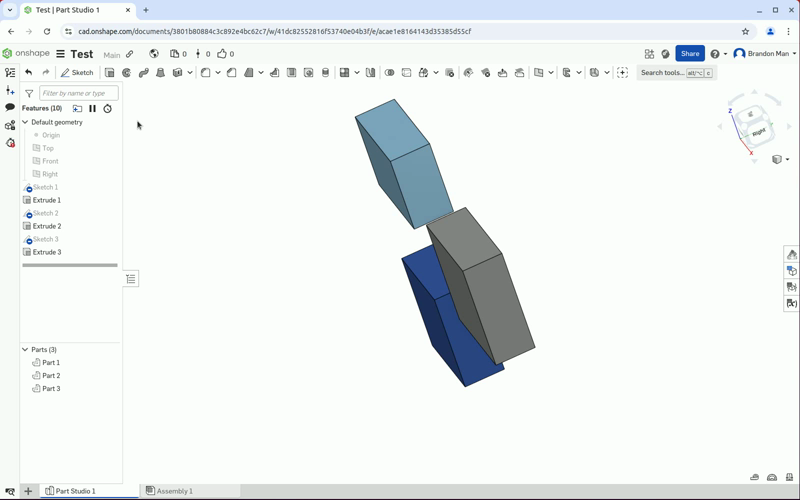
key(right, 2)
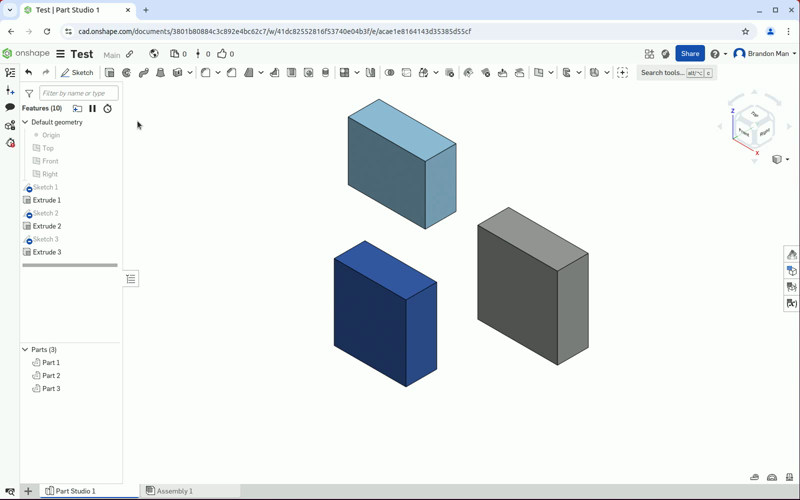
mouse_move(73, 189)
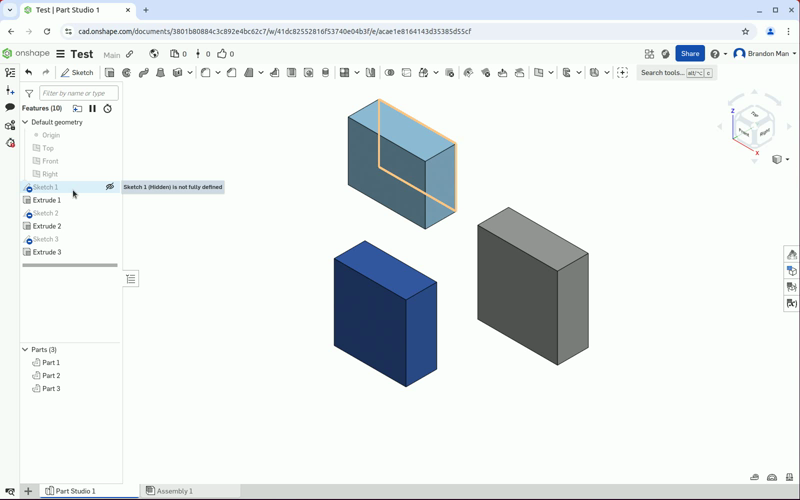
click(73, 189)